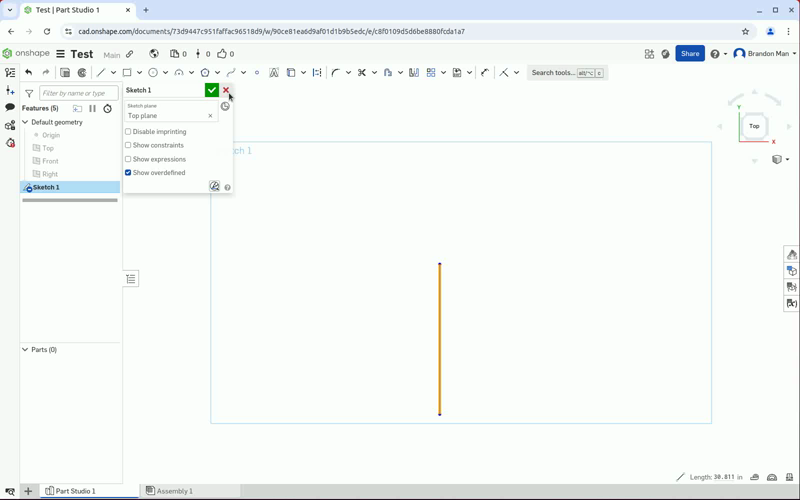
key(shift+h)
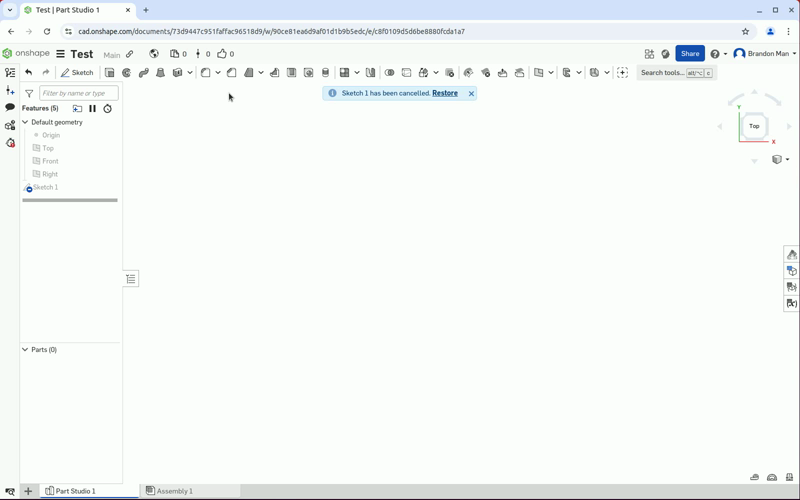
mouse_move(73, 352)
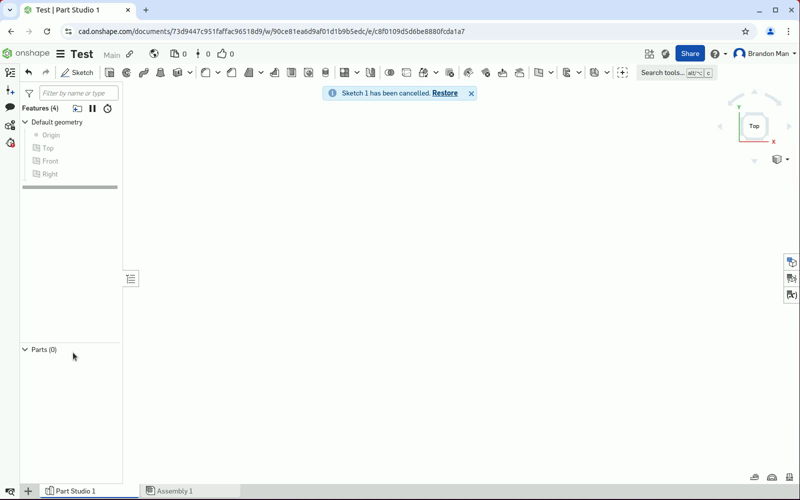
key(y)
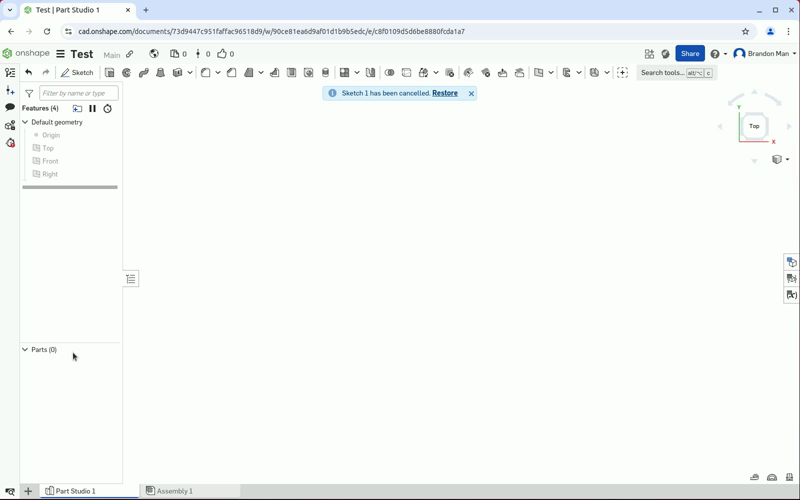
key(shift+p)
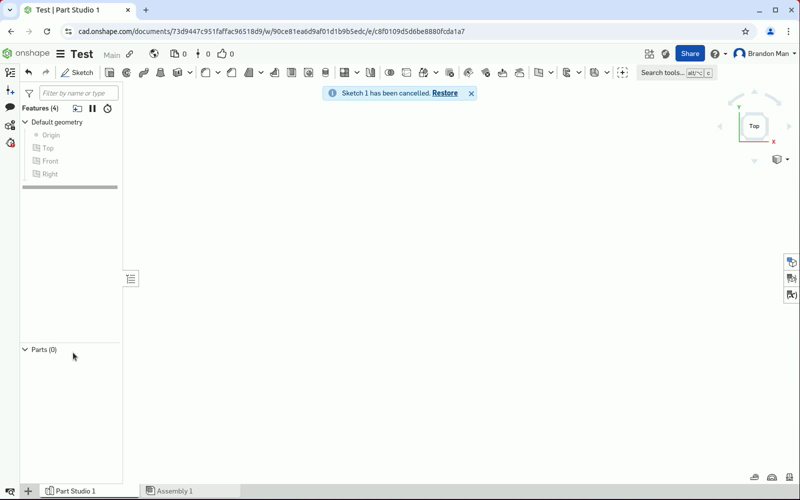
key(space)
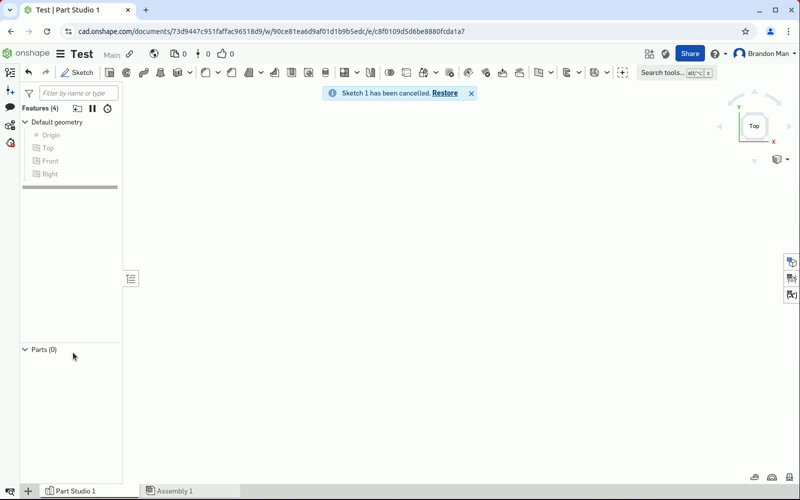
key_down(shift)
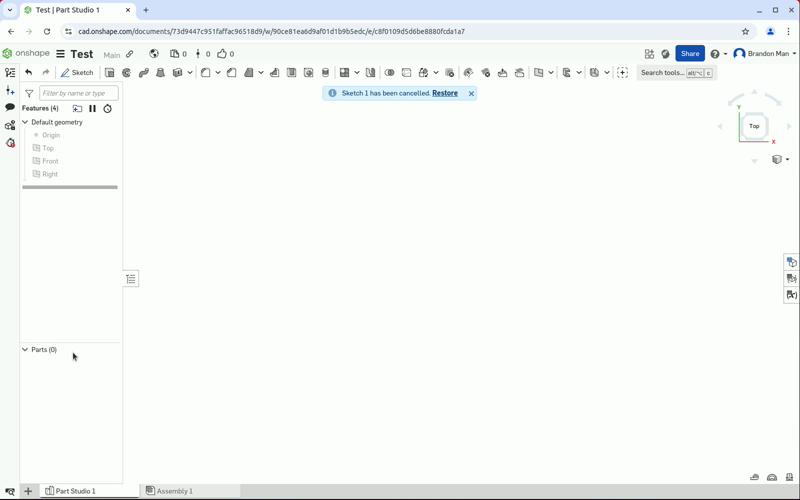
key(up)
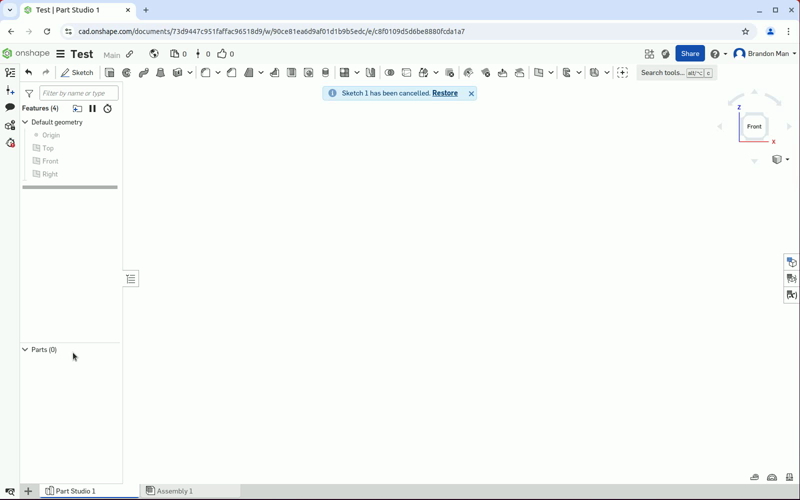
key_up(shift)
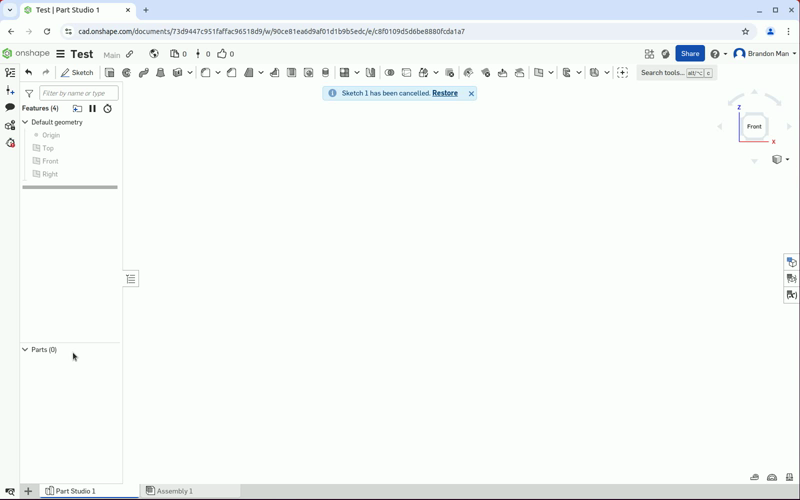
mouse_move(73, 352)
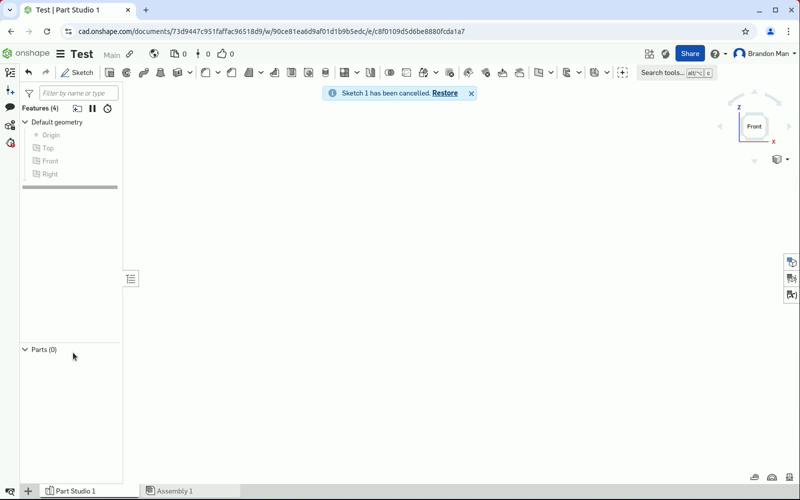
key(shift+y)
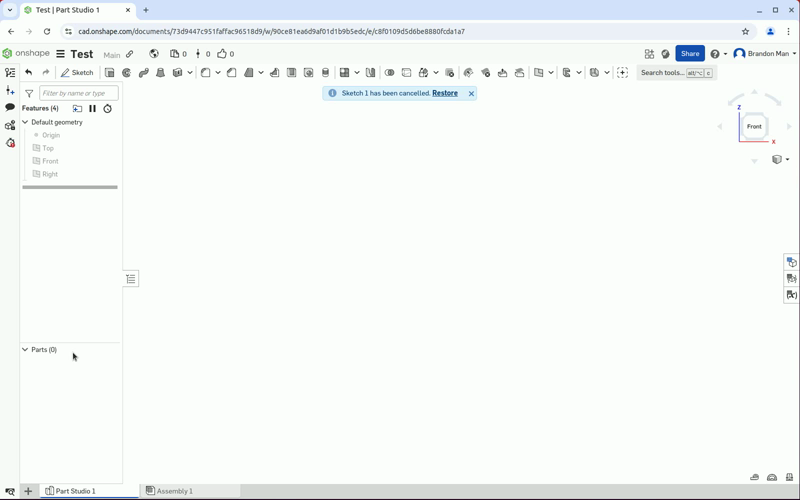
key(shift+s)
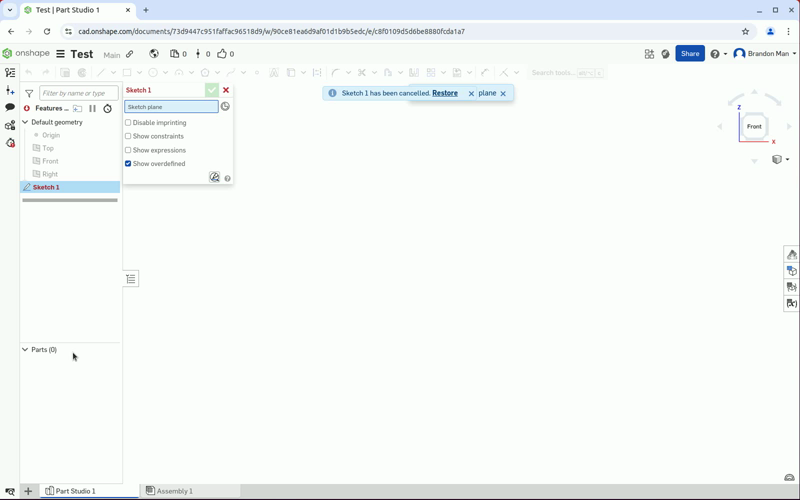
mouse_move(73, 163)
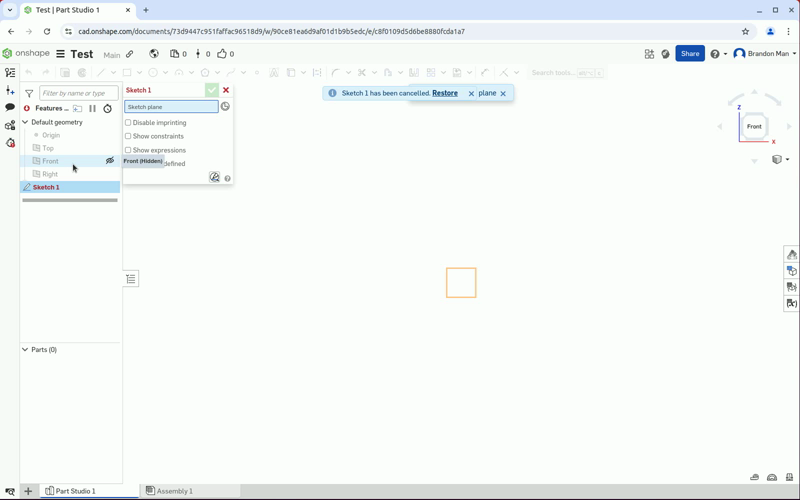
click(73, 163)
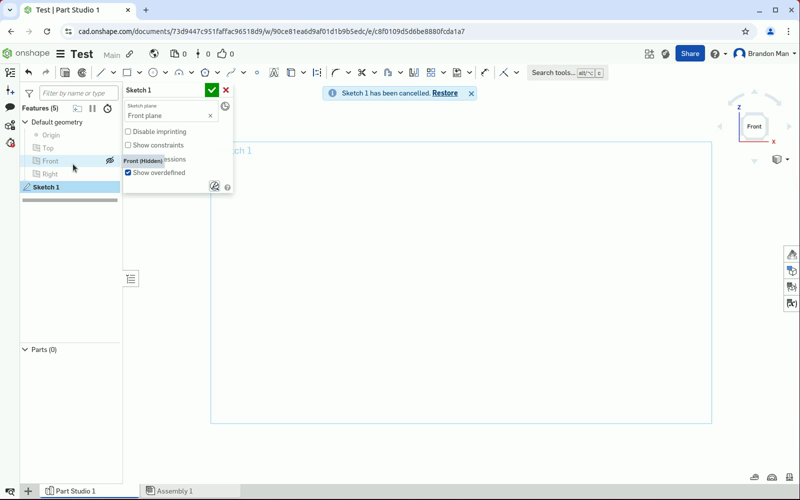
mouse_move(73, 352)
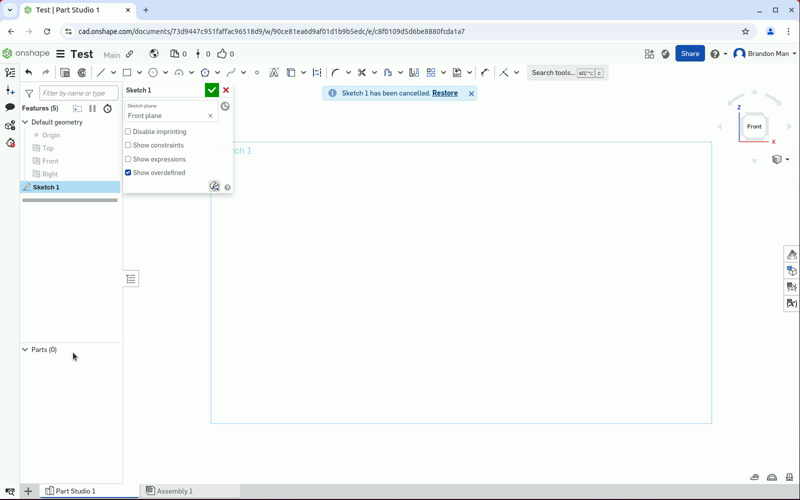
key(y)
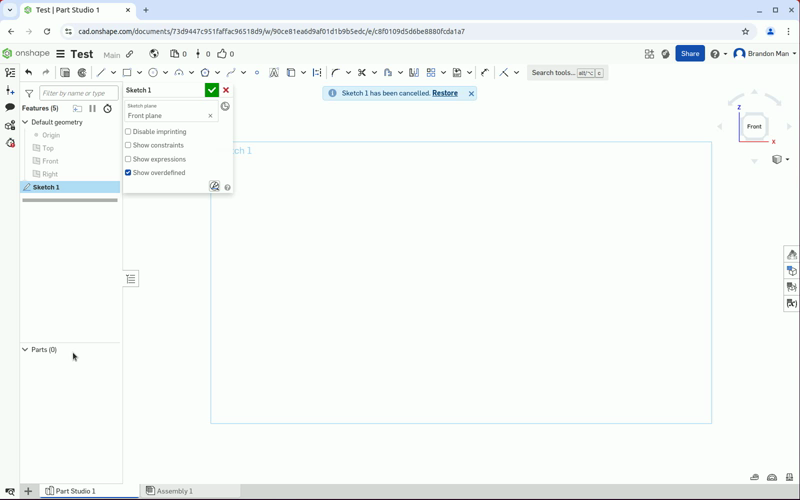
key(a)
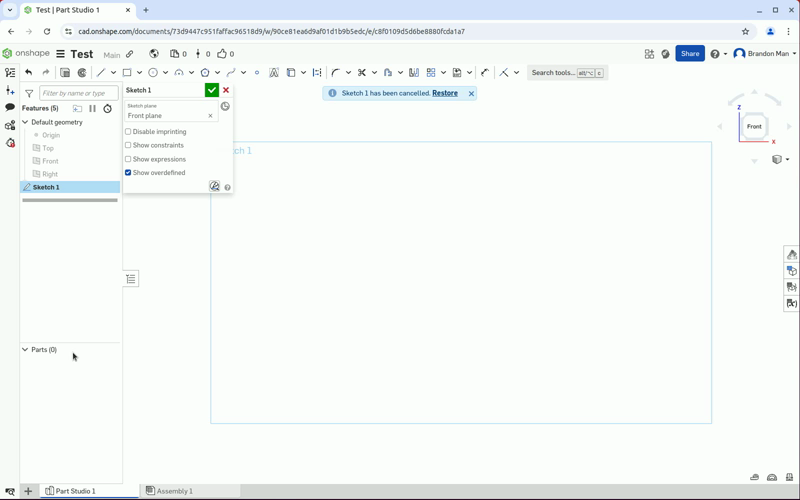
key_down(shift)
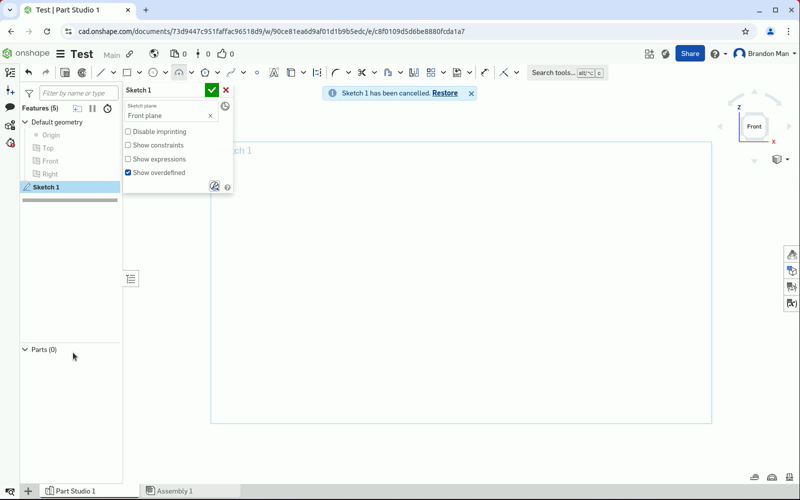
mouse_move(348, 354)
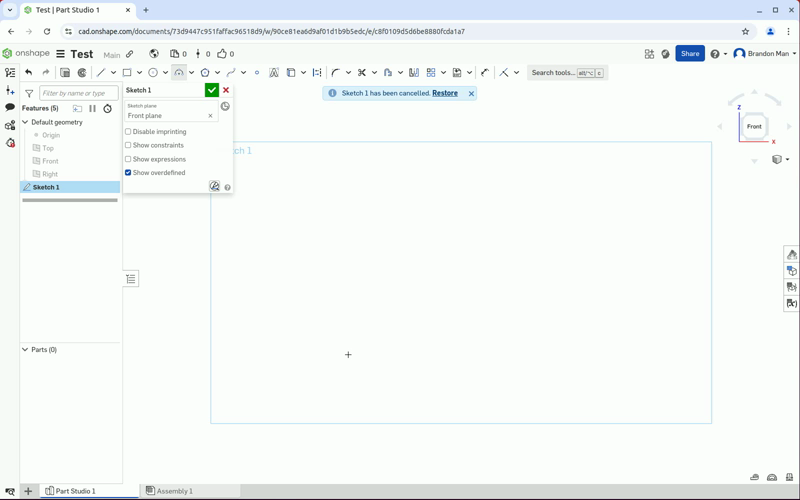
click(348, 354)
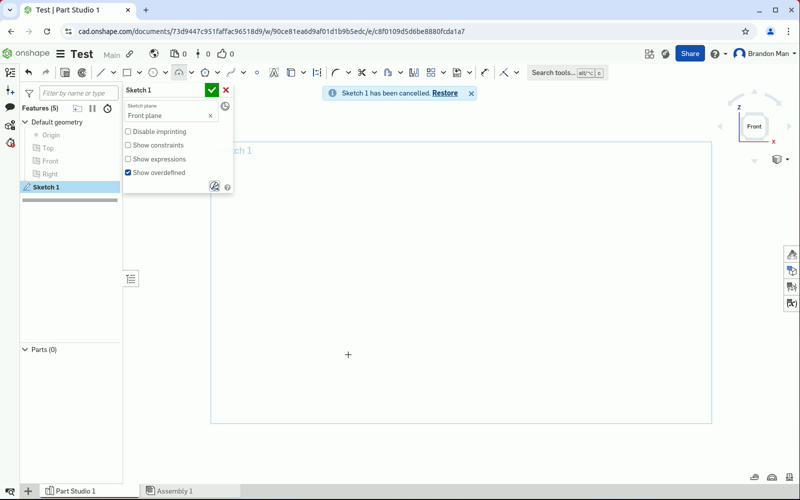
key_up(shift)
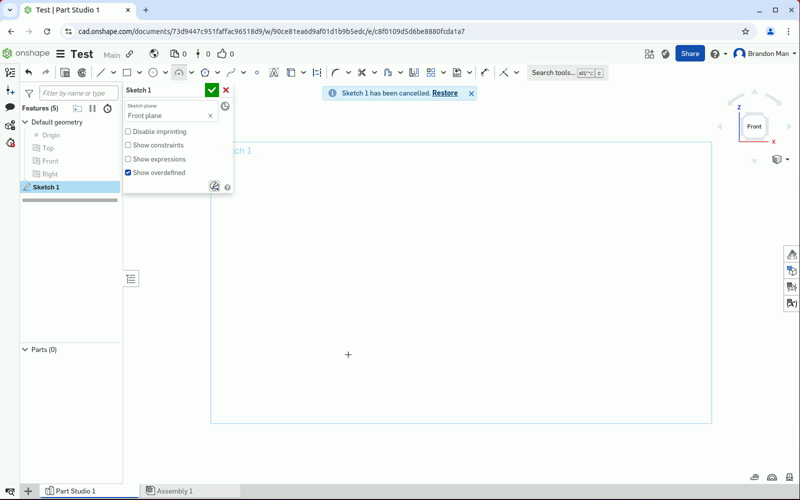
key_down(shift)
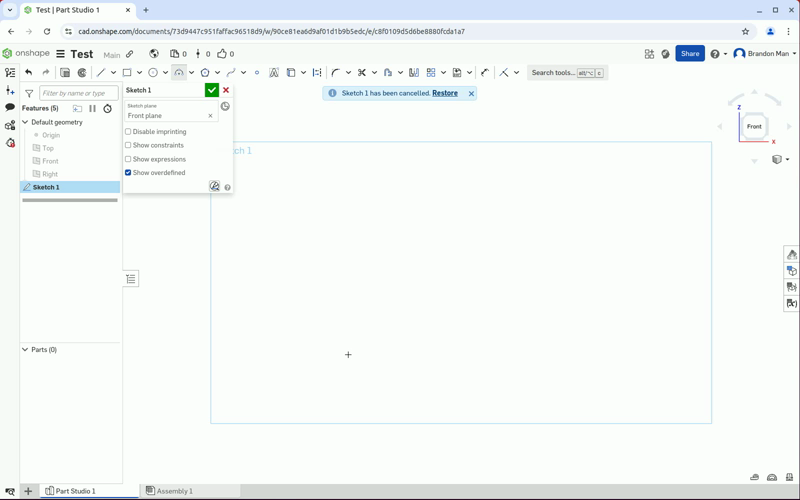
mouse_move(368, 364)
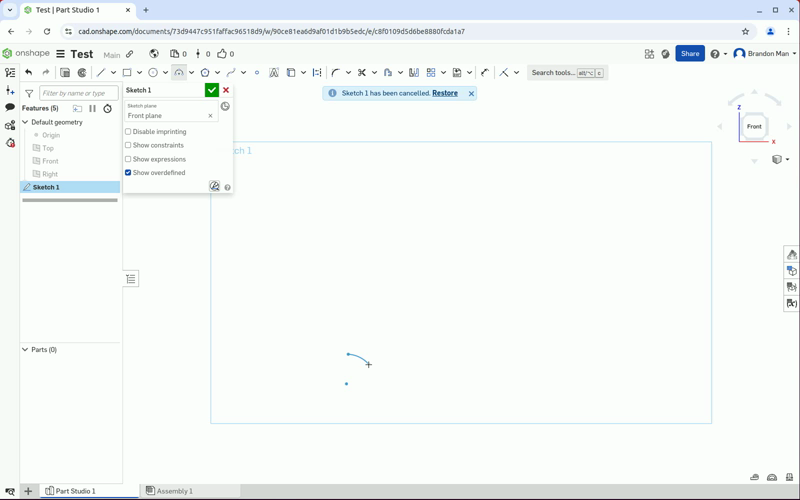
click(368, 364)
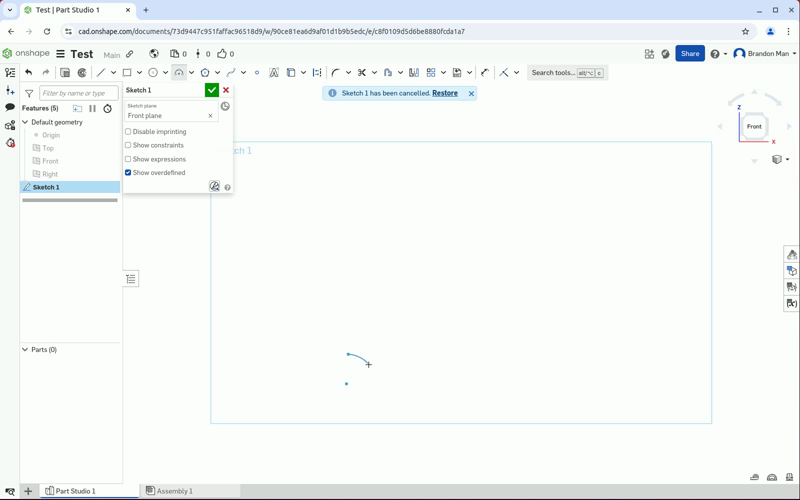
mouse_move(365, 343)
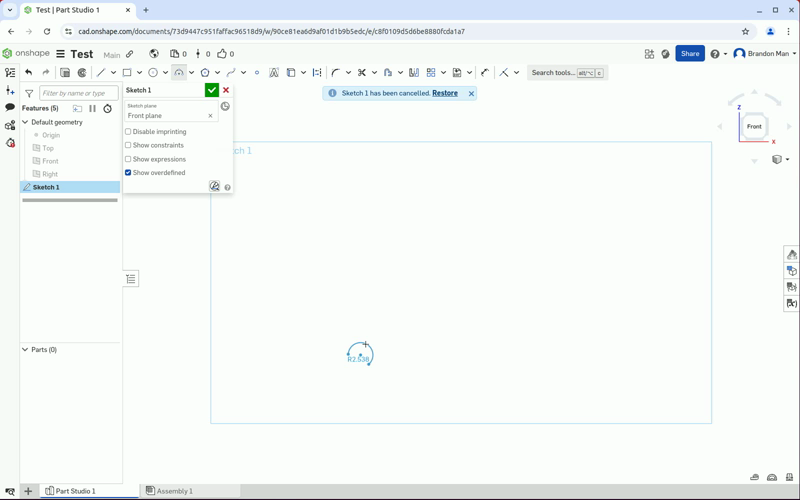
click(365, 343)
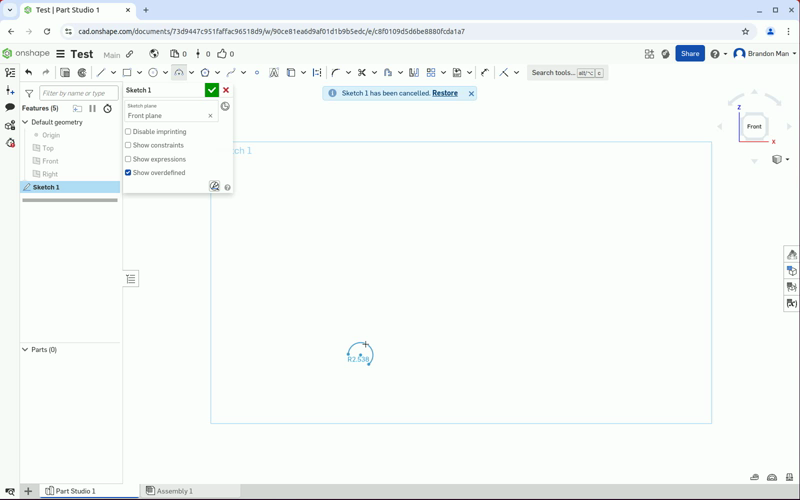
key_up(shift)
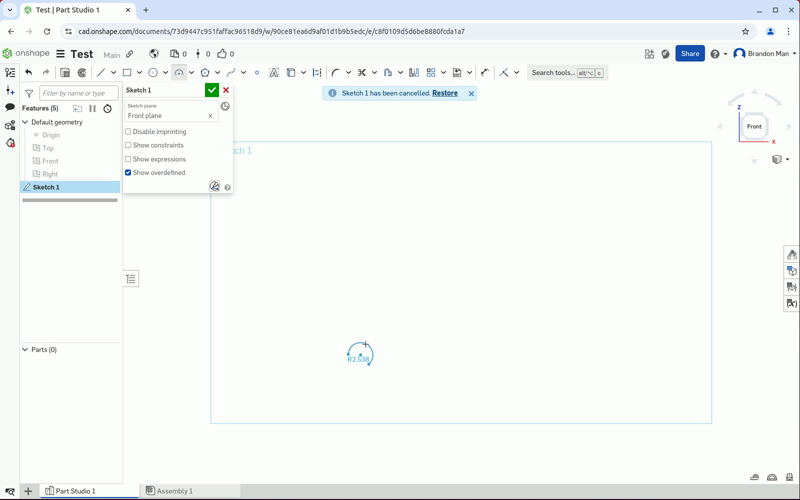
key(esc)
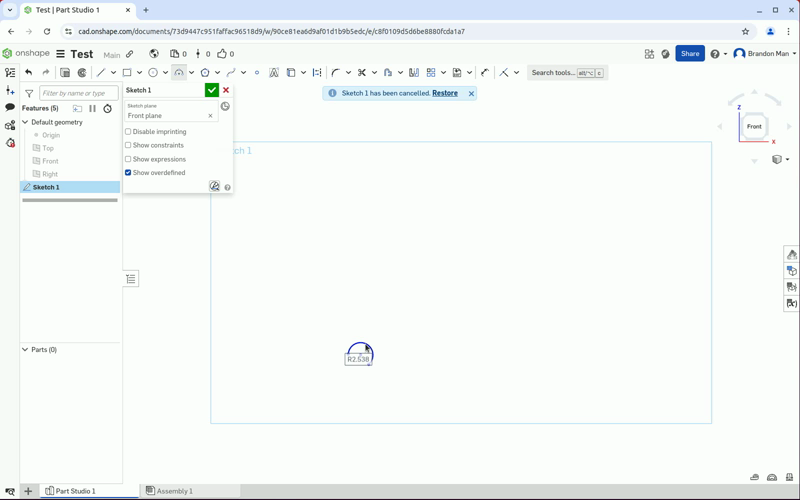
key(l)
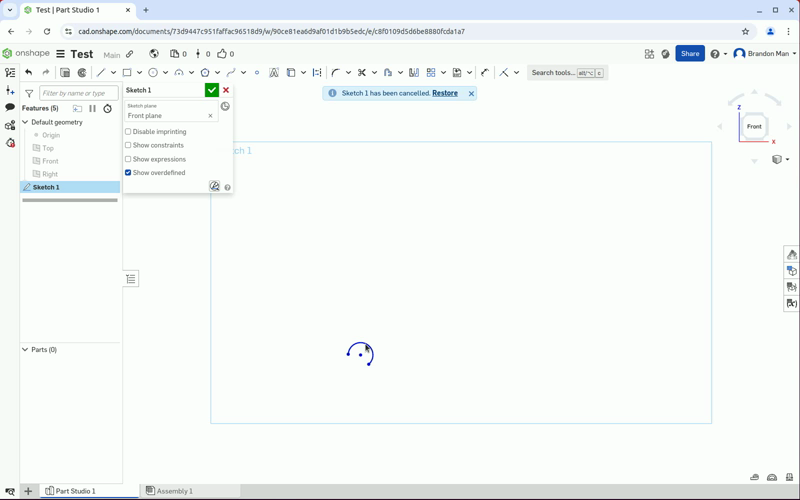
mouse_move(368, 364)
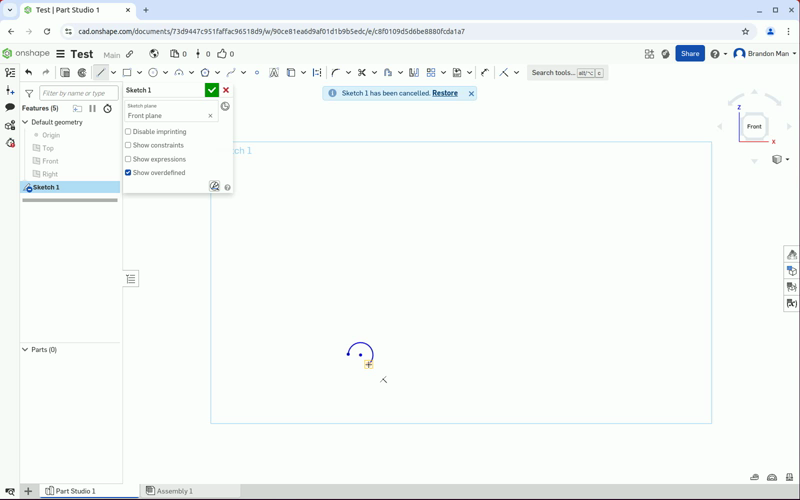
click(368, 364)
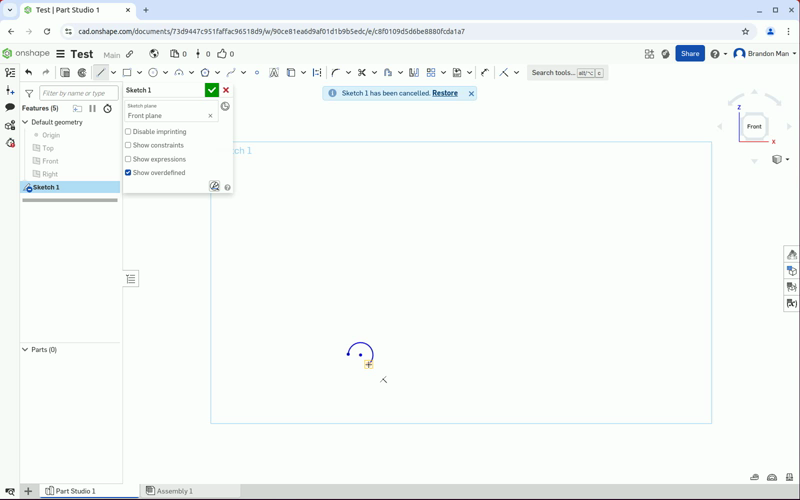
key_down(shift)
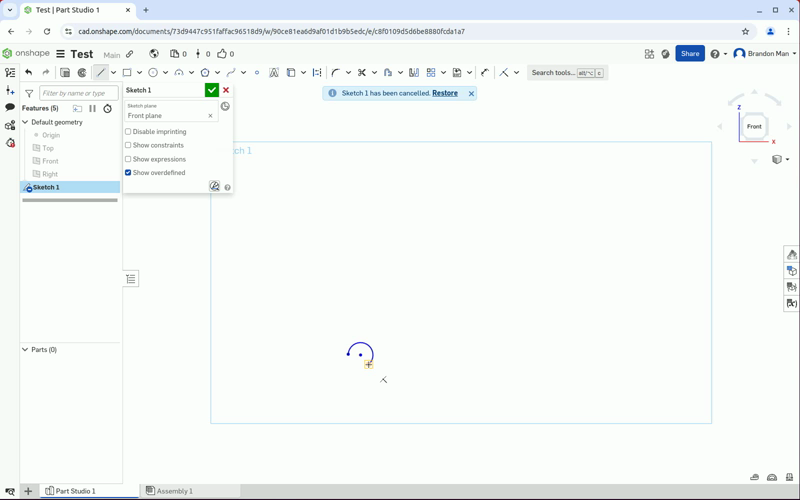
mouse_move(433, 306)
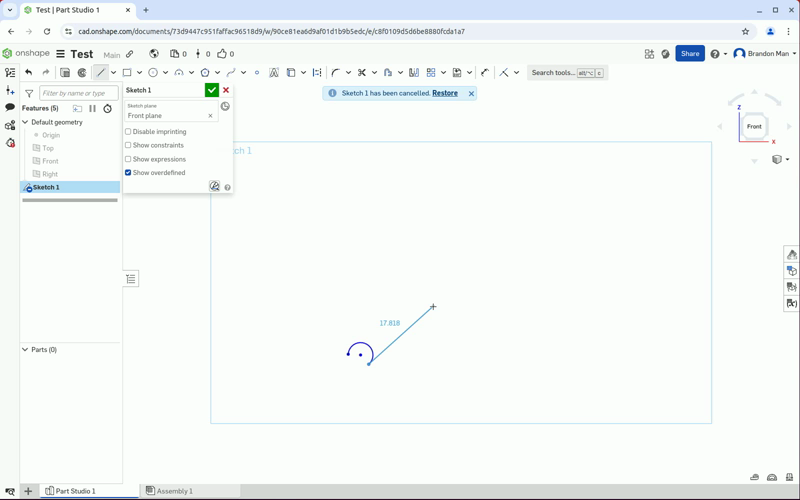
click(433, 306)
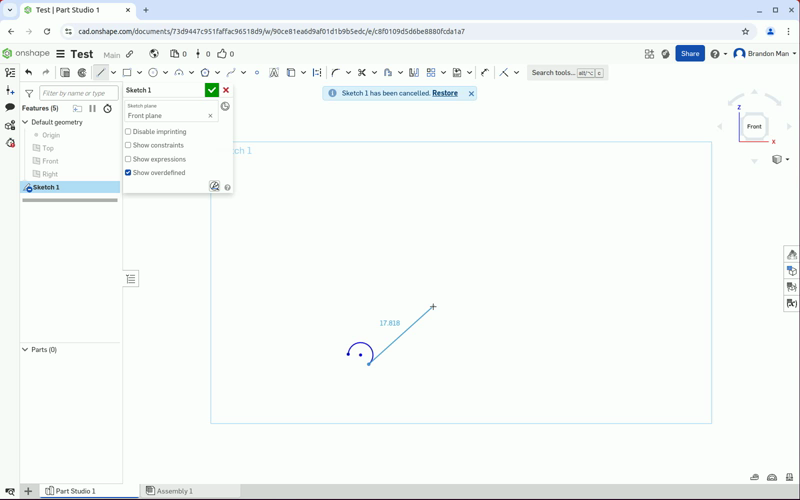
key_up(shift)
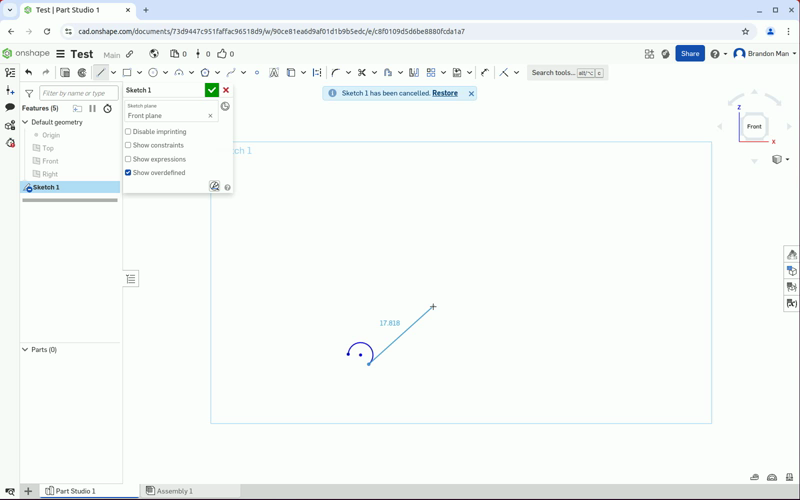
key(esc)
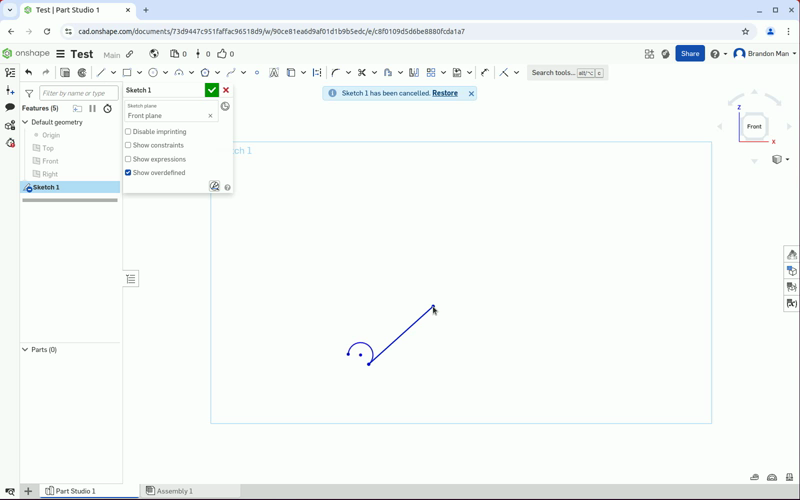
key(a)
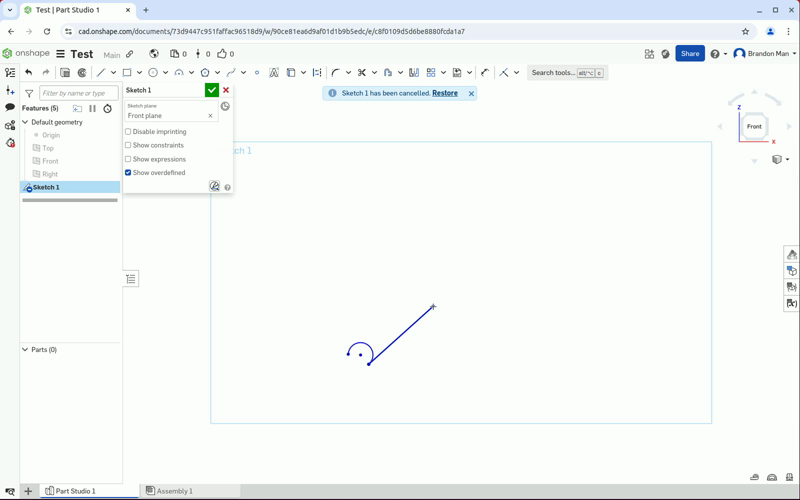
mouse_move(433, 306)
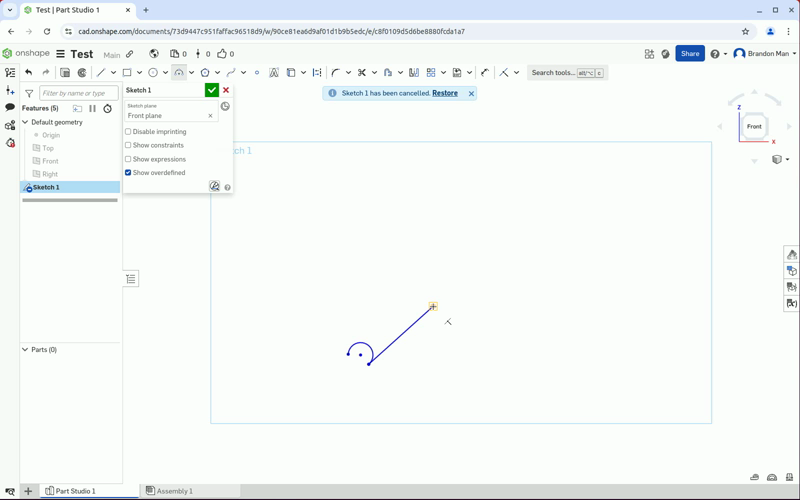
click(433, 306)
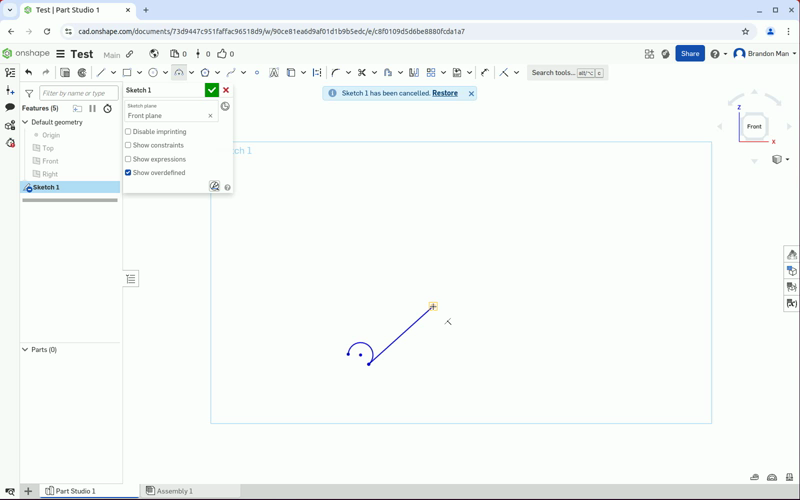
key_down(shift)
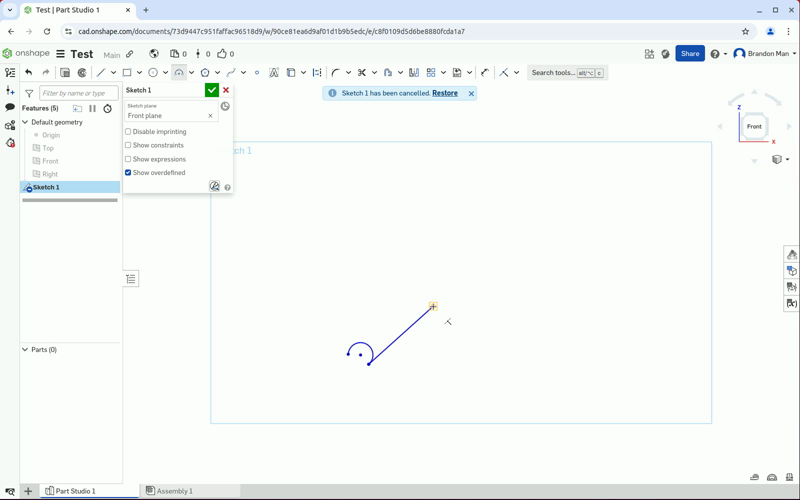
mouse_move(447, 305)
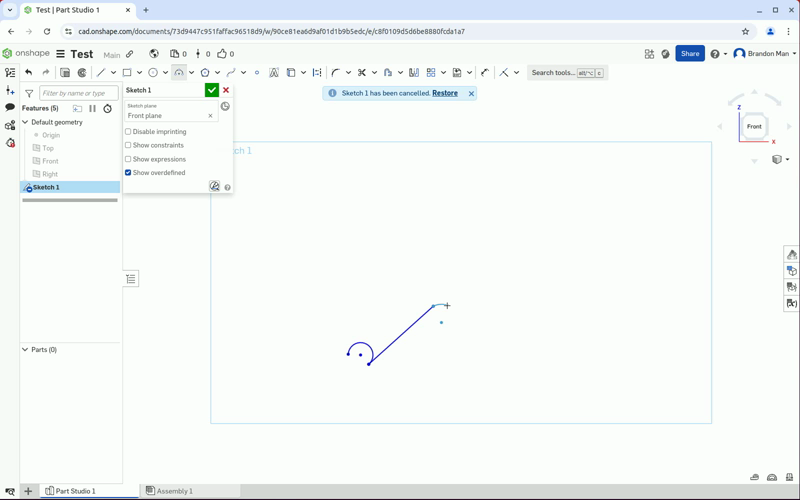
click(447, 305)
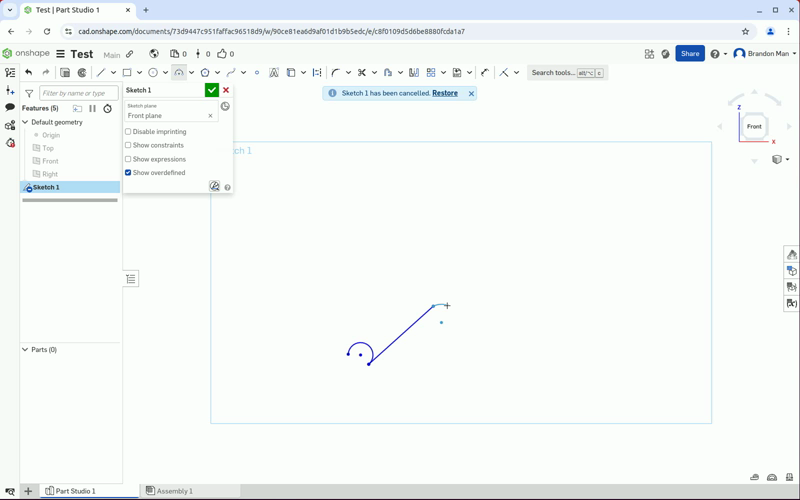
mouse_move(440, 303)
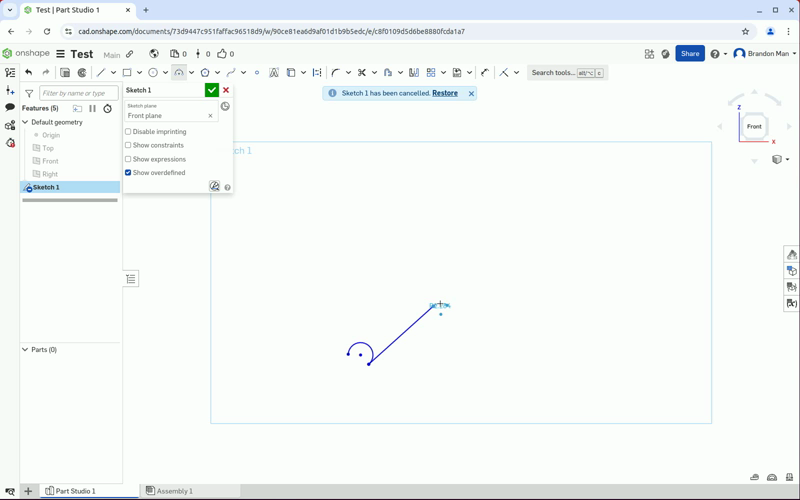
click(440, 303)
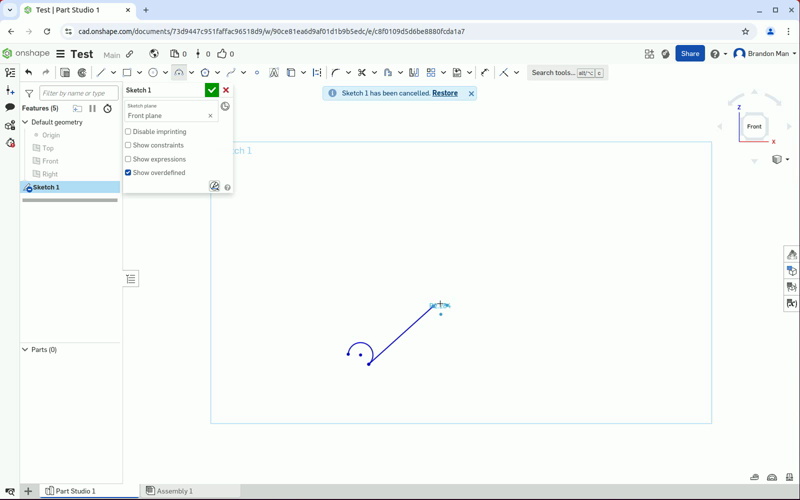
key_up(shift)
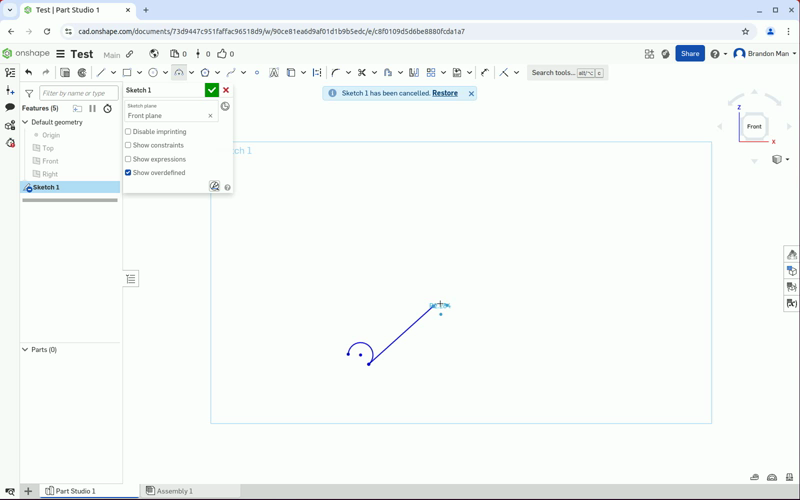
mouse_move(447, 305)
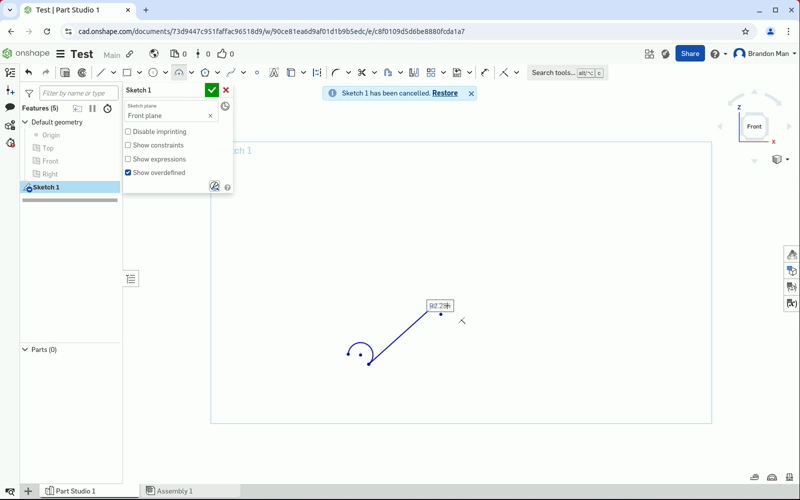
click(447, 305)
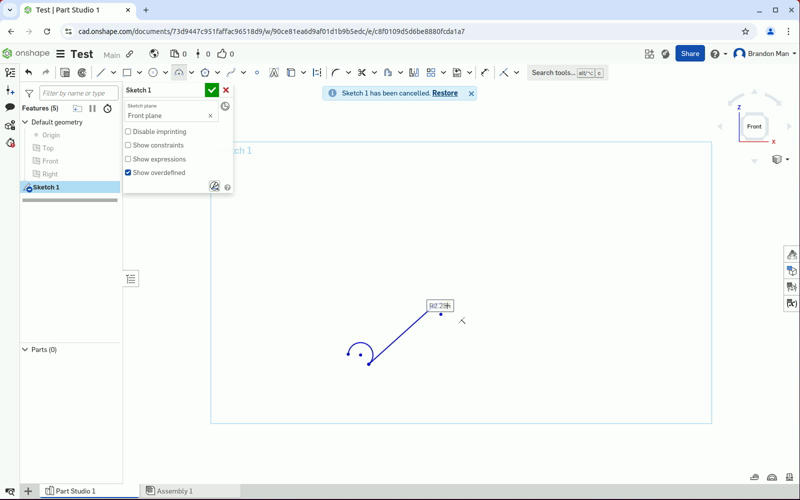
key_down(shift)
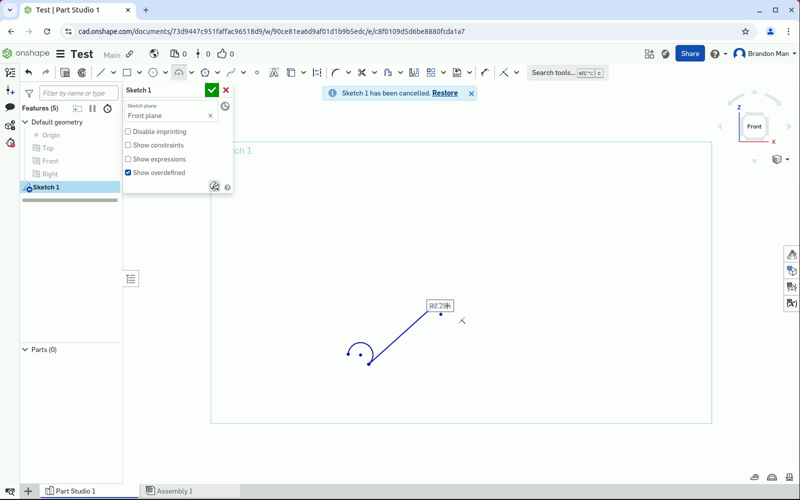
mouse_move(450, 259)
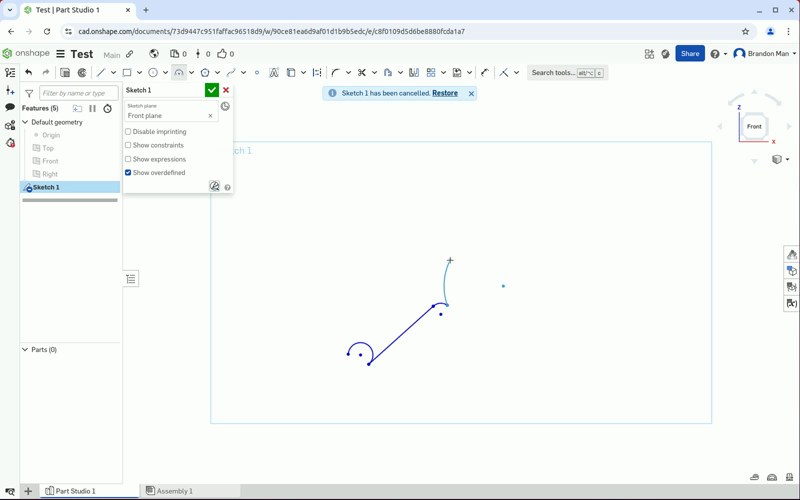
click(450, 259)
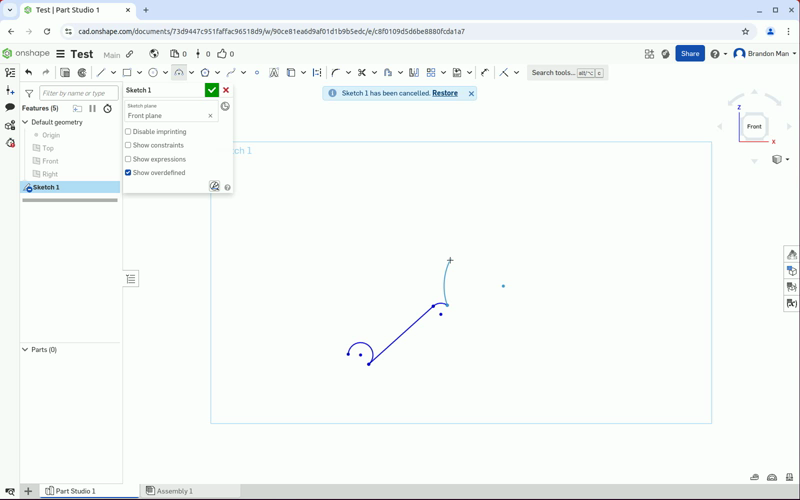
mouse_move(434, 281)
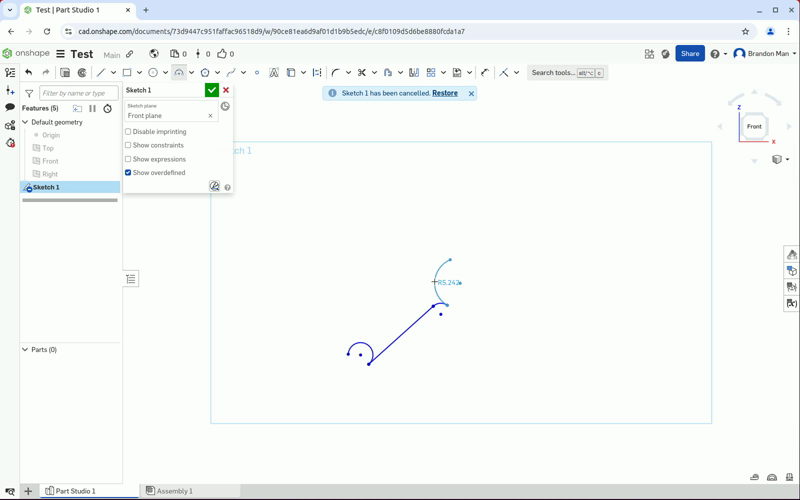
click(434, 281)
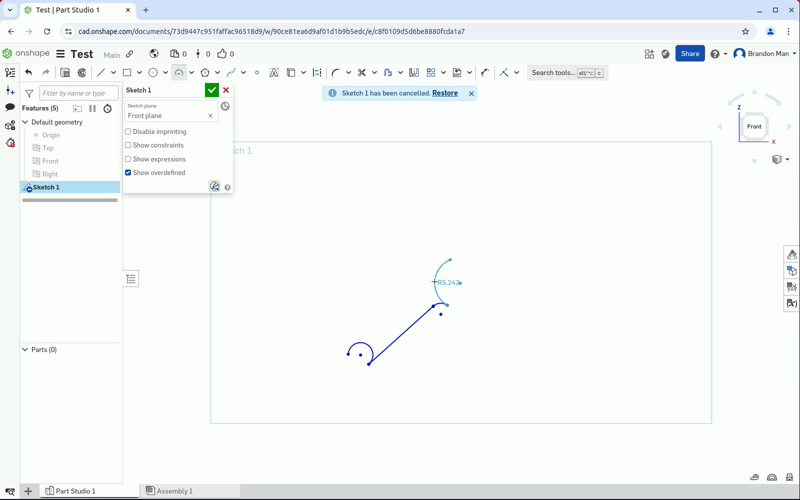
key_up(shift)
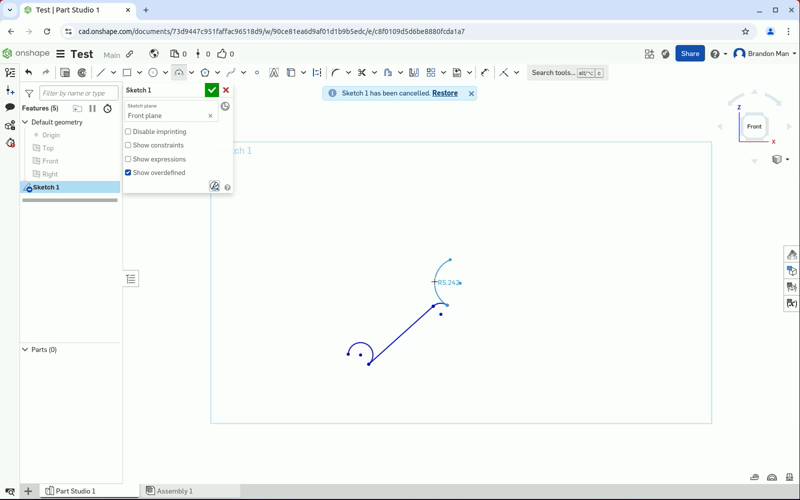
key(esc)
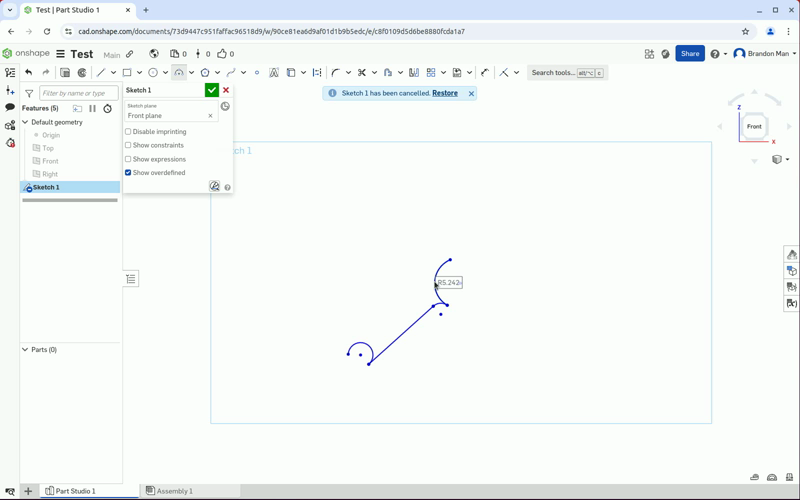
key(l)
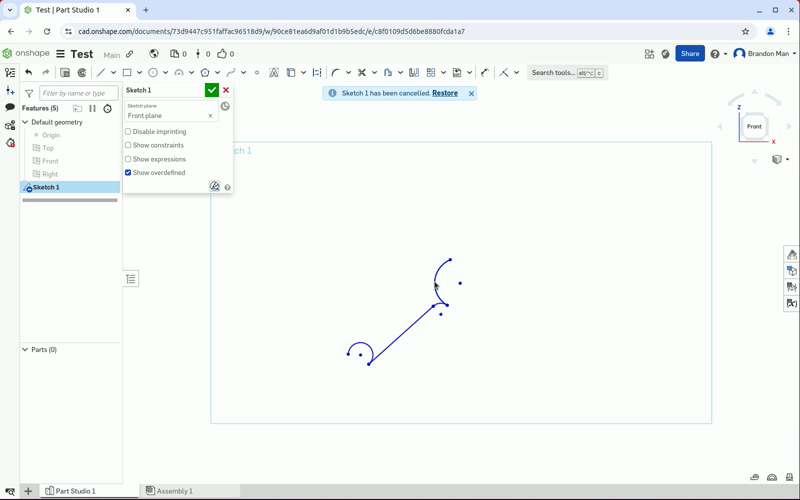
mouse_move(450, 259)
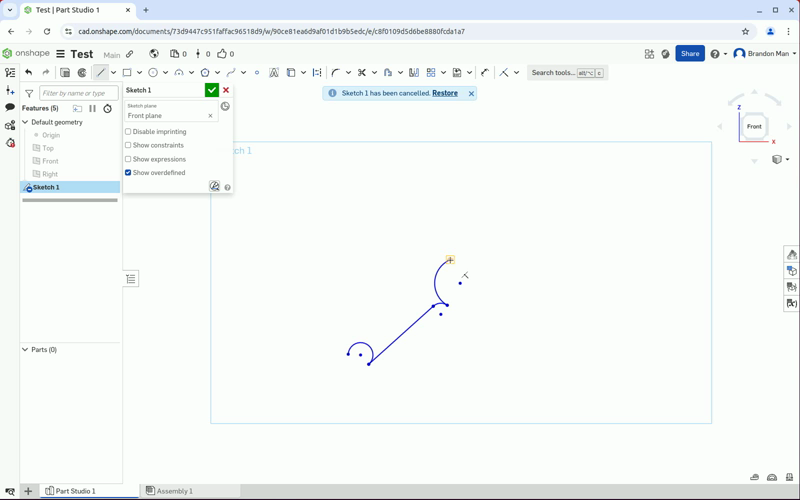
click(450, 259)
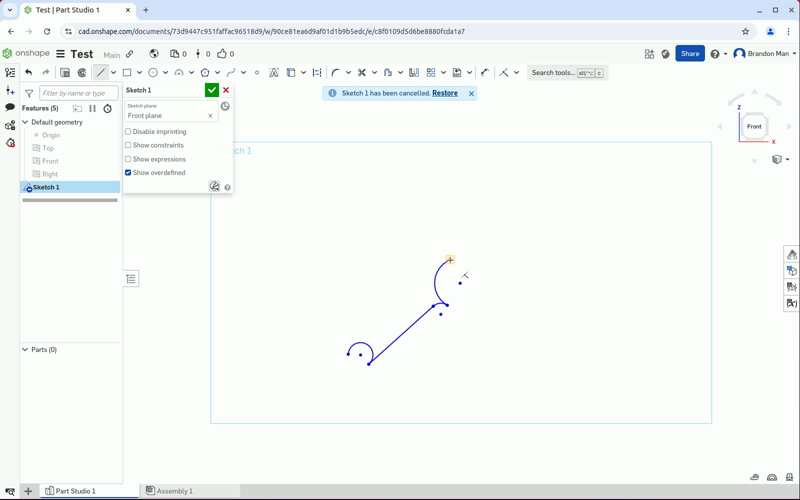
key_down(shift)
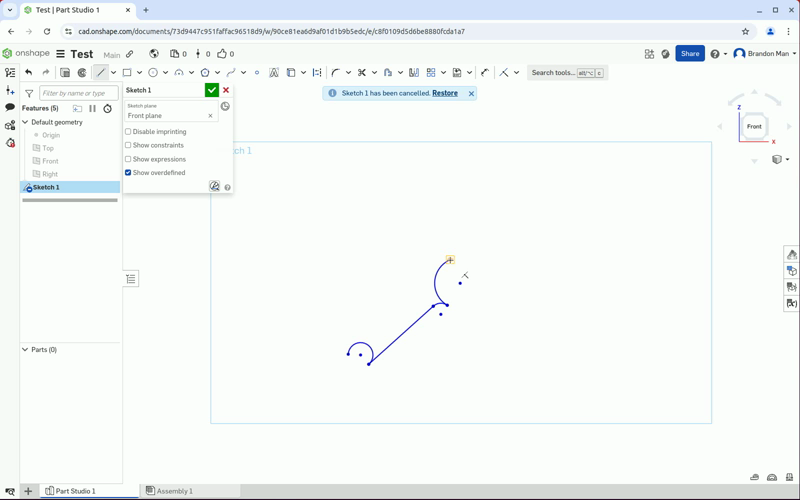
mouse_move(355, 301)
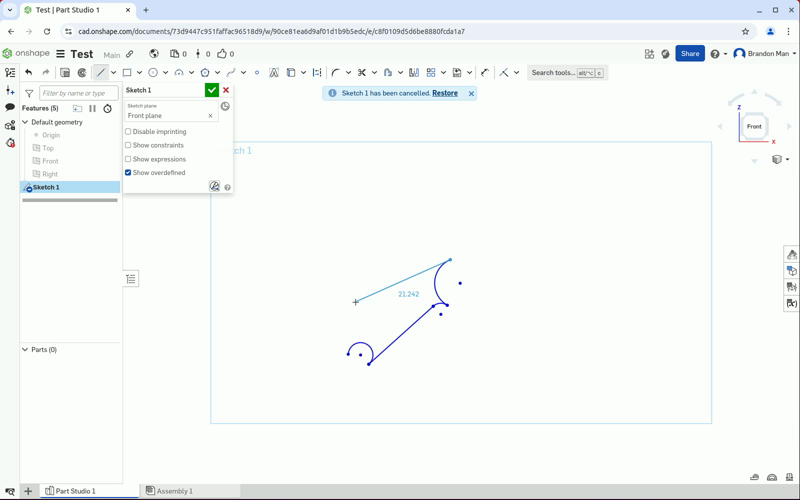
click(355, 301)
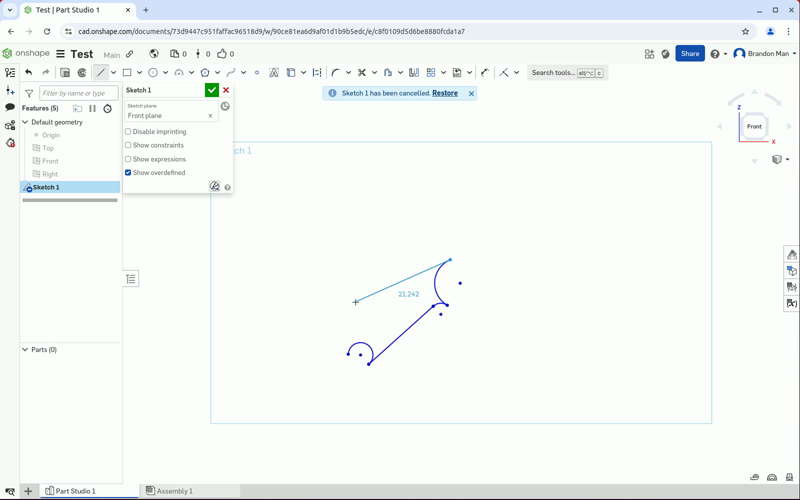
key_up(shift)
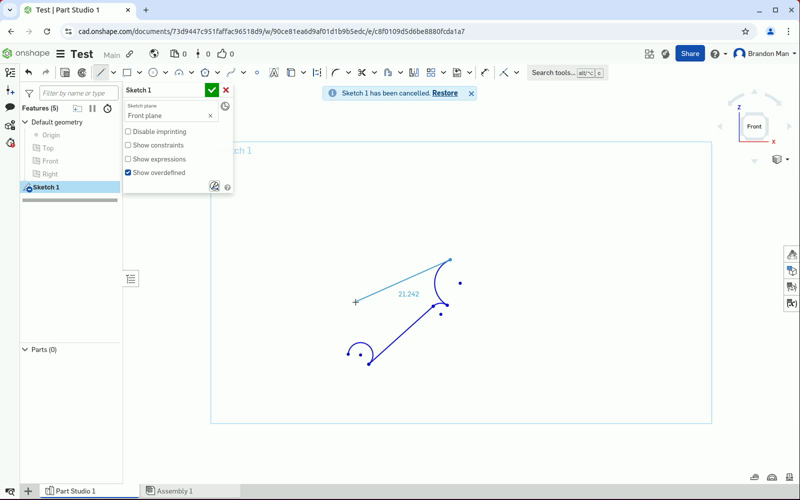
key(esc)
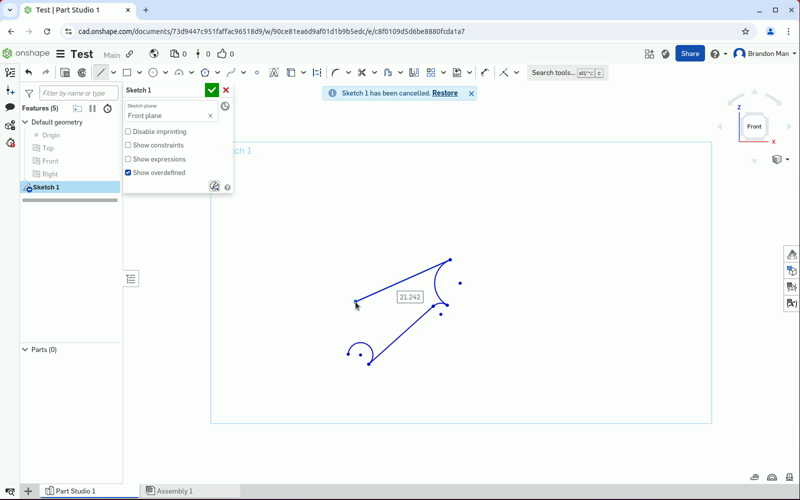
key(a)
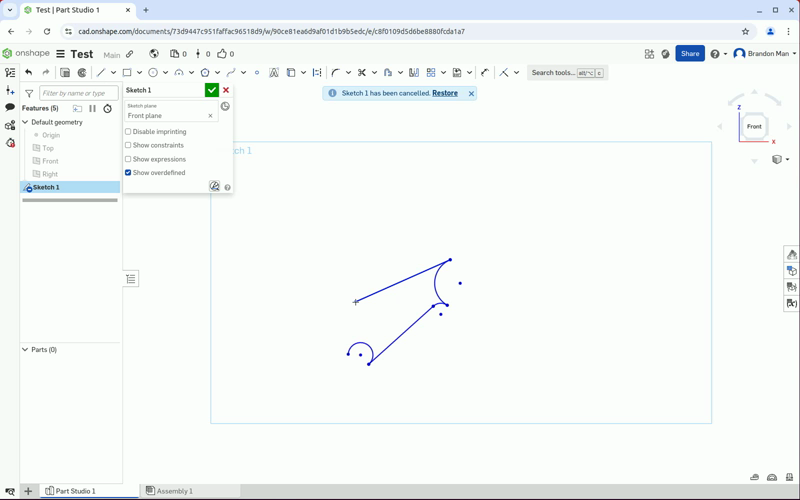
mouse_move(355, 301)
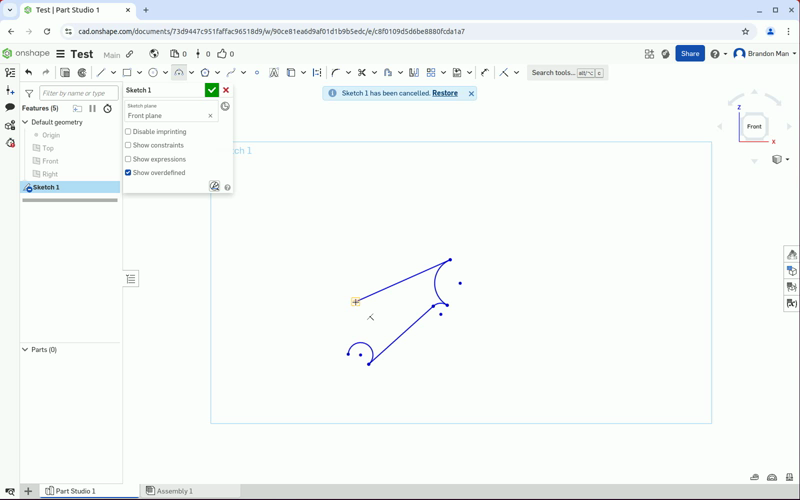
click(355, 301)
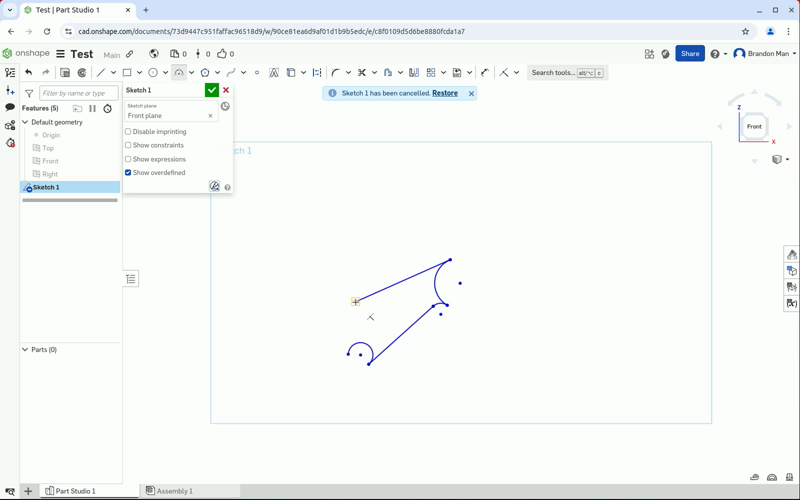
key_down(shift)
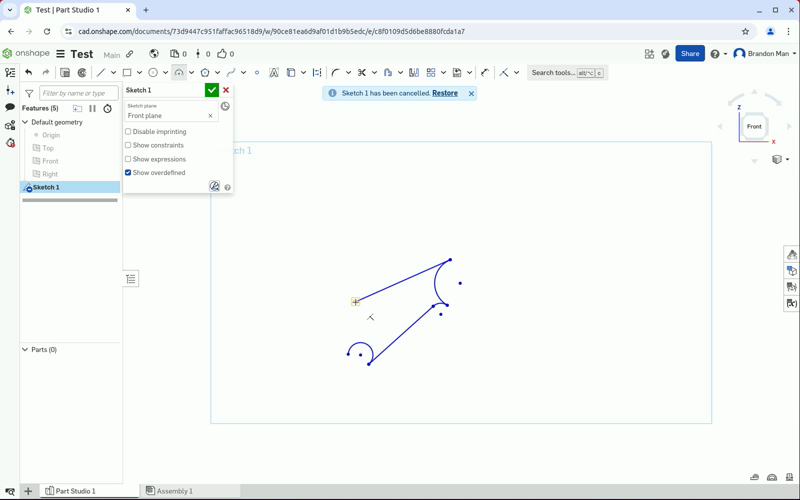
mouse_move(348, 313)
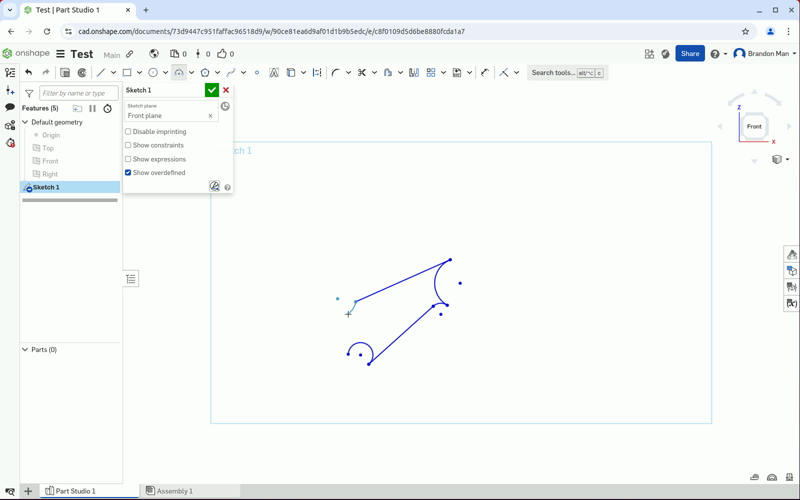
click(348, 313)
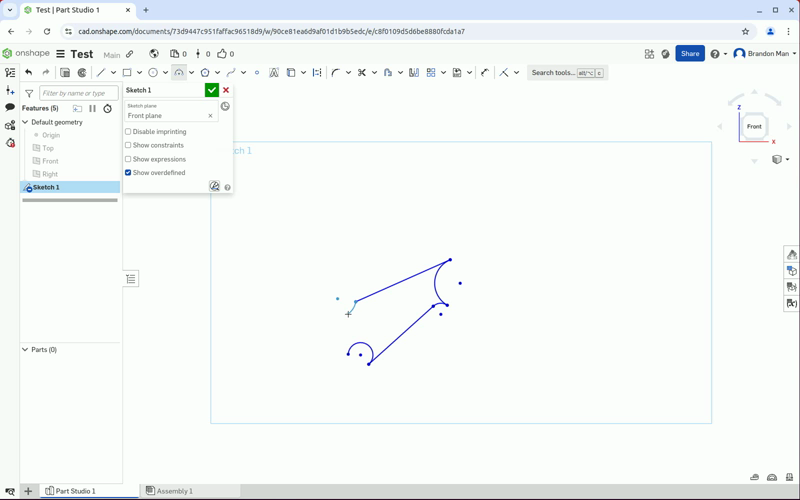
mouse_move(371, 320)
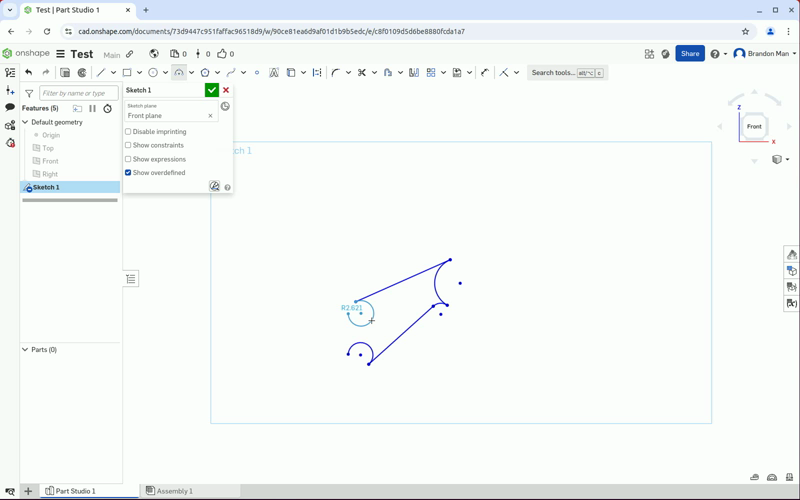
click(371, 320)
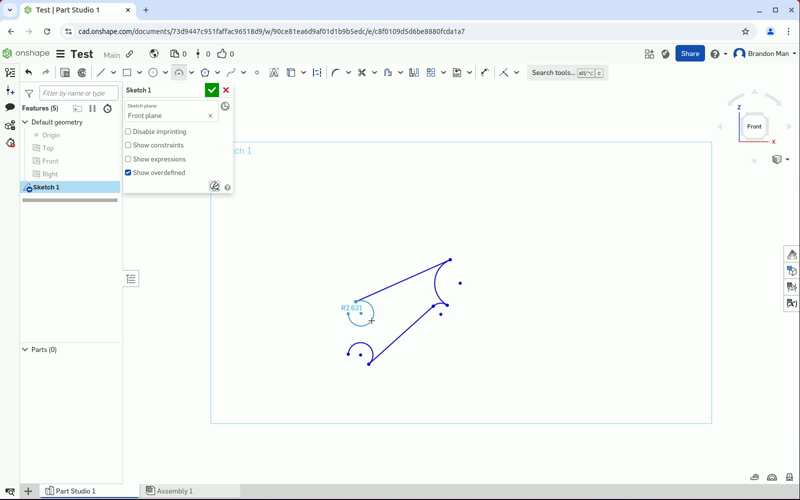
key_up(shift)
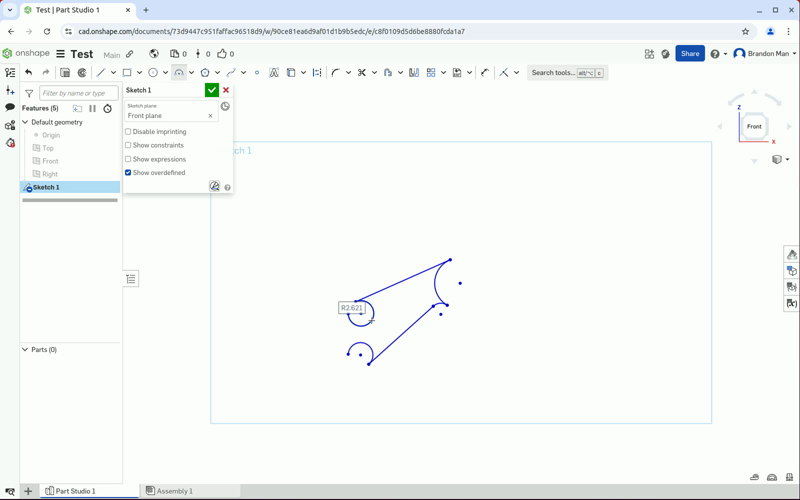
key(esc)
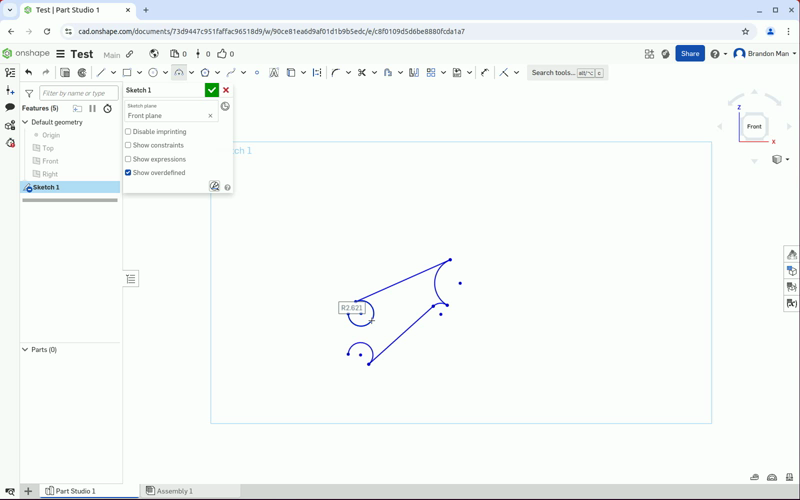
key(l)
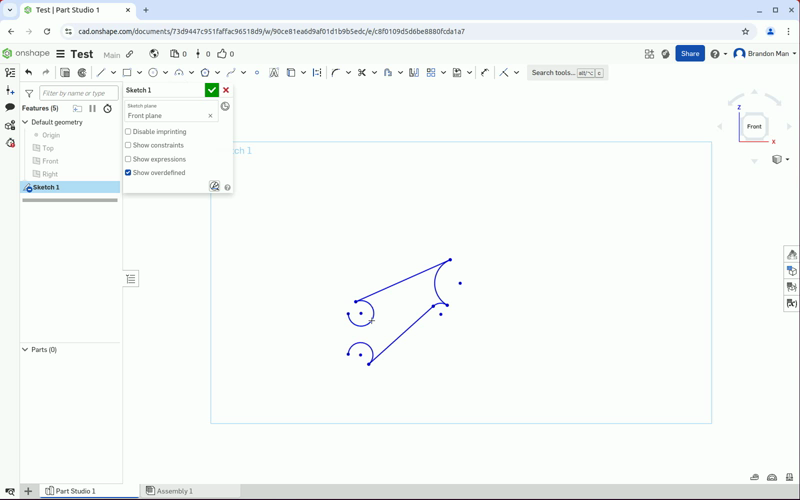
mouse_move(348, 313)
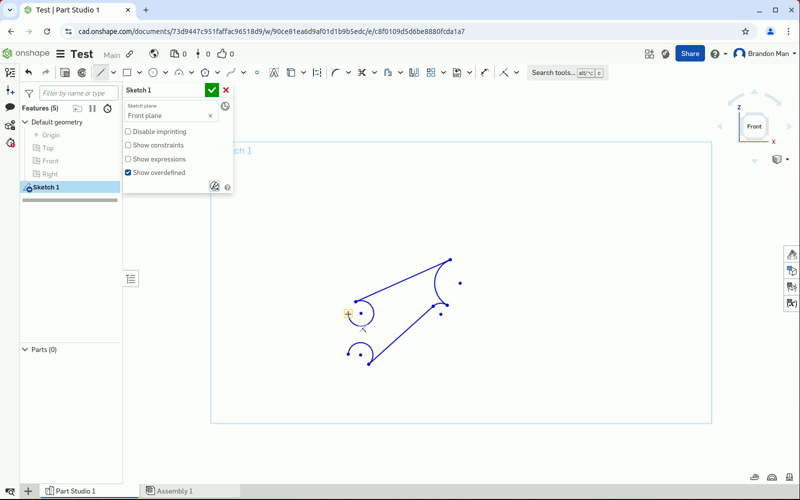
click(348, 313)
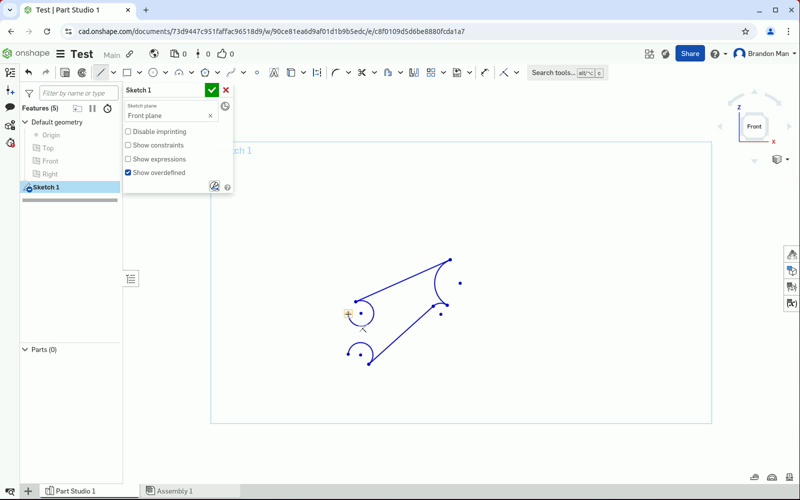
mouse_move(378, 313)
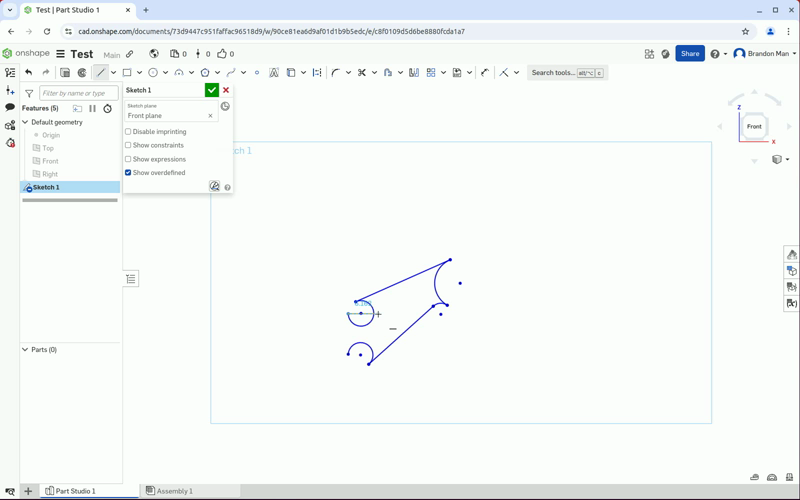
key_down(shift)
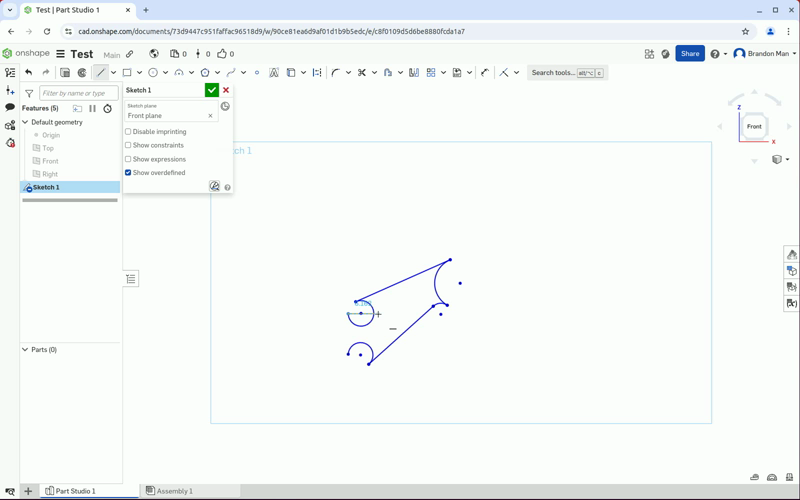
mouse_move(348, 354)
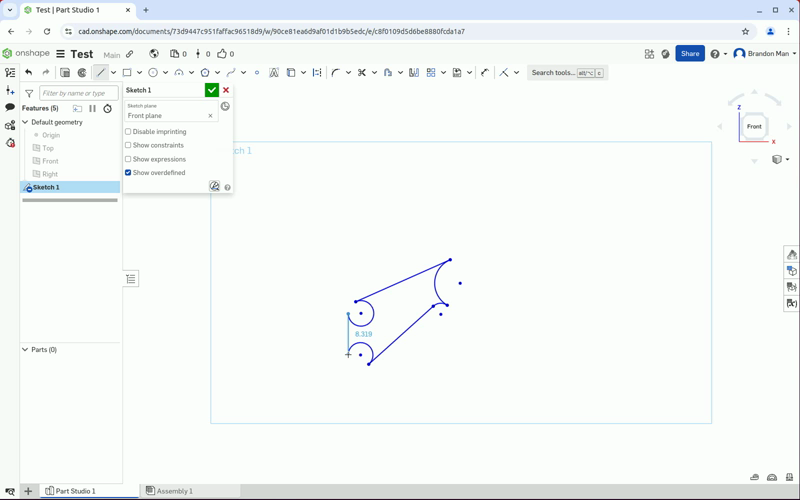
key_up(shift)
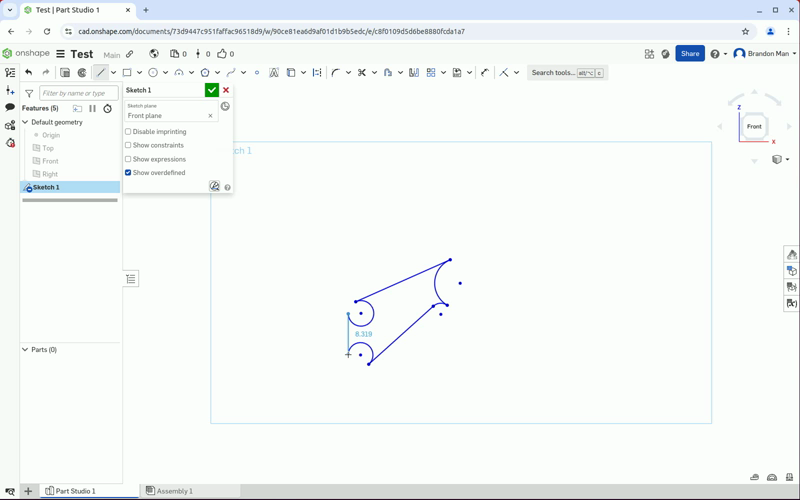
click(348, 354)
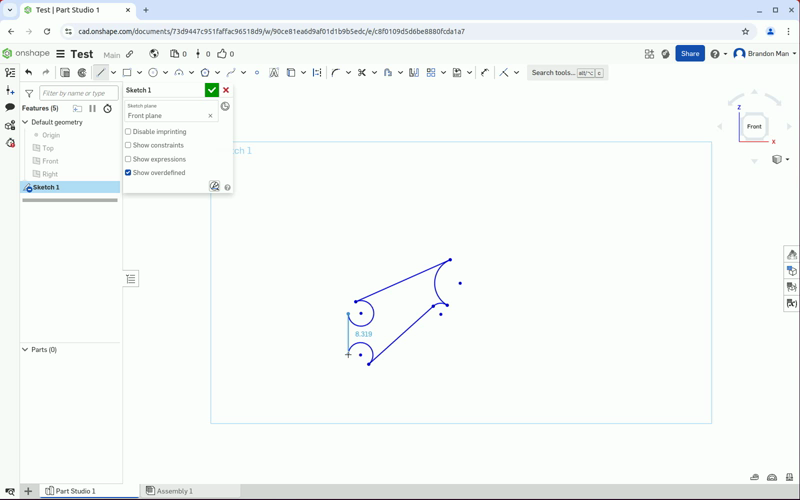
key(esc)
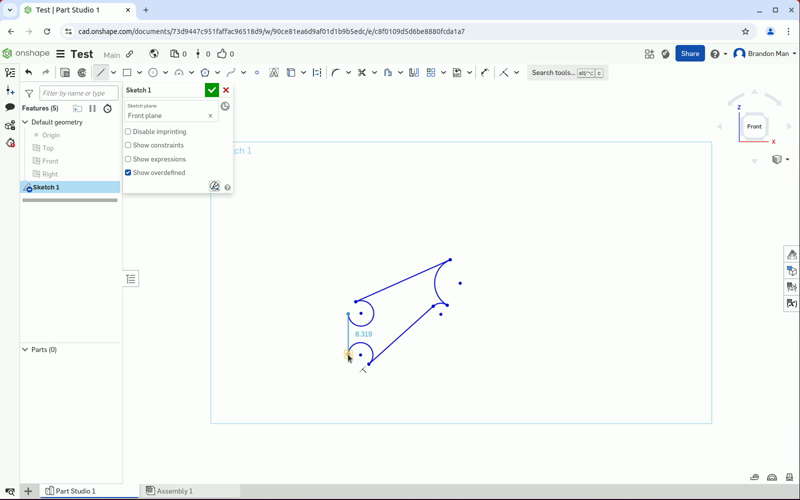
mouse_move(384, 298)
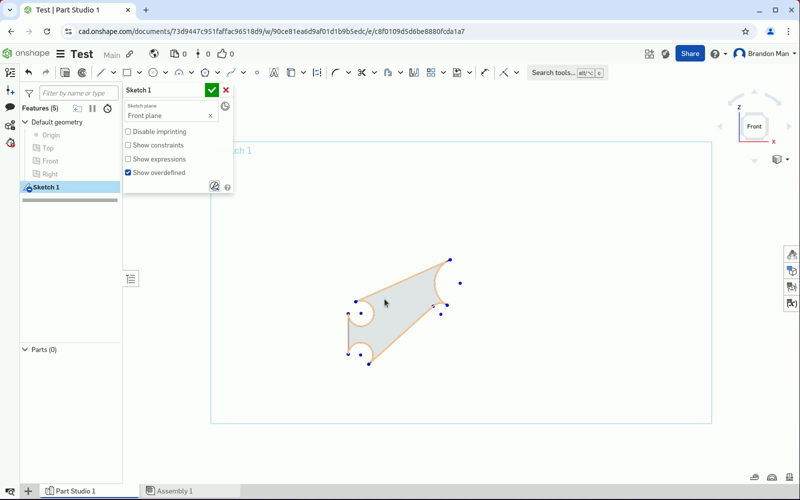
click(384, 298)
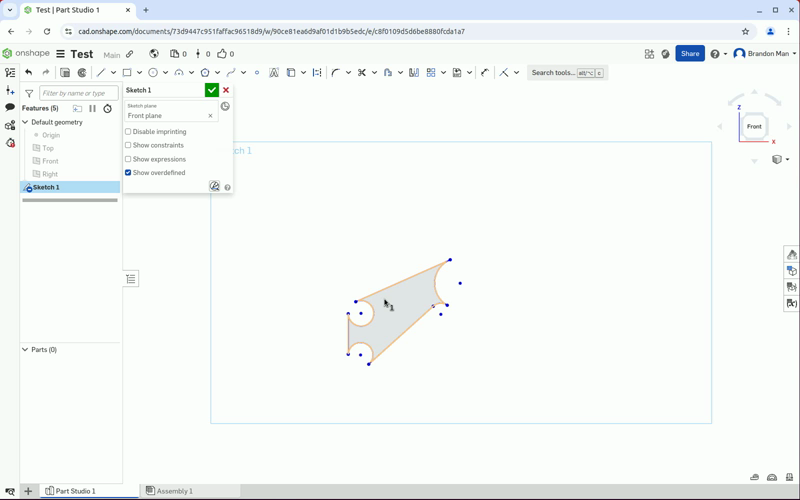
mouse_move(73, 352)
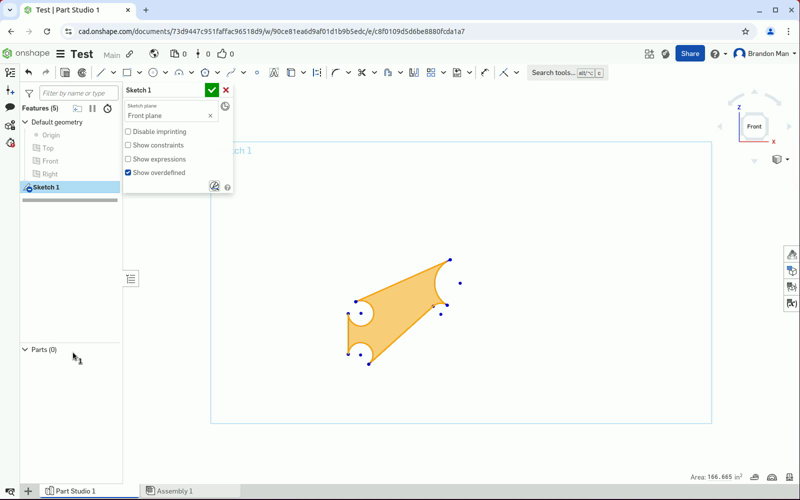
key(shift+y)
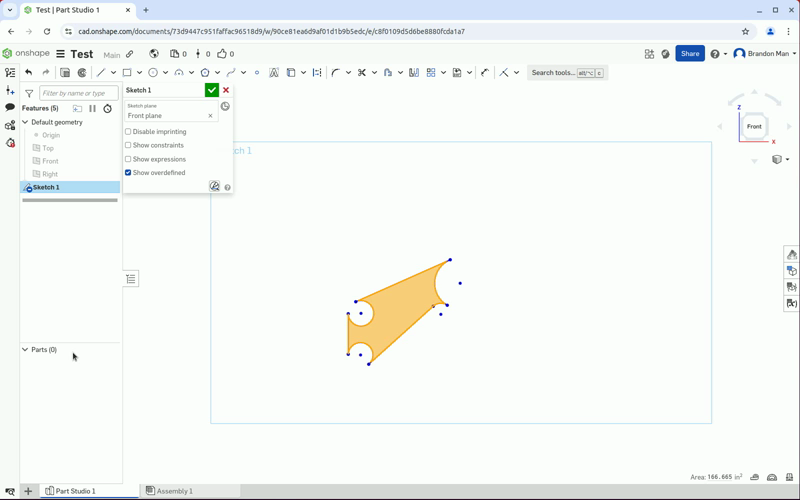
key(shift+e)
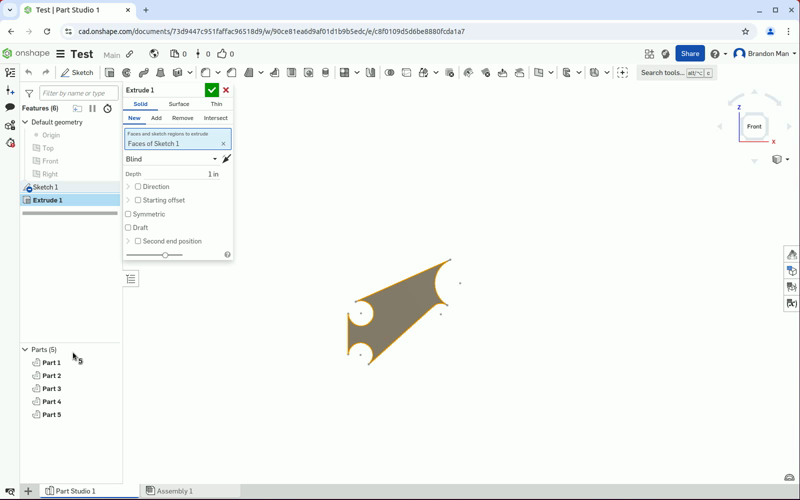
mouse_move(143, 106)
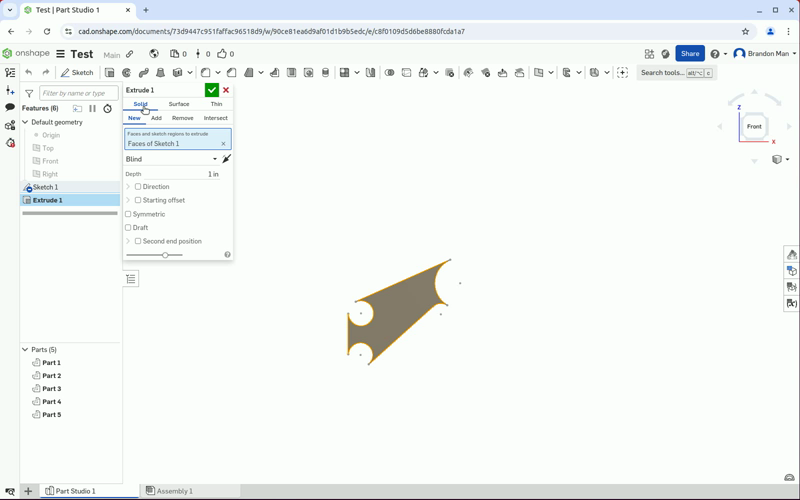
click(143, 106)
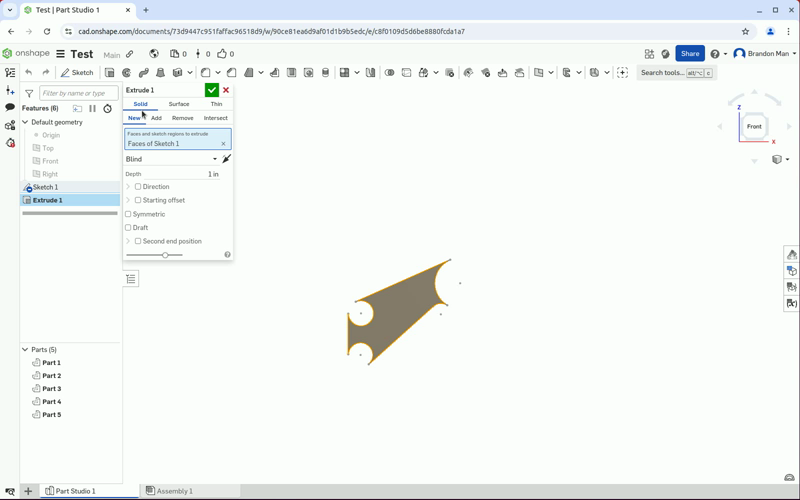
mouse_move(137, 120)
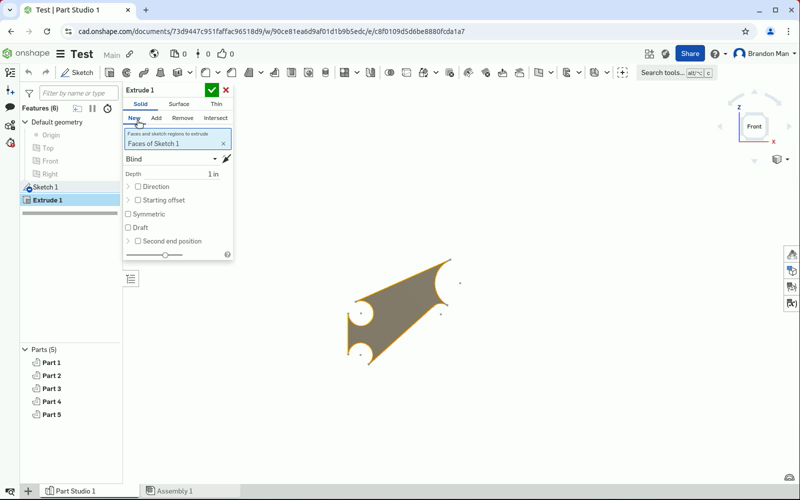
click(137, 120)
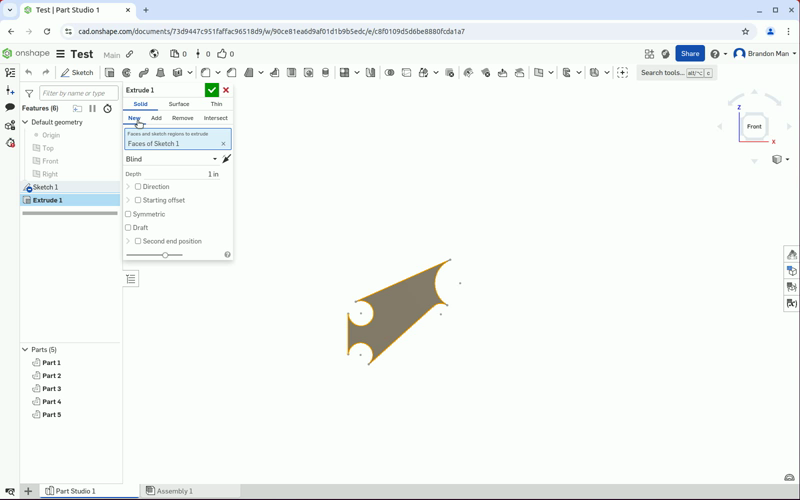
key(tab, 4)
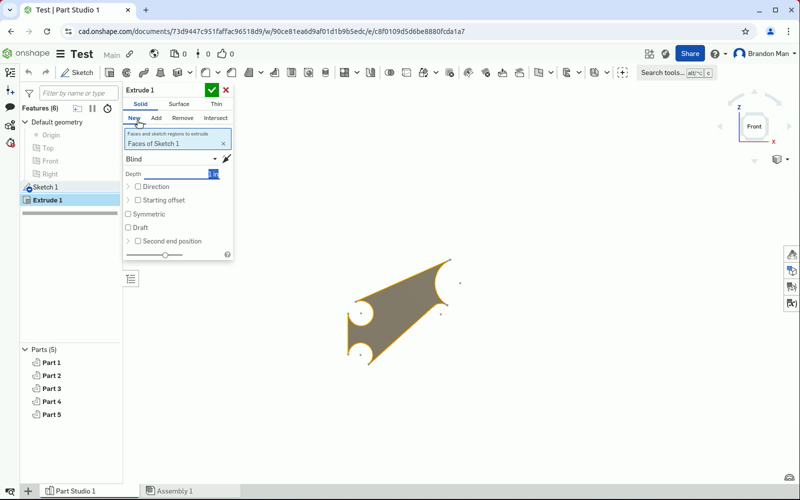
text(2.408)
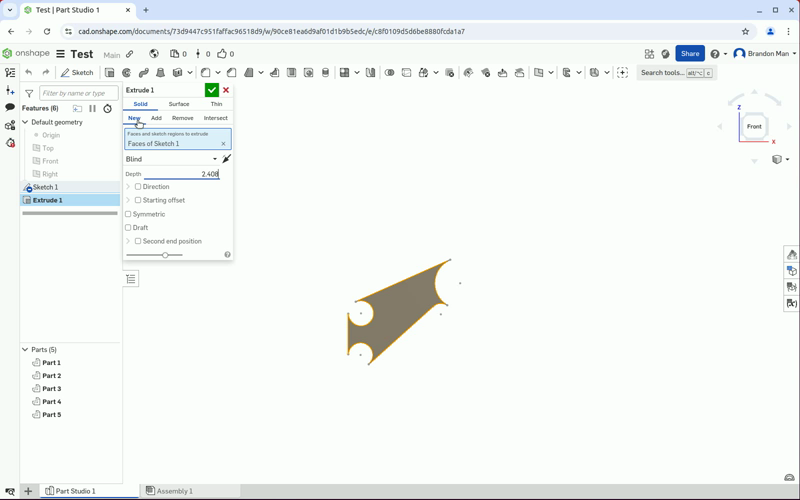
key(tab, 3)
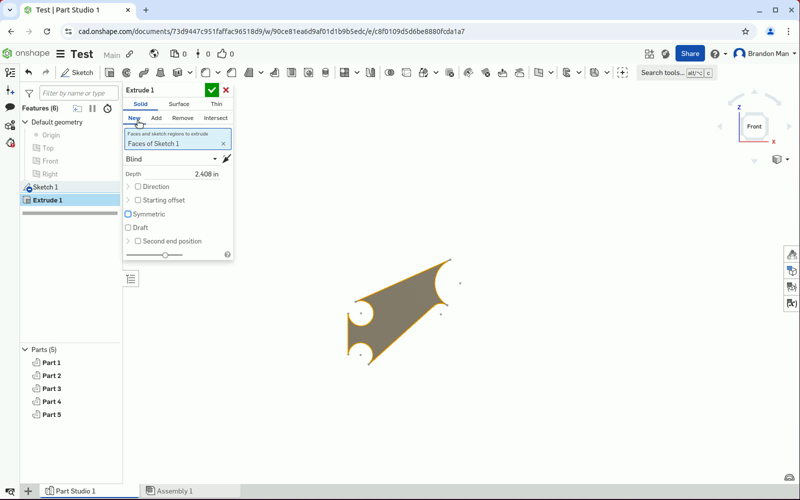
key(space)
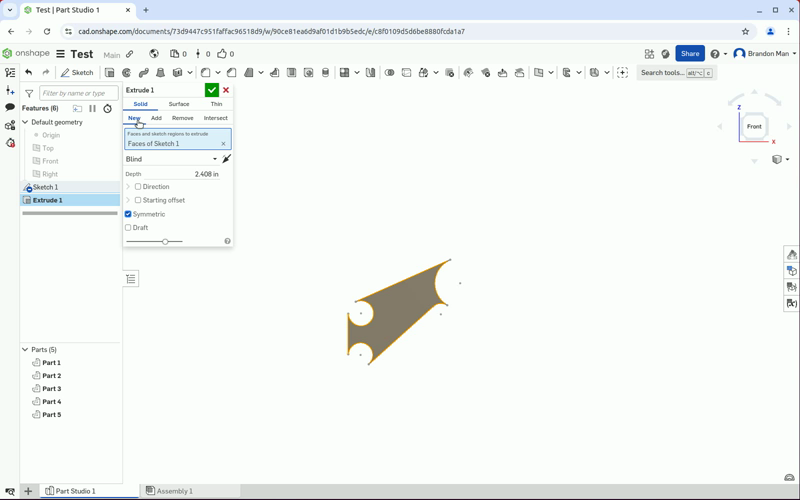
key(enter)
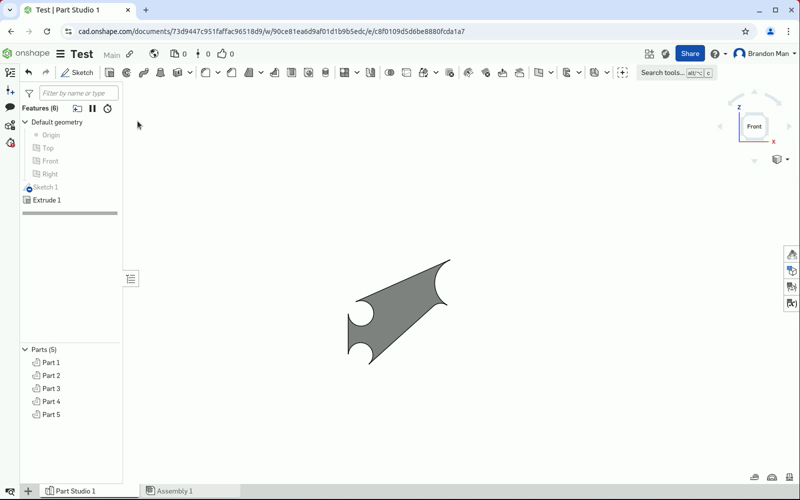
key(shift+h)
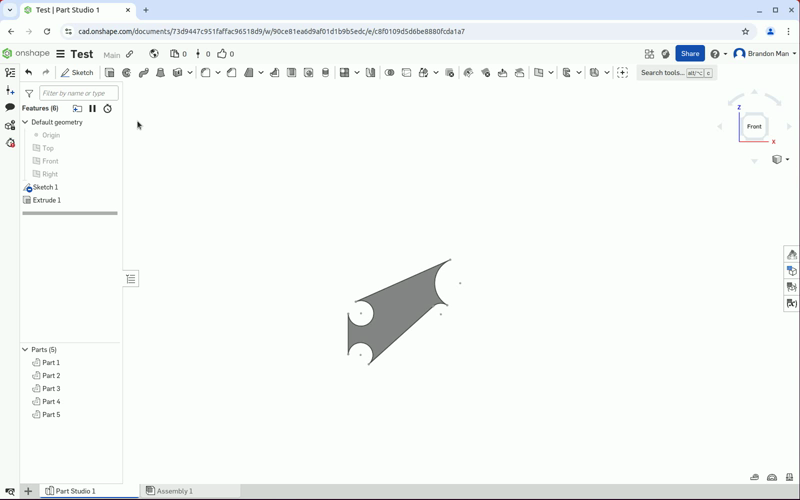
key(shift+h)
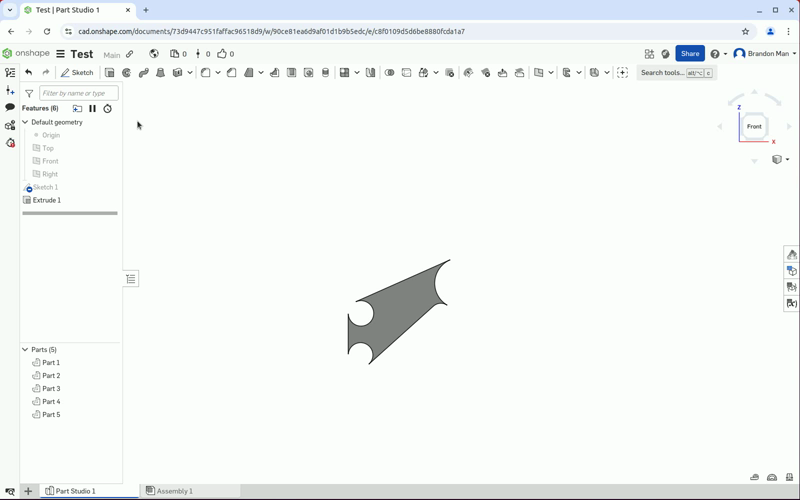
mouse_move(73, 189)
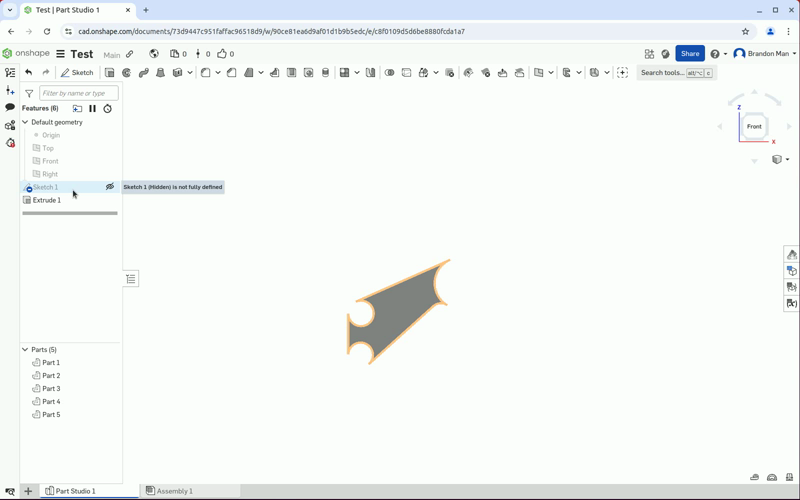
click(73, 189)
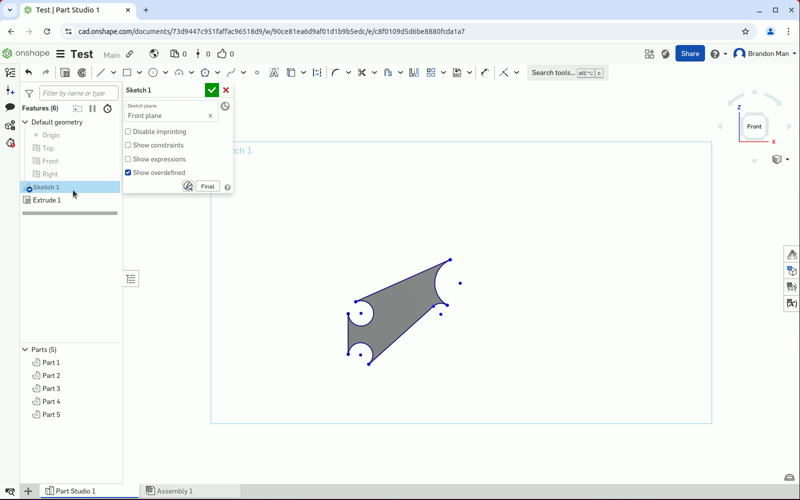
mouse_move(229, 92)
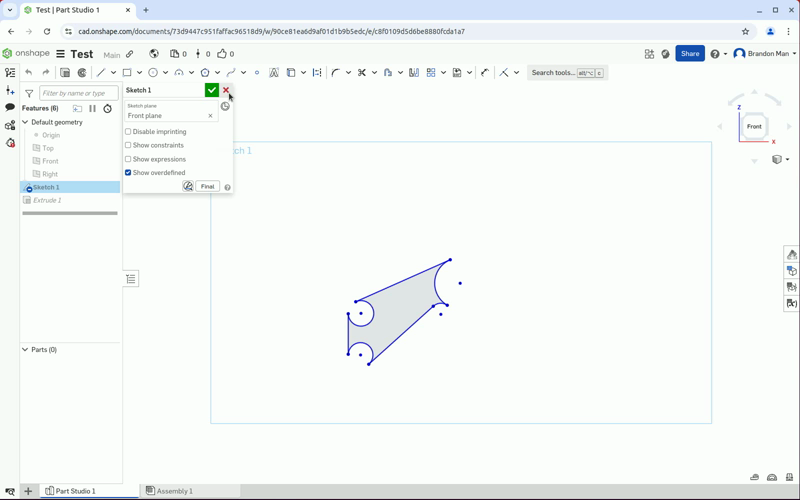
click(229, 92)
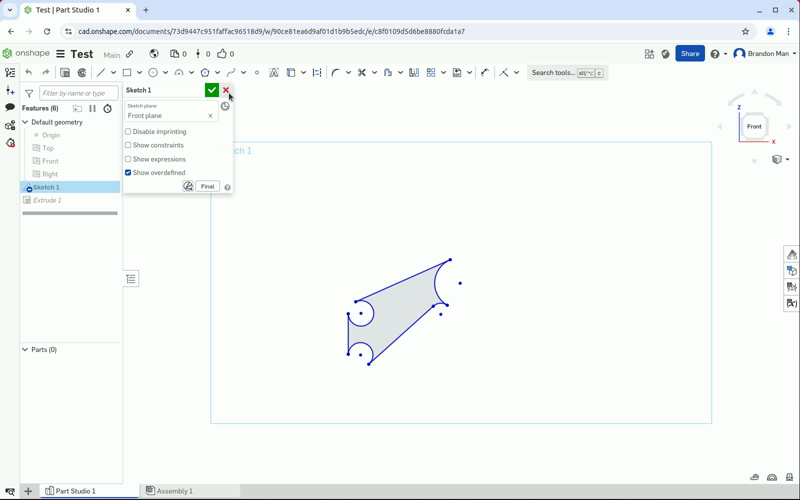
key(shift+s)
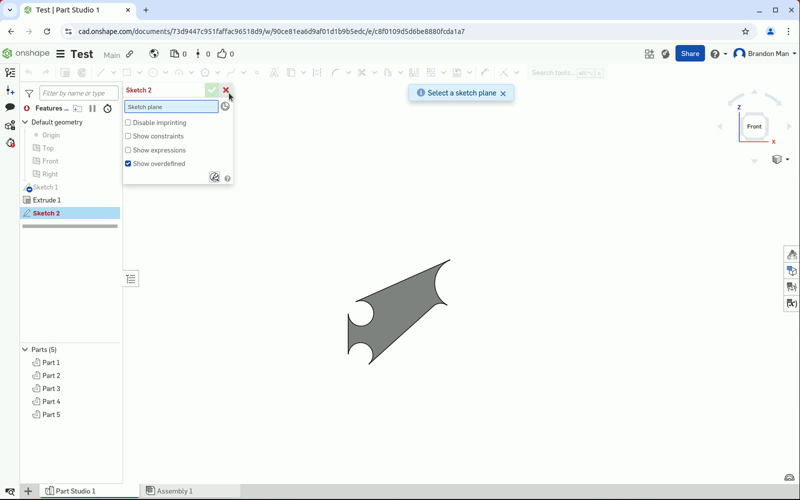
mouse_move(73, 163)
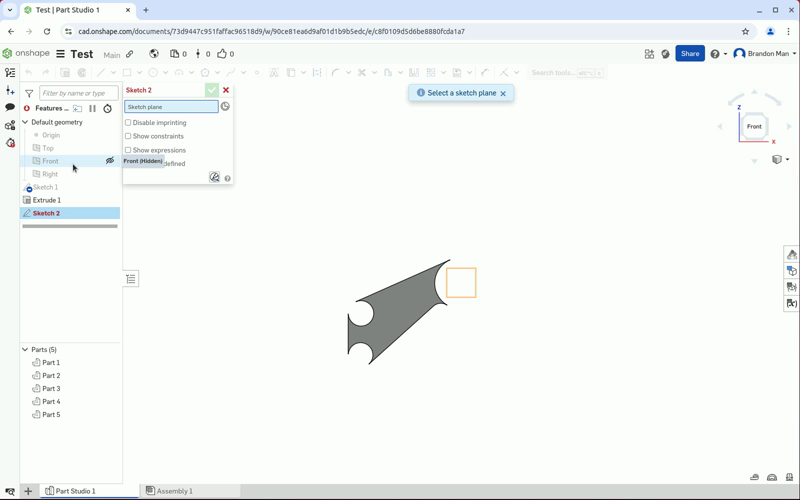
click(73, 163)
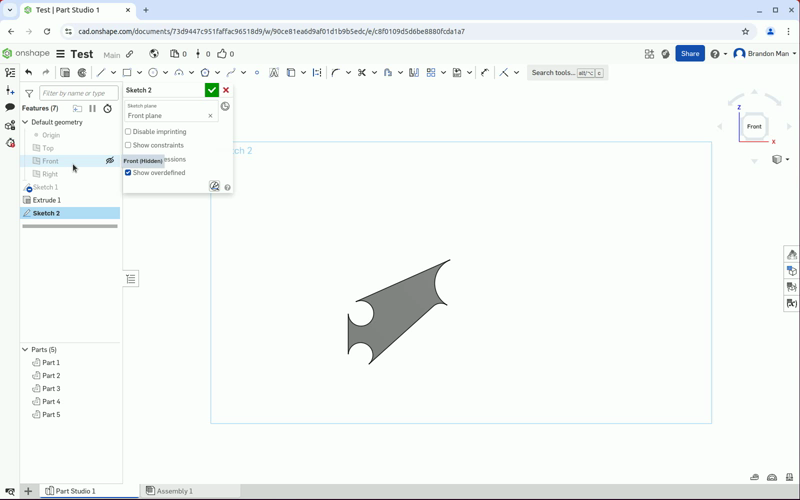
mouse_move(73, 352)
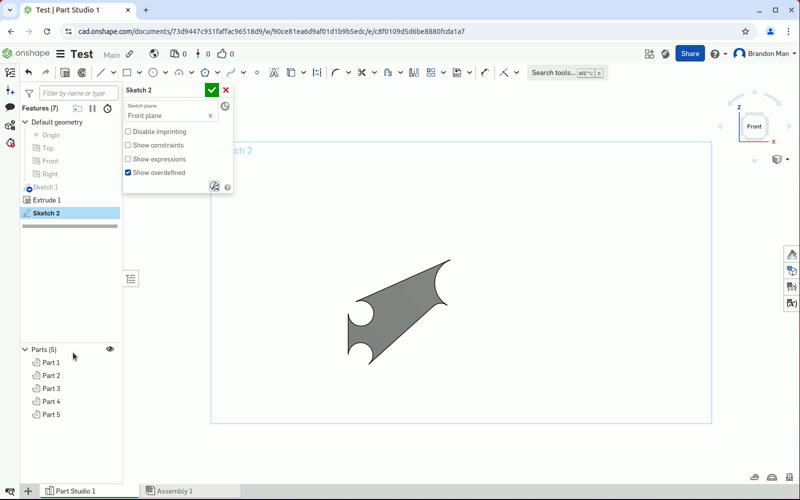
key(y)
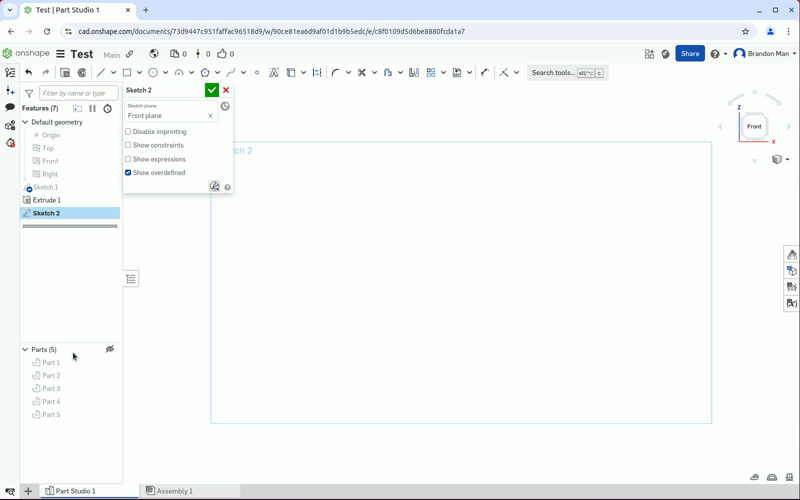
key(c)
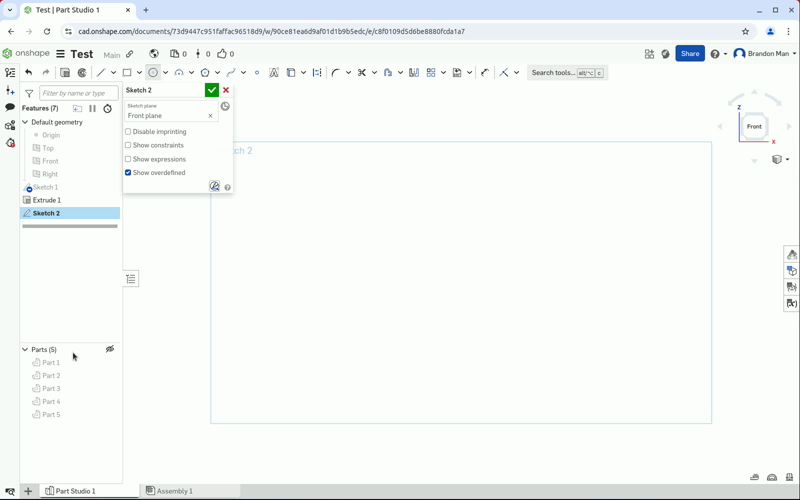
key_down(shift)
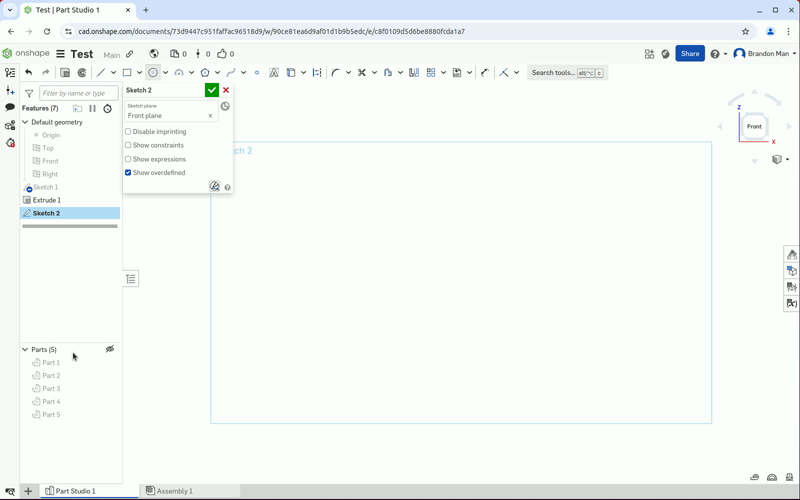
mouse_move(361, 313)
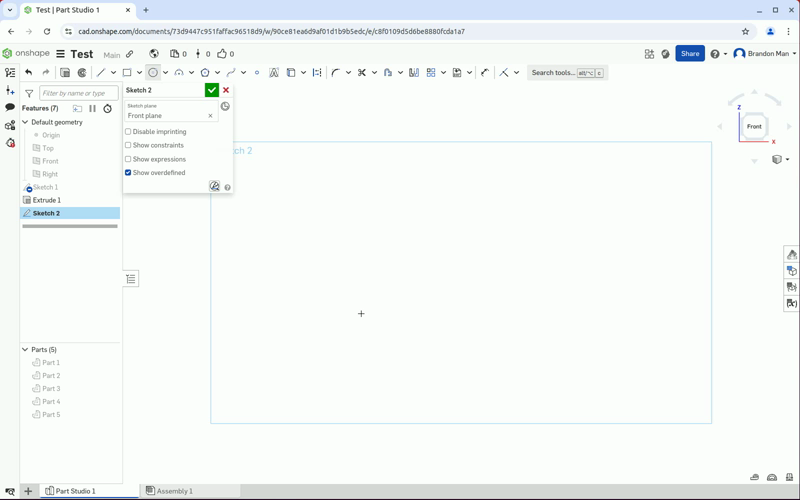
click(361, 313)
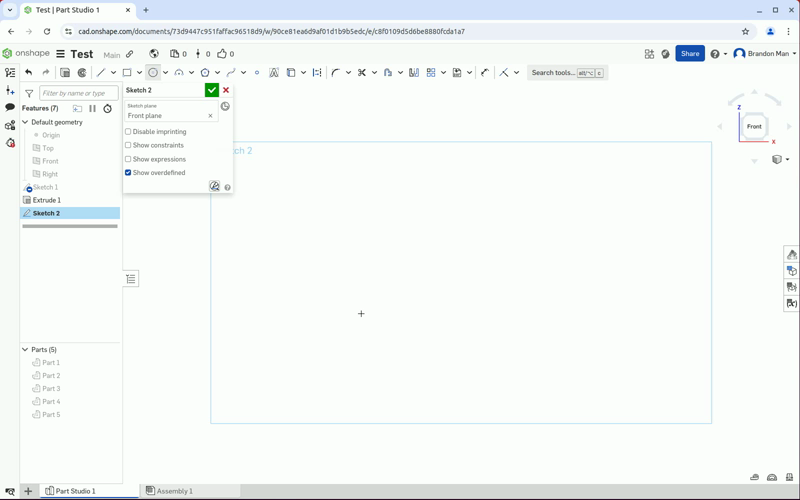
key_up(shift)
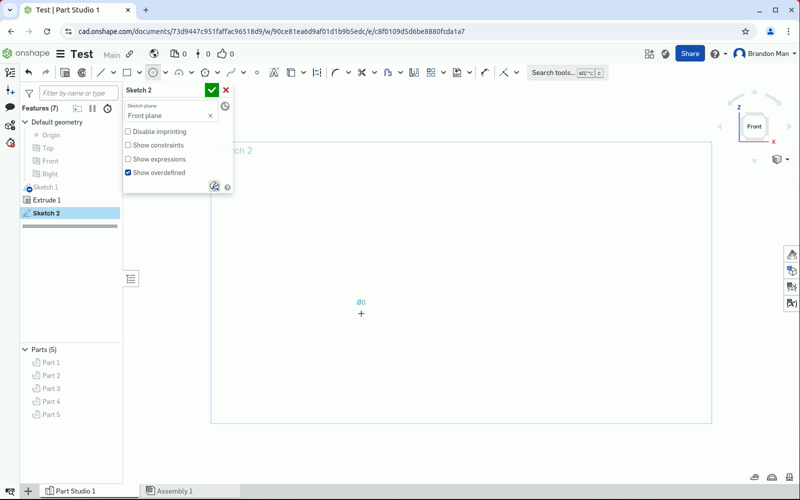
mouse_move(374, 313)
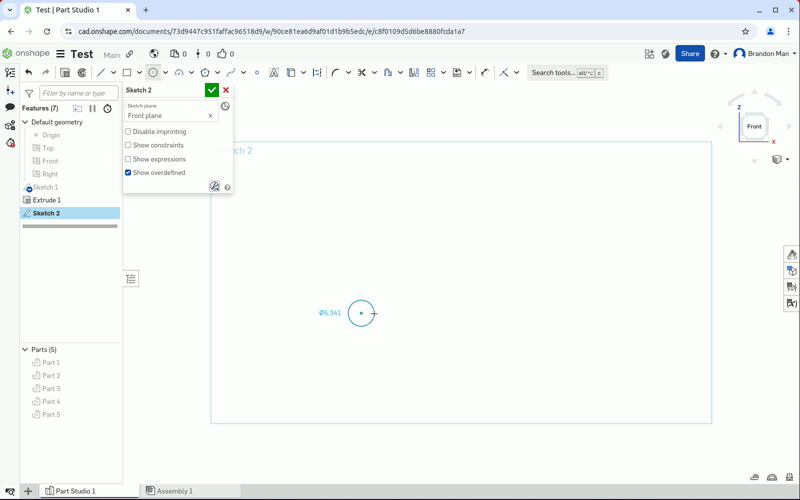
click(374, 313)
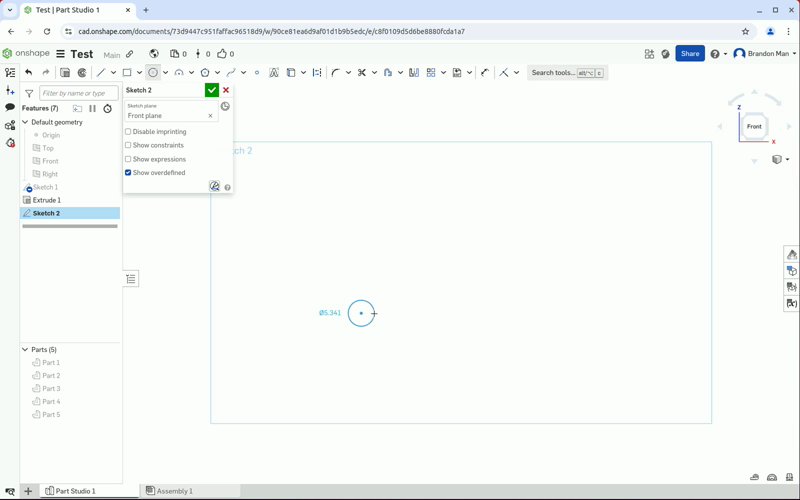
key(esc)
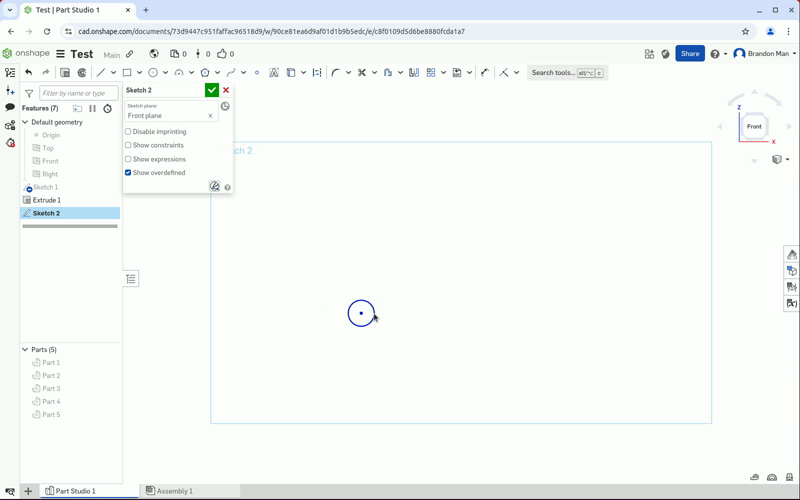
key(c)
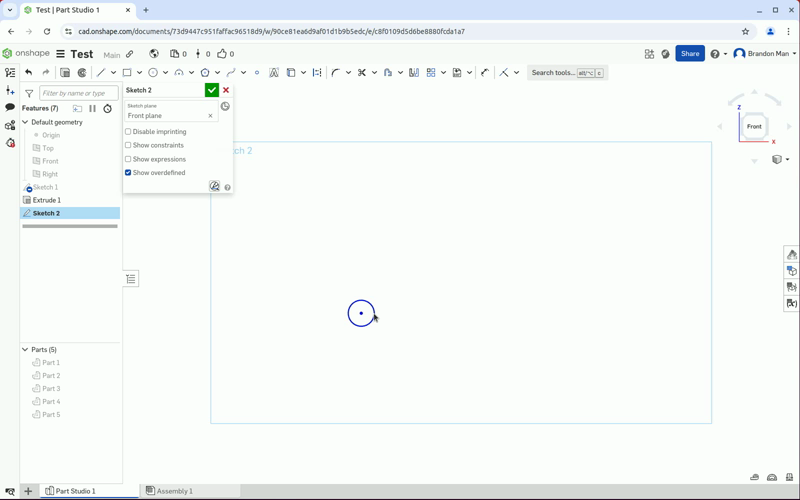
key_down(shift)
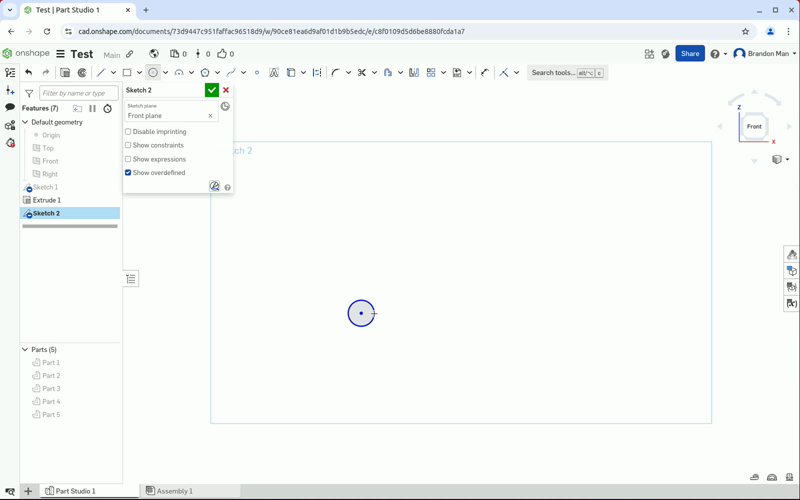
mouse_move(361, 313)
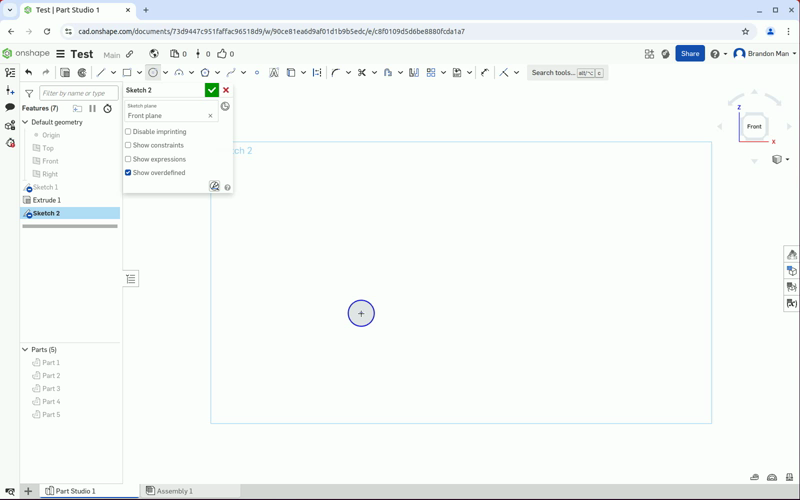
click(361, 313)
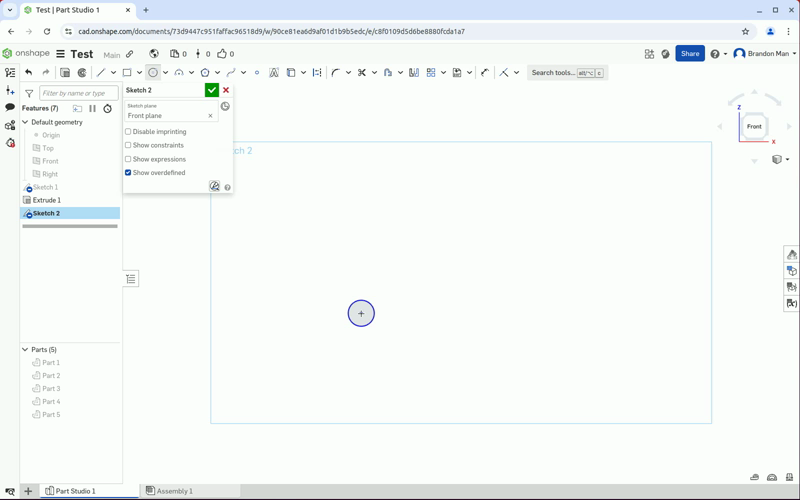
key_up(shift)
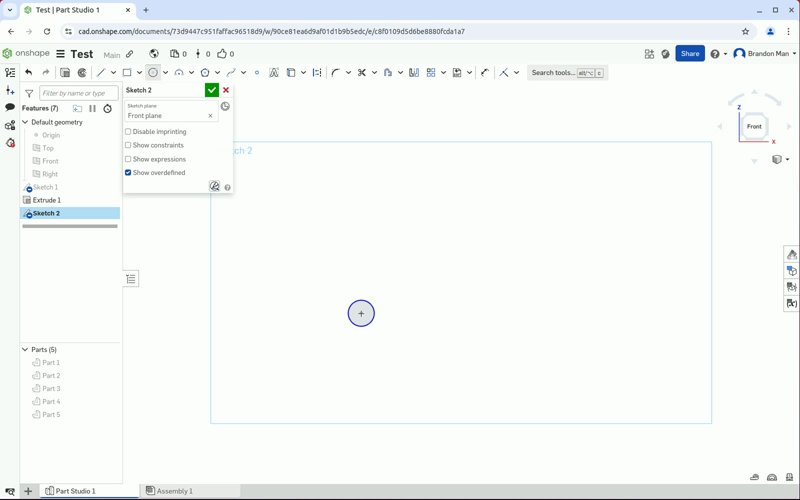
mouse_move(367, 313)
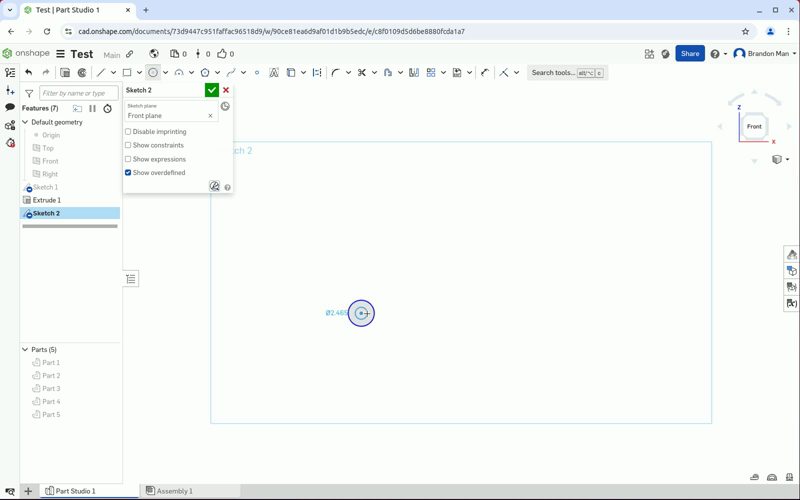
click(367, 313)
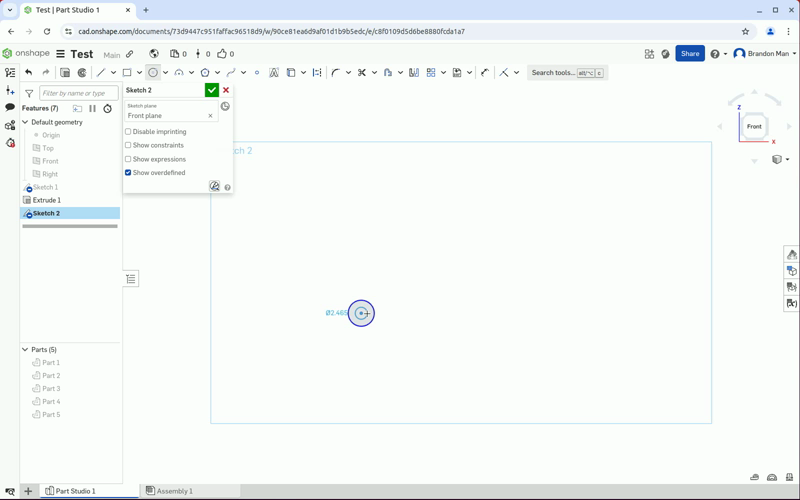
key(esc)
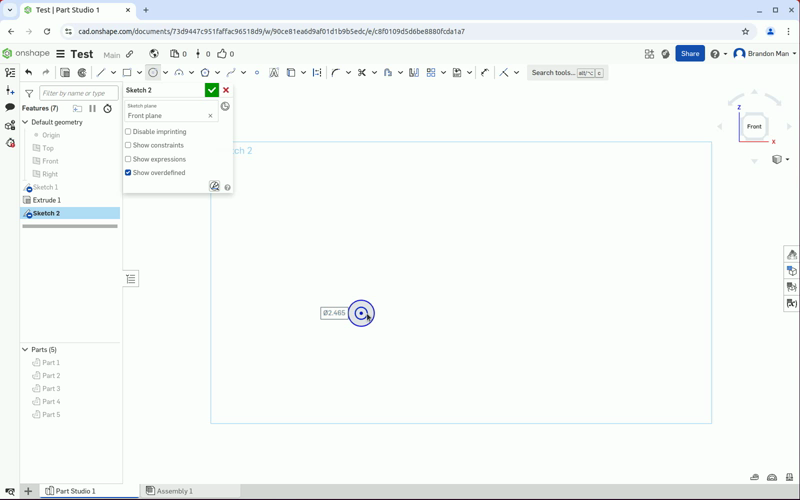
mouse_move(367, 318)
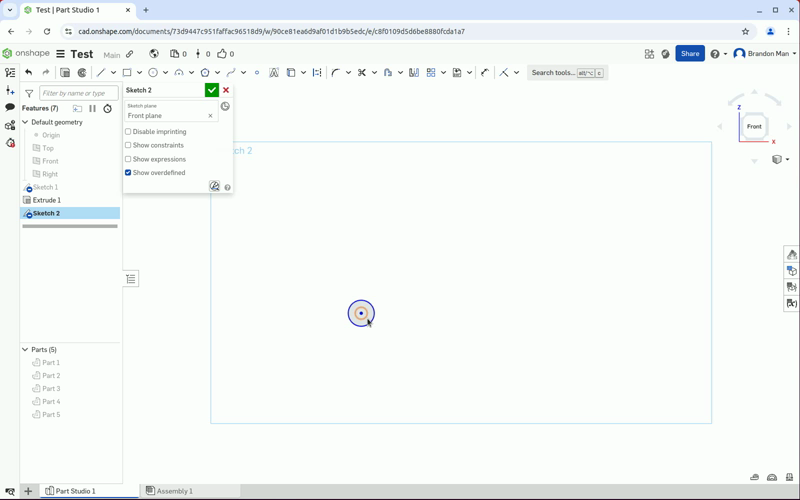
scroll(6)
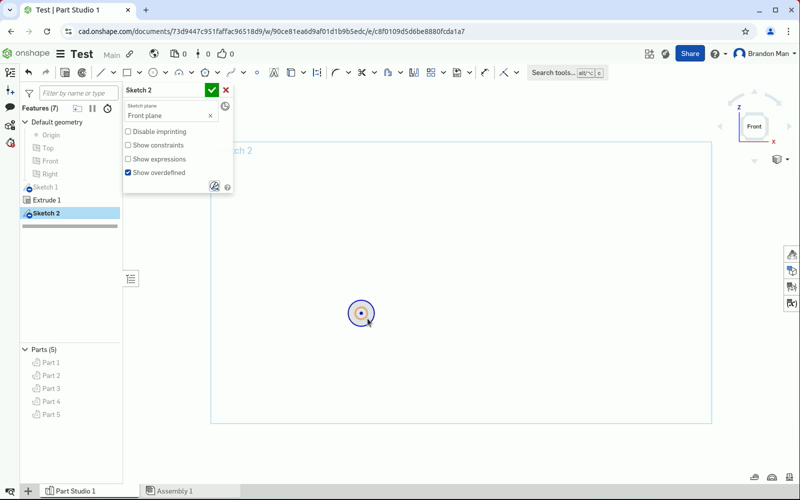
scroll(6)
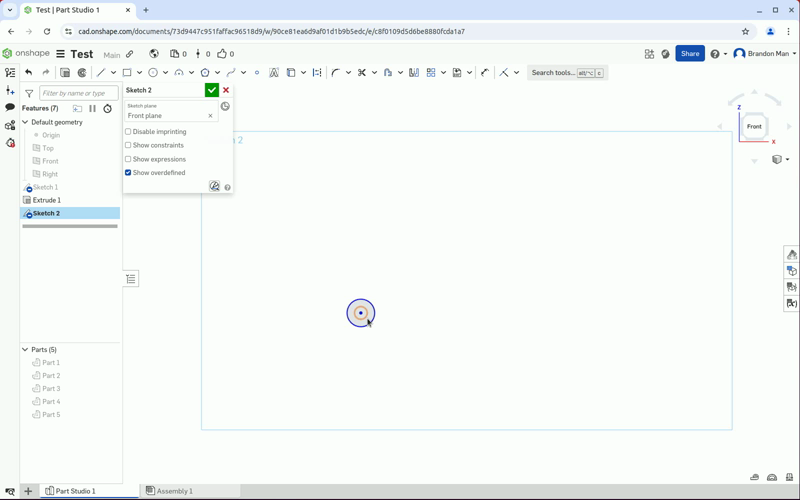
scroll(6)
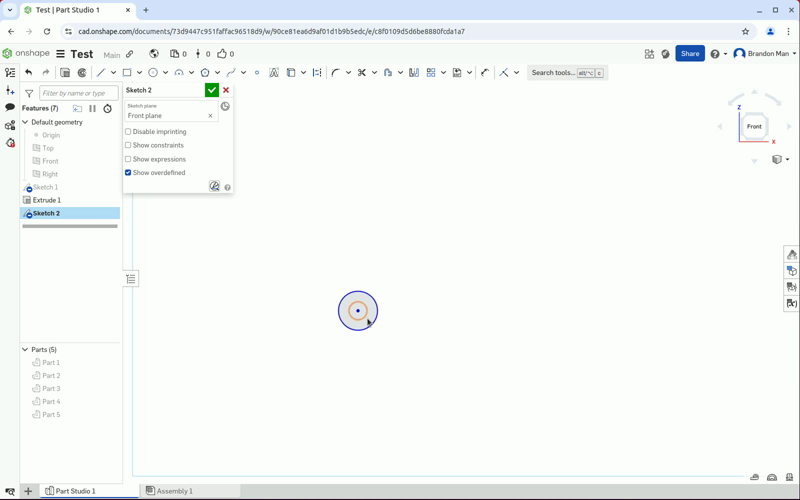
scroll(6)
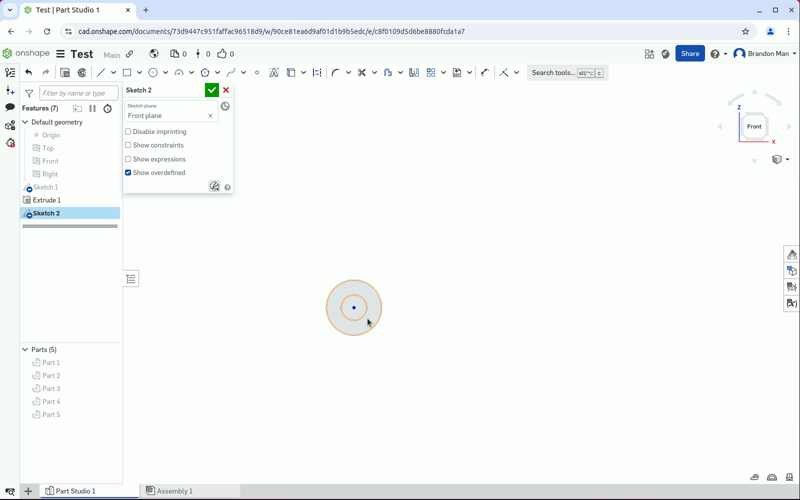
scroll(6)
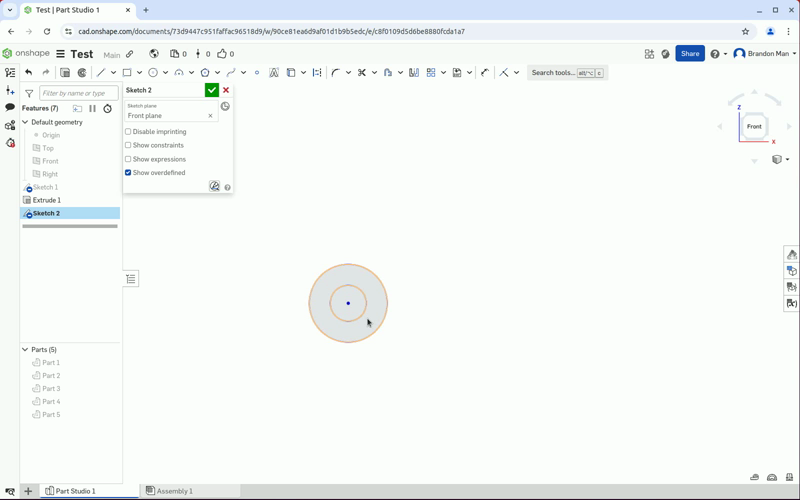
scroll(6)
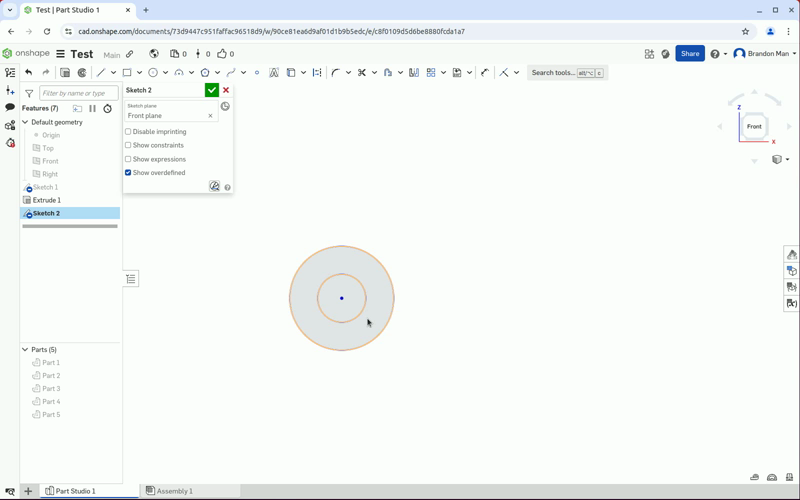
scroll(6)
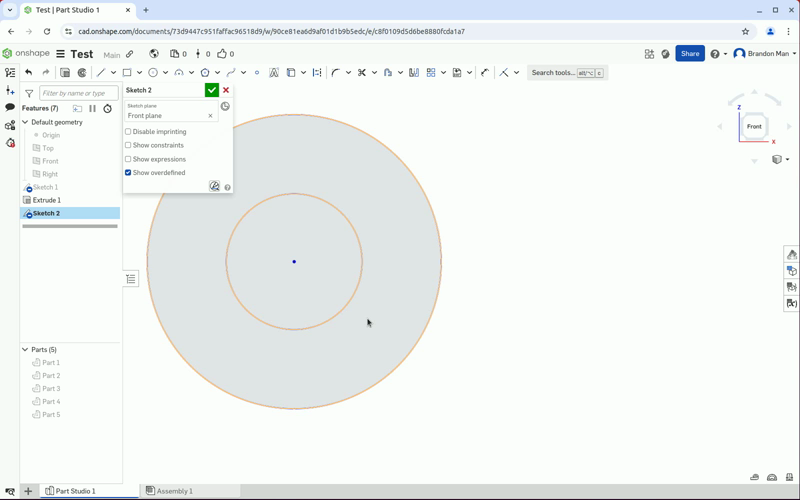
click(367, 318)
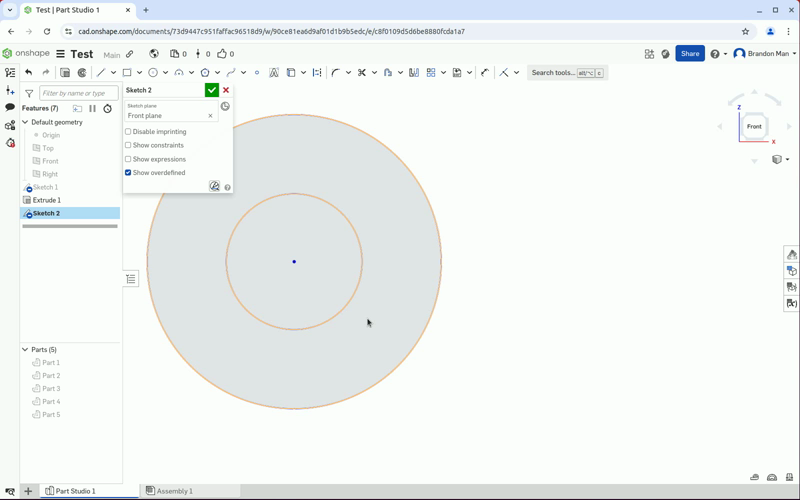
scroll(-6)
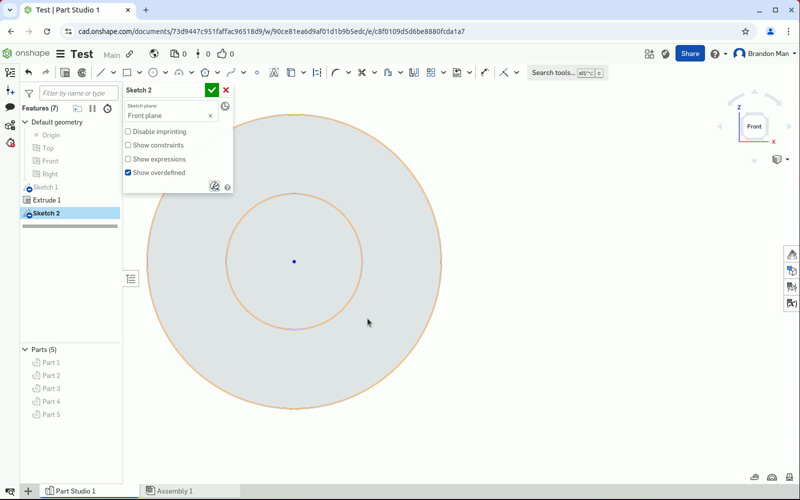
scroll(-6)
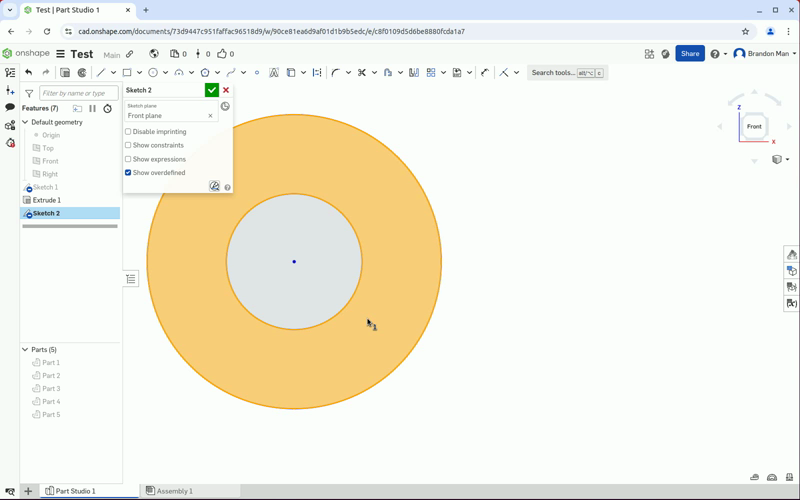
scroll(-6)
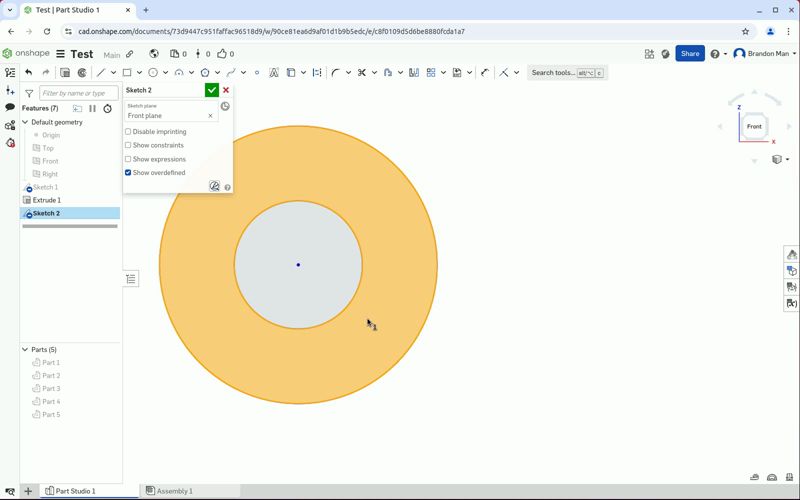
scroll(-6)
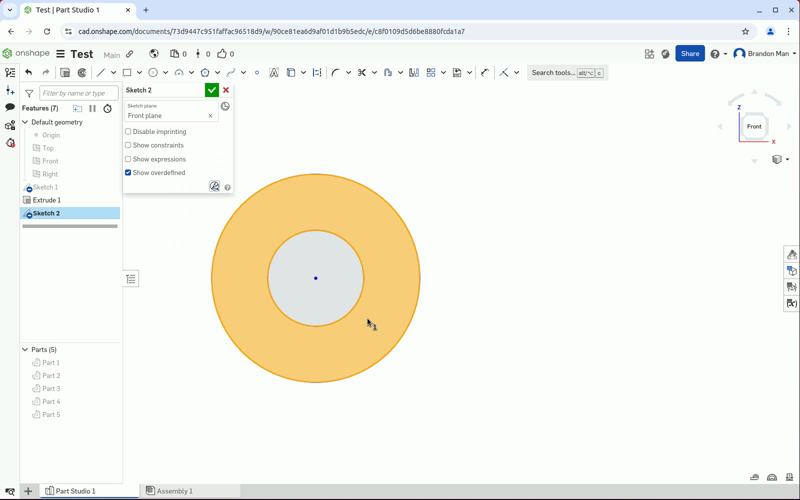
scroll(-6)
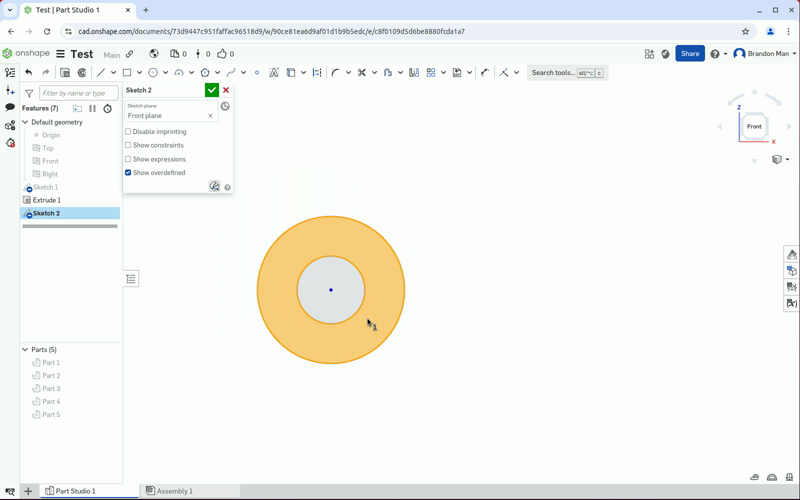
scroll(-6)
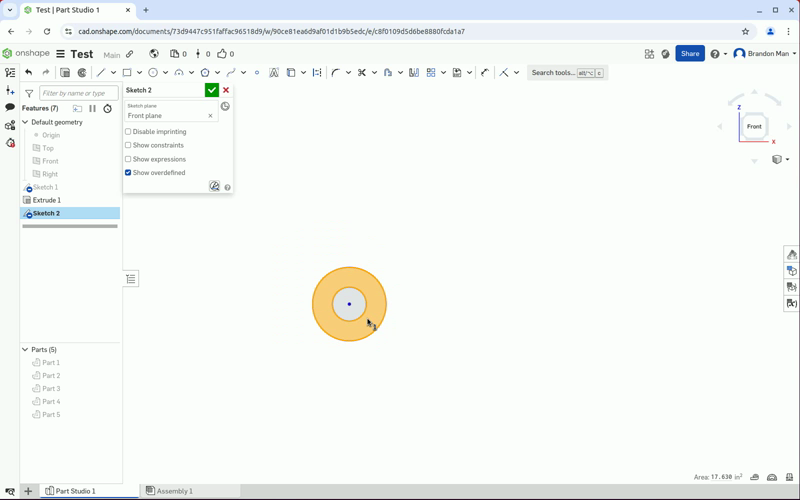
scroll(-6)
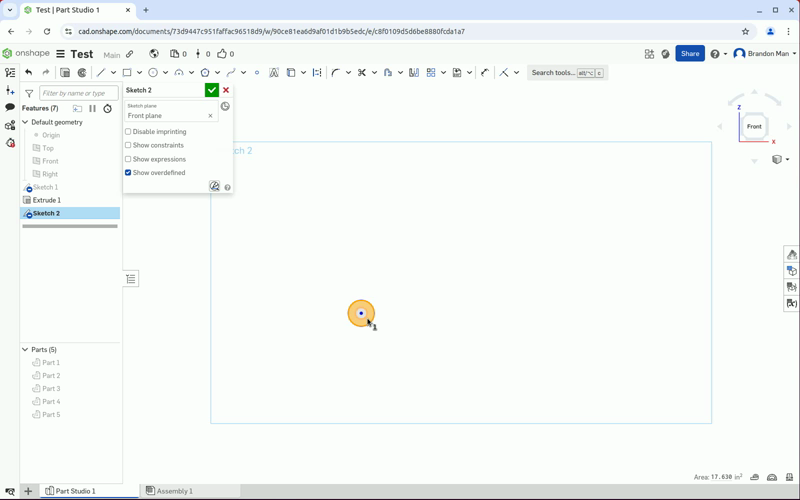
mouse_move(73, 352)
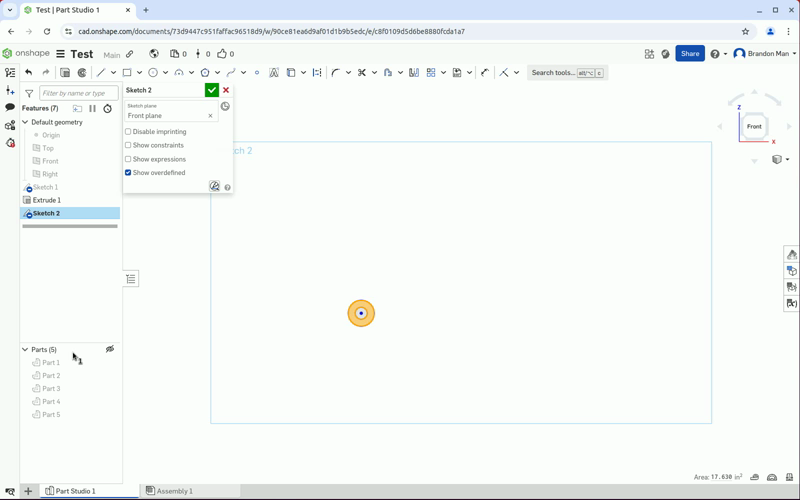
key(shift+y)
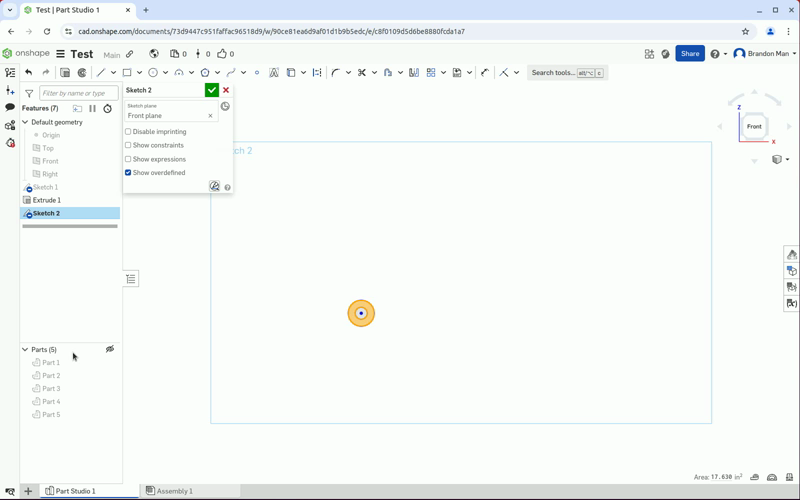
key(shift+e)
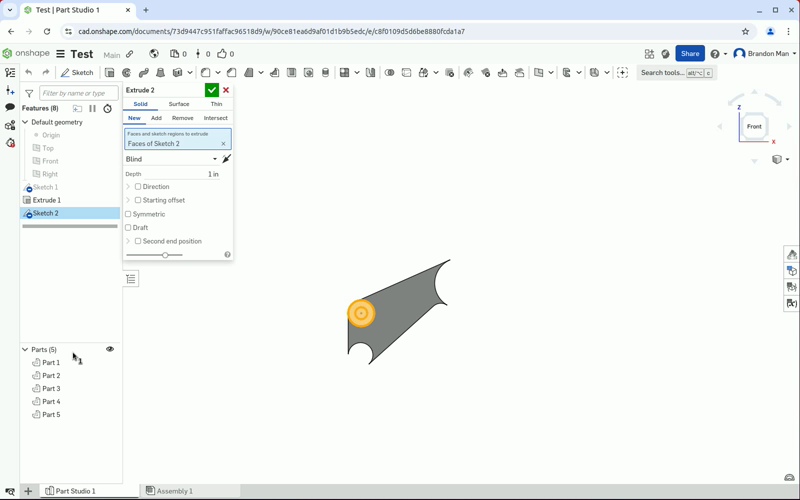
mouse_move(143, 106)
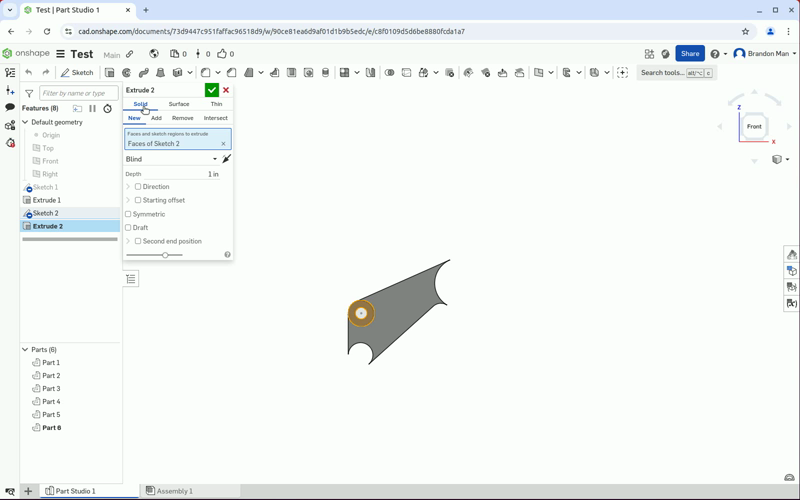
click(143, 106)
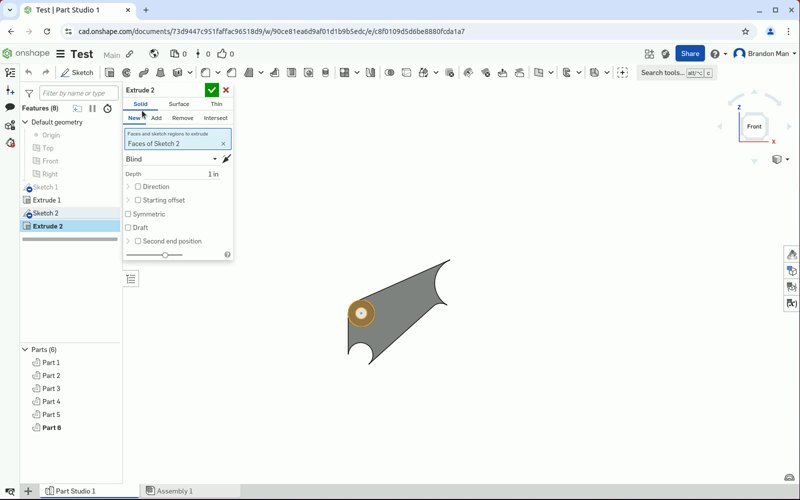
mouse_move(137, 120)
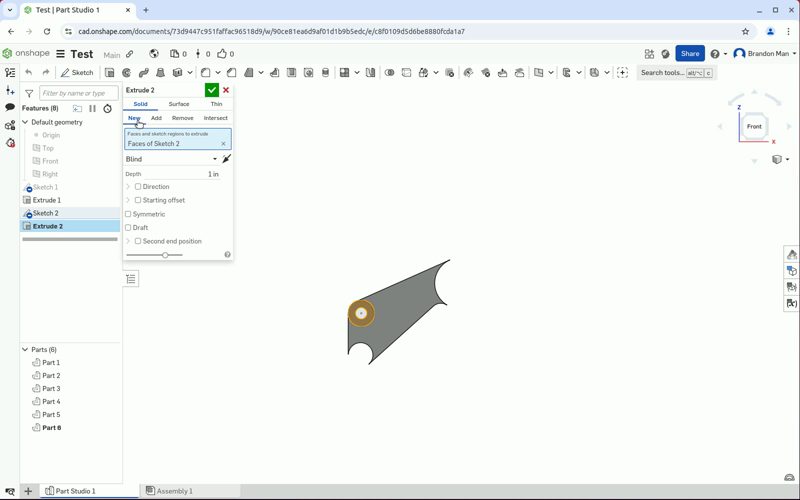
click(137, 120)
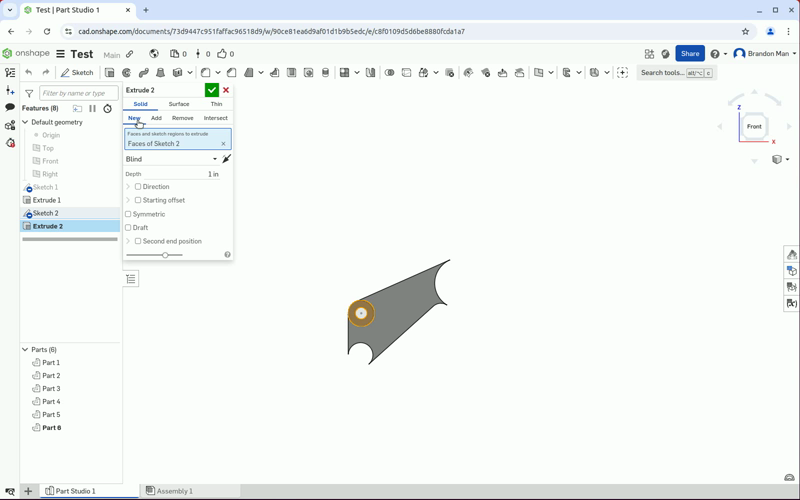
key(tab, 4)
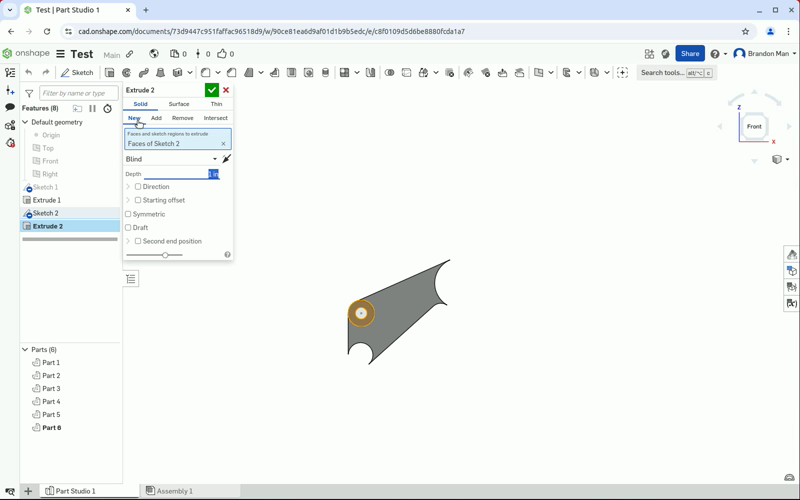
text(5.296)
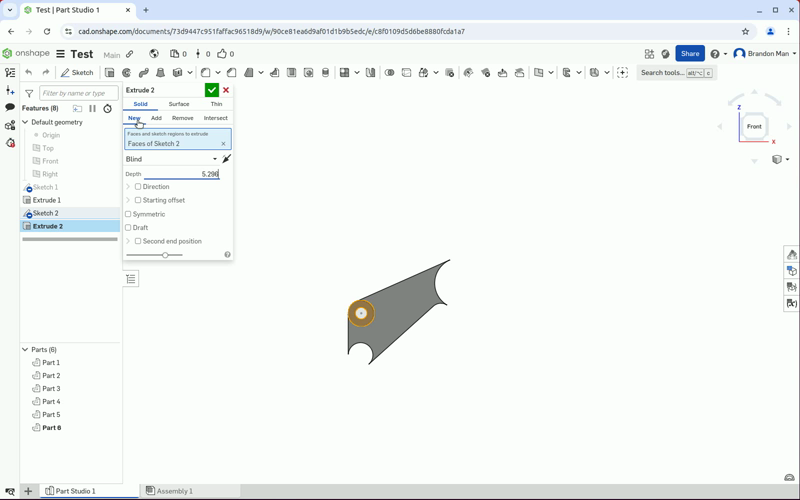
key(tab, 3)
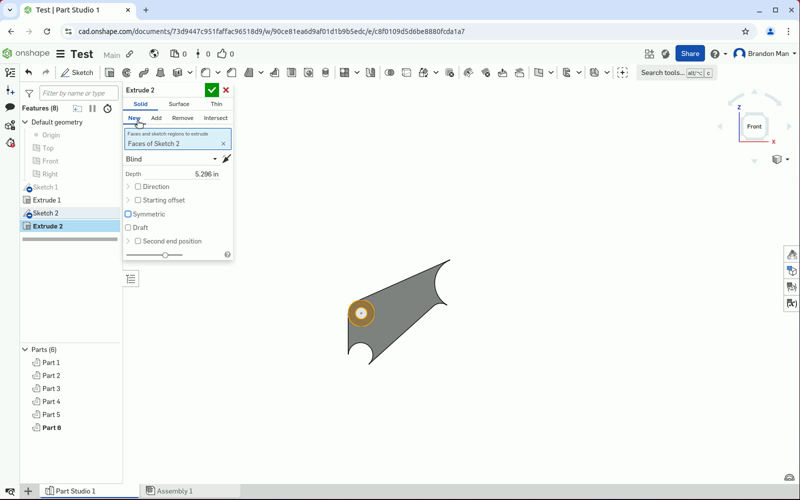
key(space)
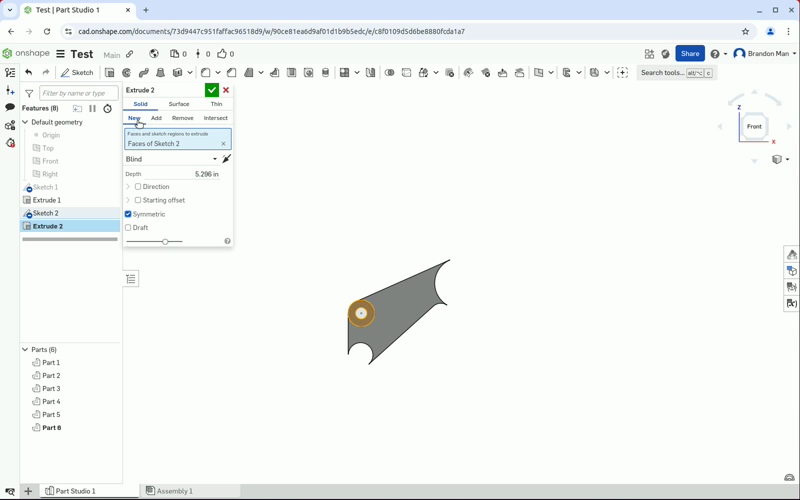
key(enter)
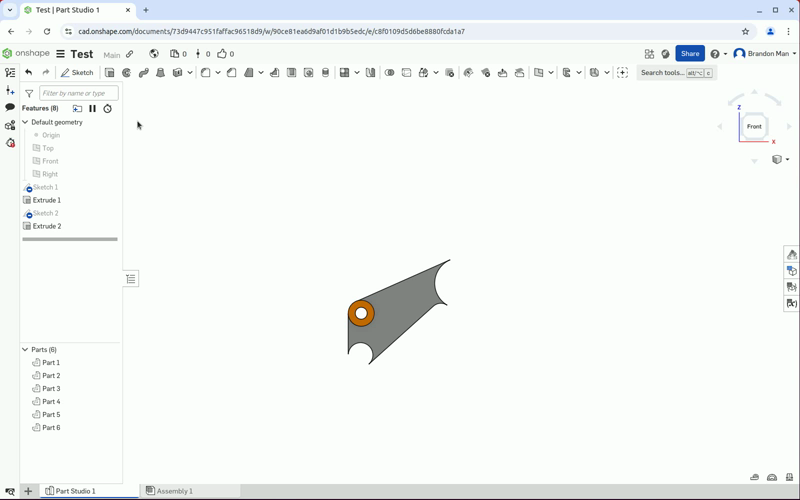
key(shift+h)
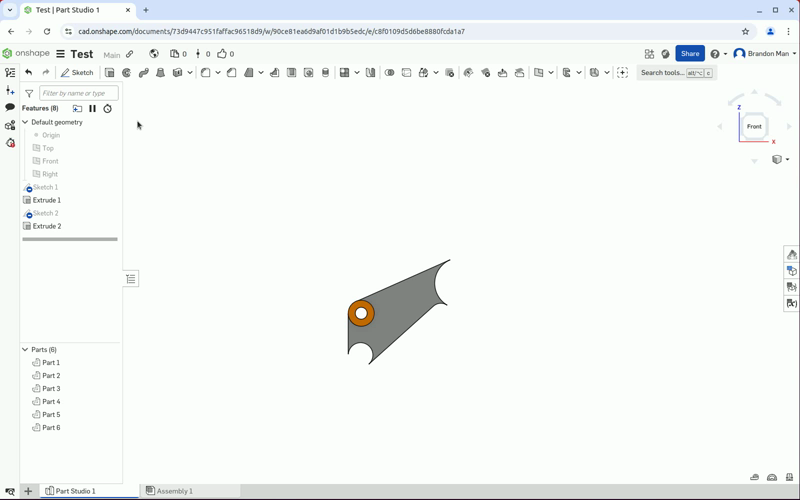
key(shift+h)
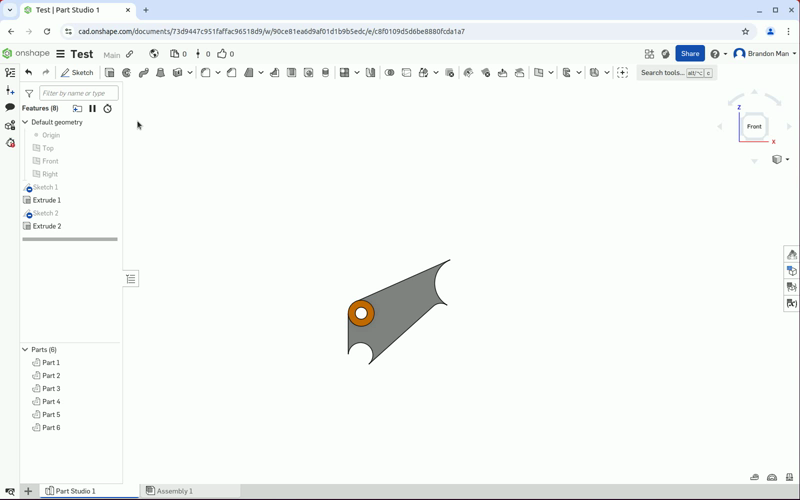
mouse_move(73, 189)
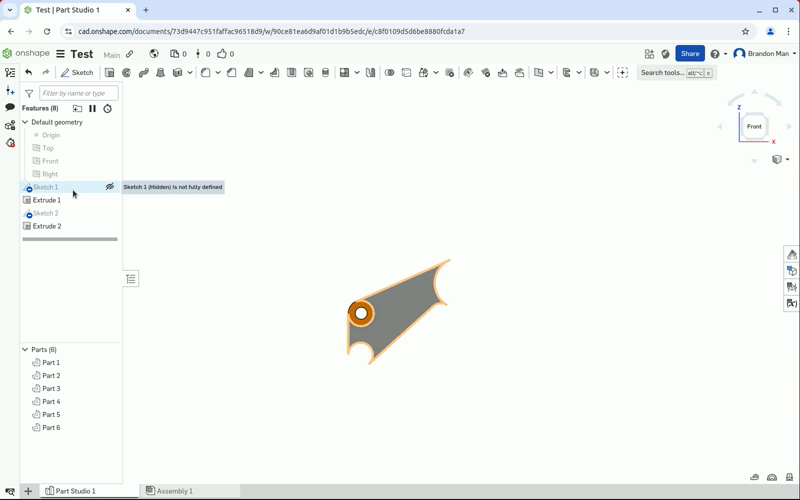
click(73, 189)
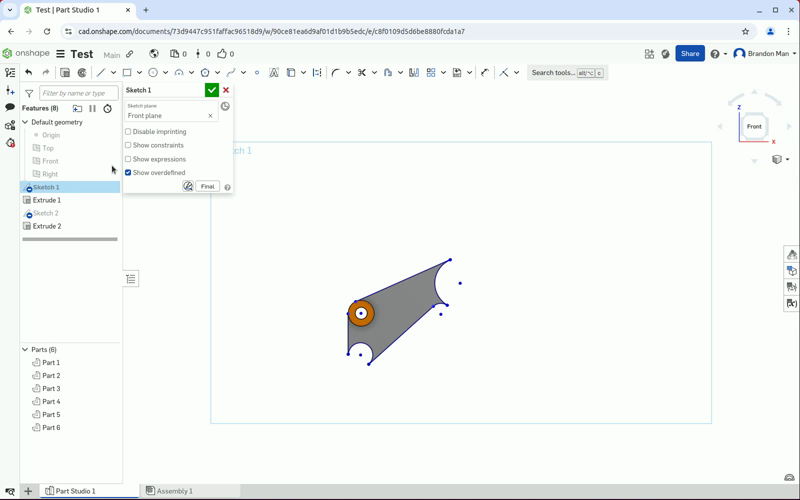
mouse_move(229, 92)
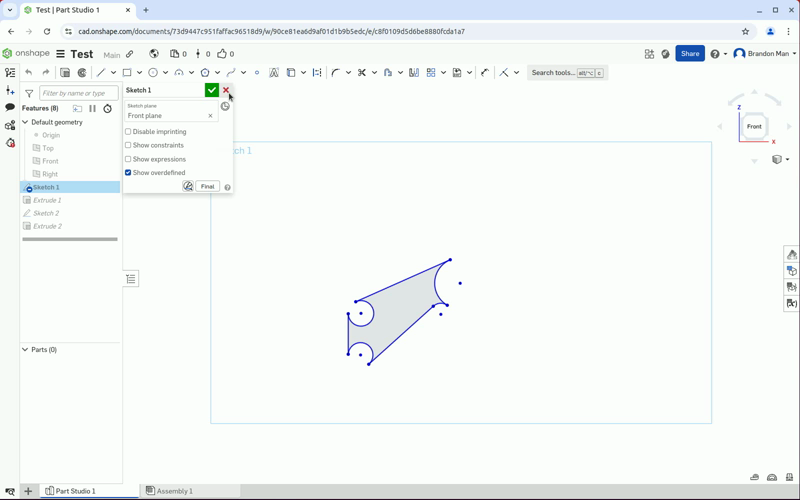
click(229, 92)
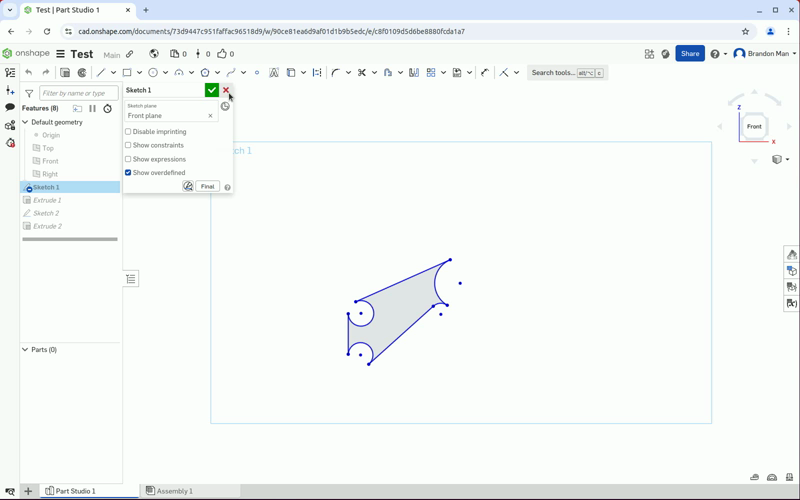
key(shift+s)
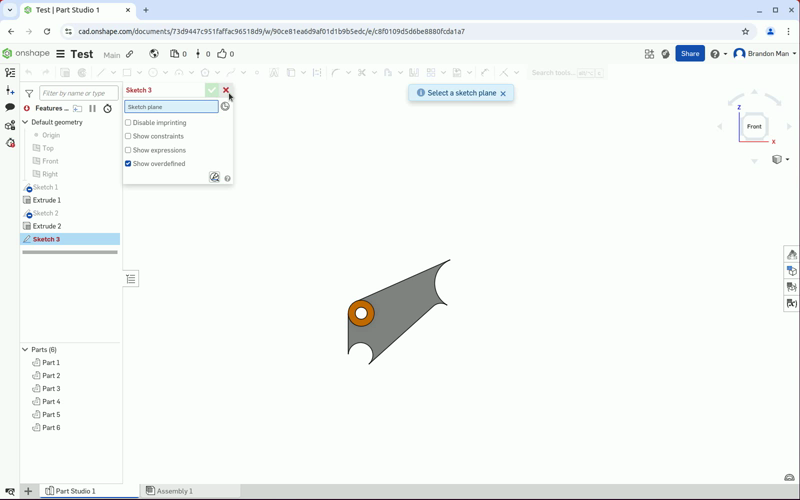
mouse_move(73, 163)
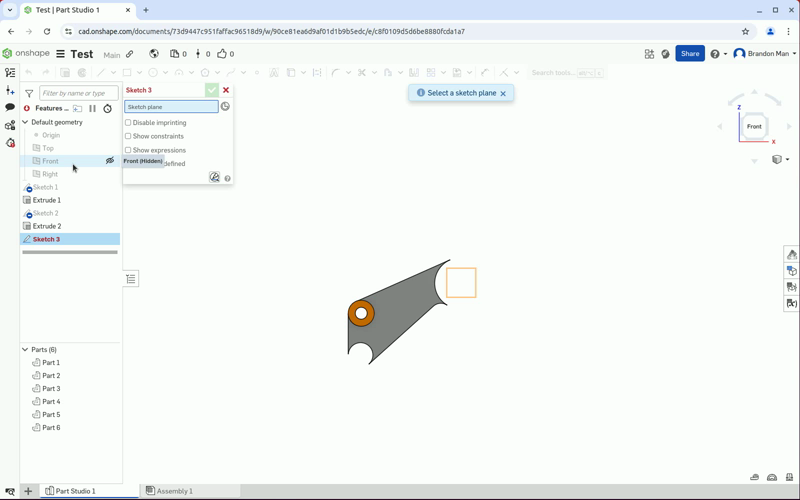
click(73, 163)
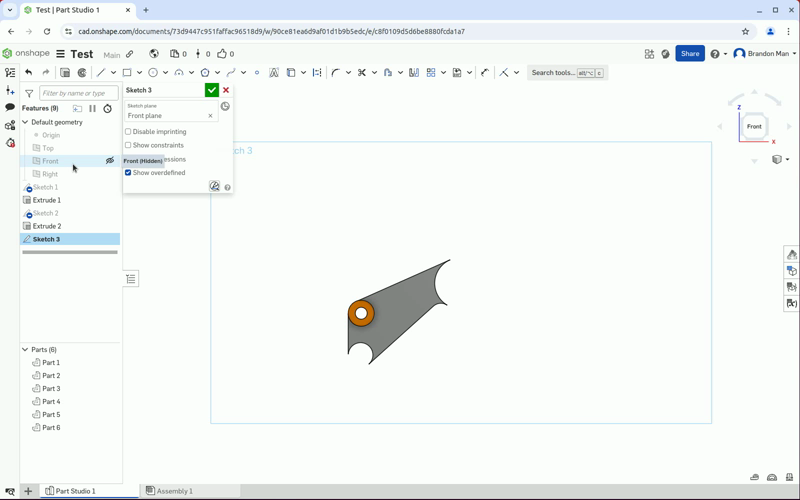
mouse_move(73, 352)
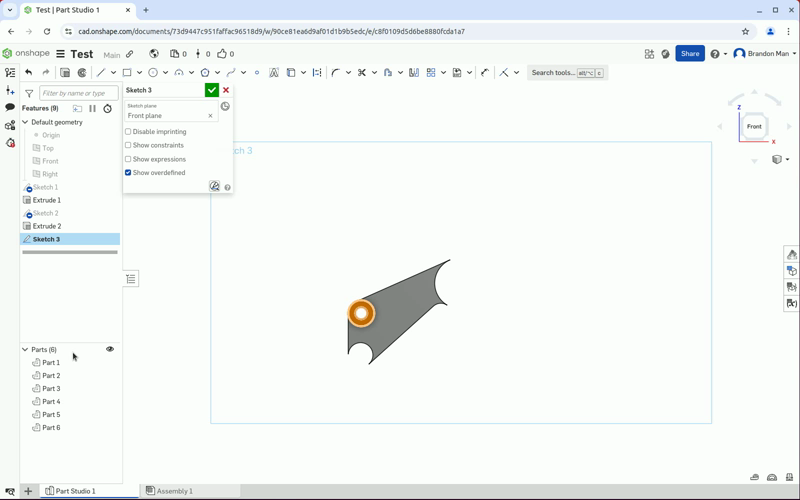
key(y)
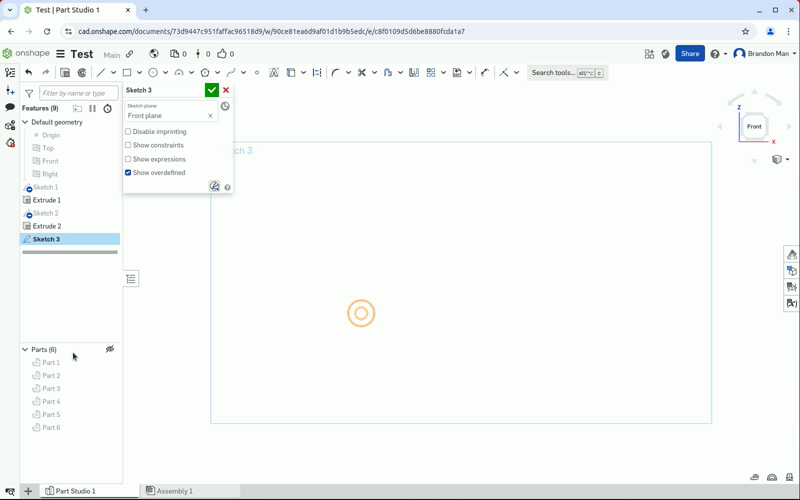
key(c)
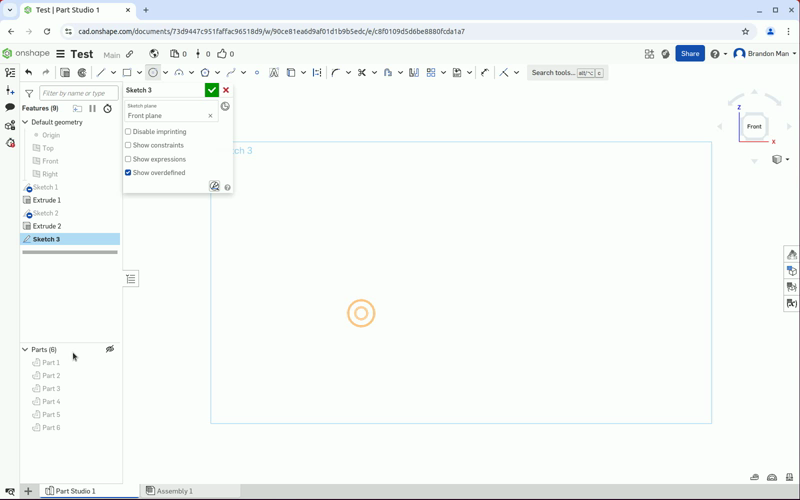
key_down(shift)
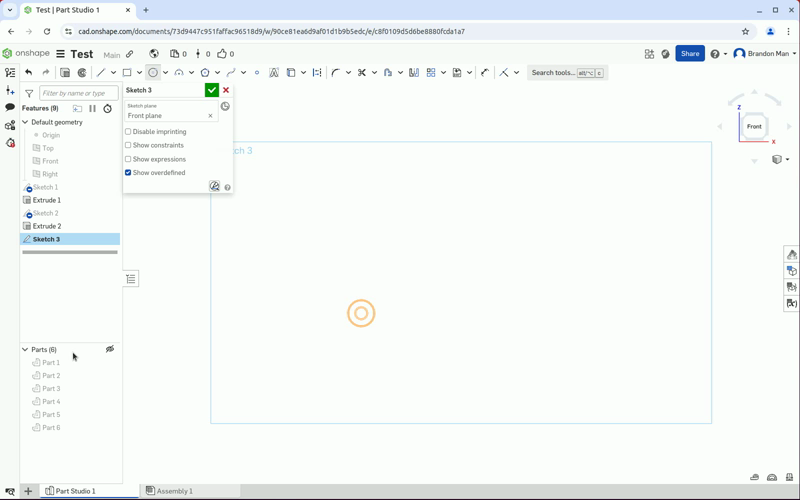
mouse_move(361, 354)
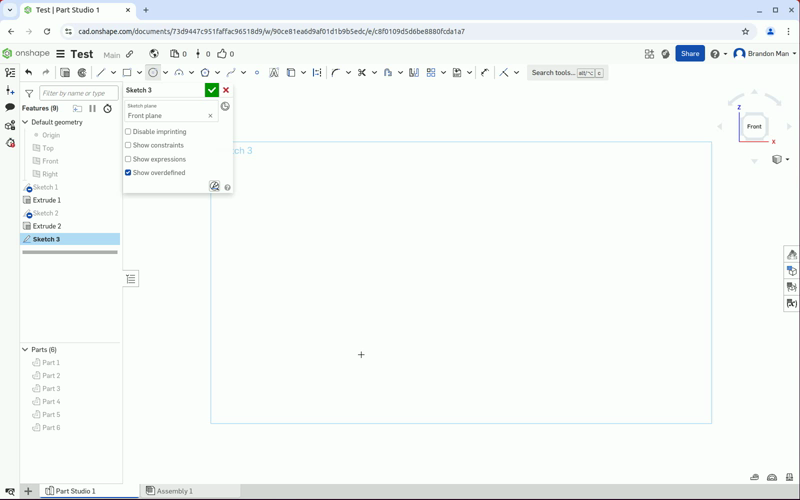
click(361, 354)
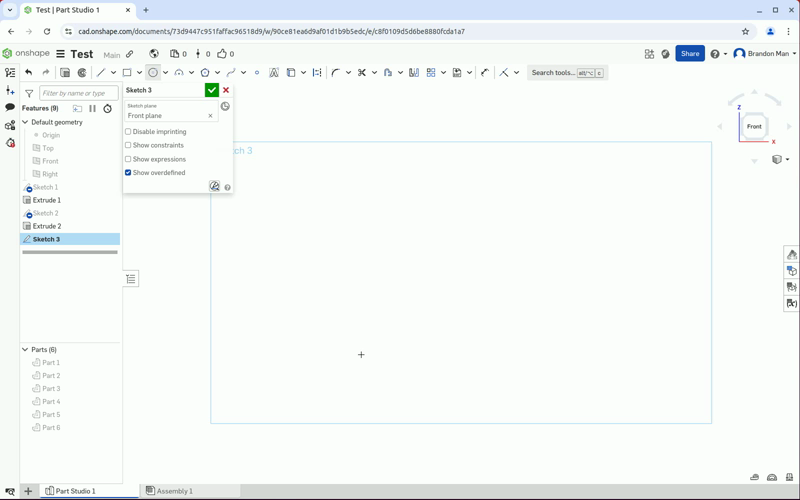
key_up(shift)
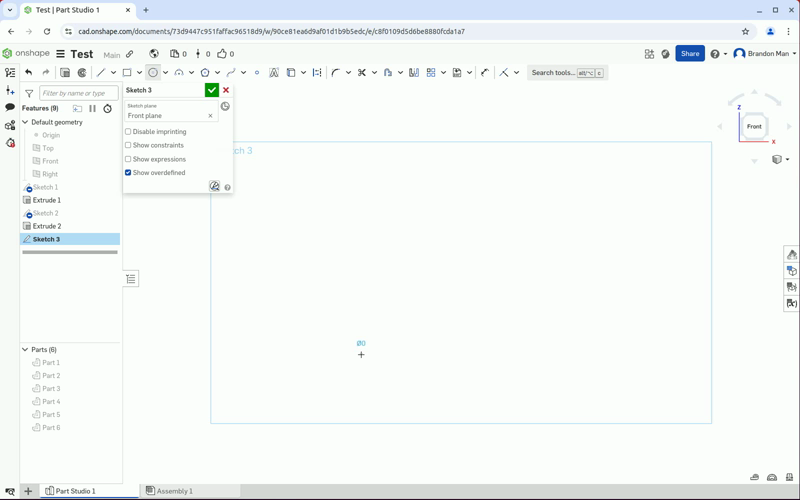
mouse_move(374, 354)
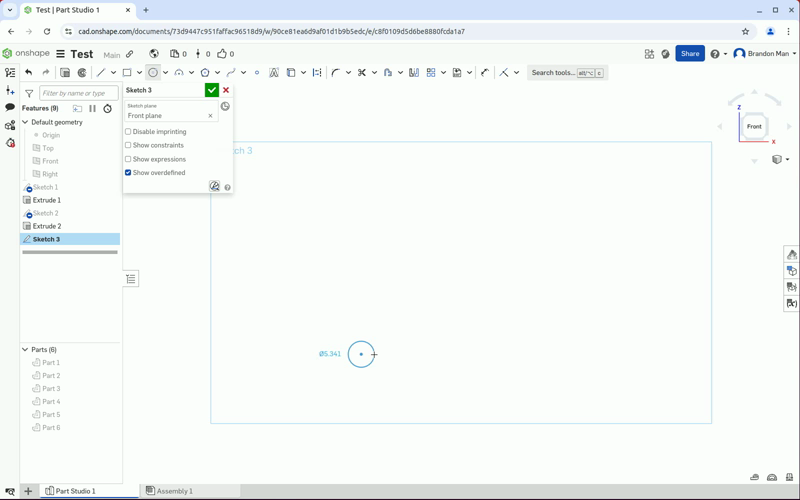
click(374, 354)
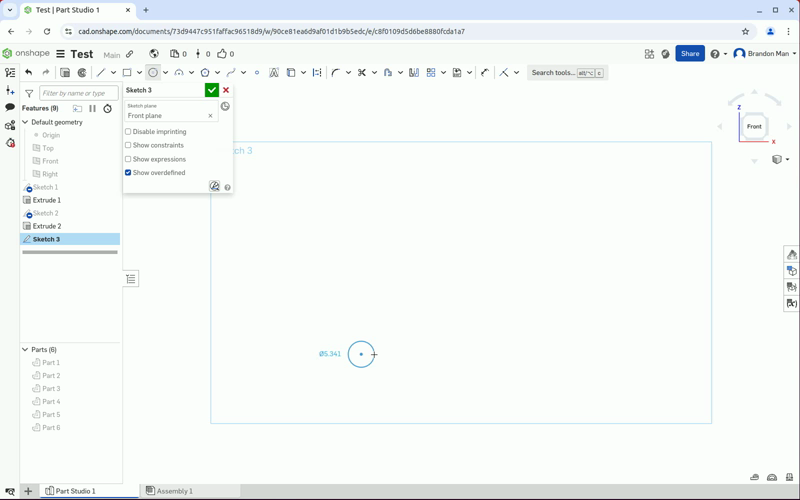
key(esc)
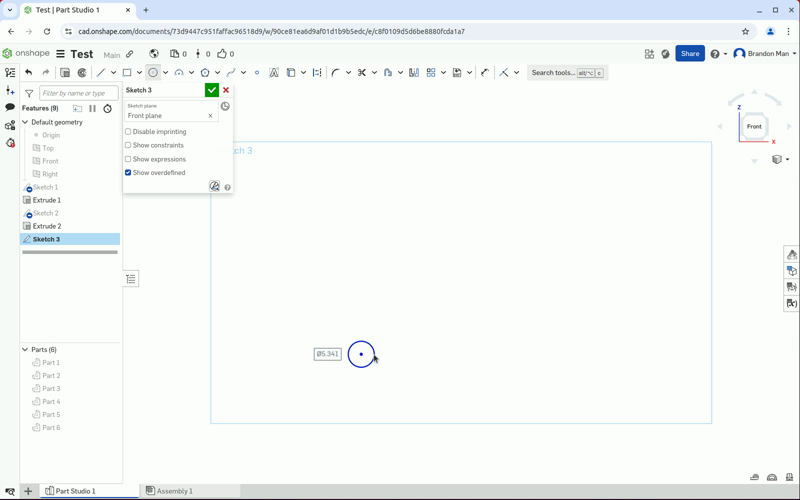
key(c)
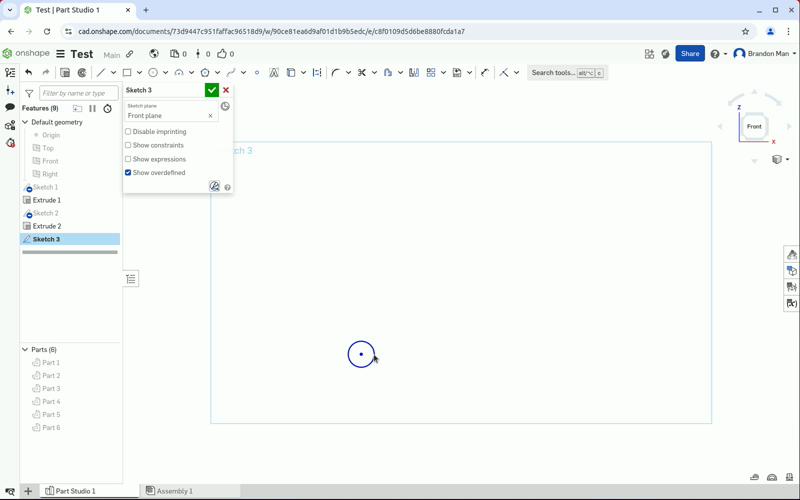
key_down(shift)
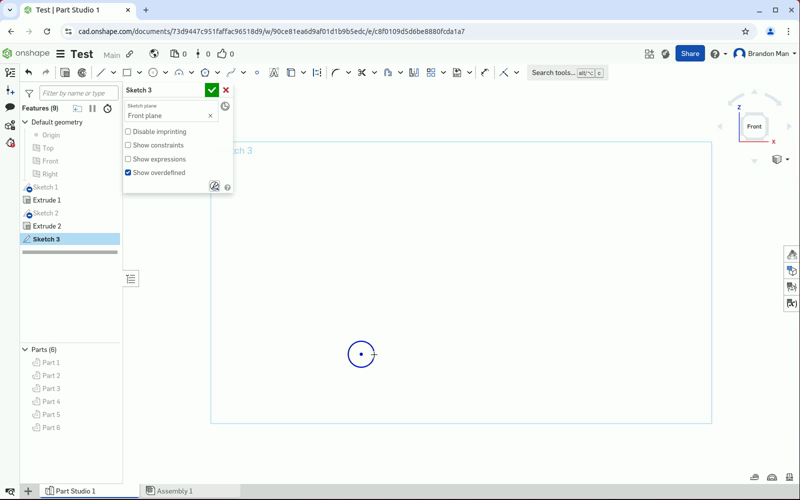
mouse_move(361, 354)
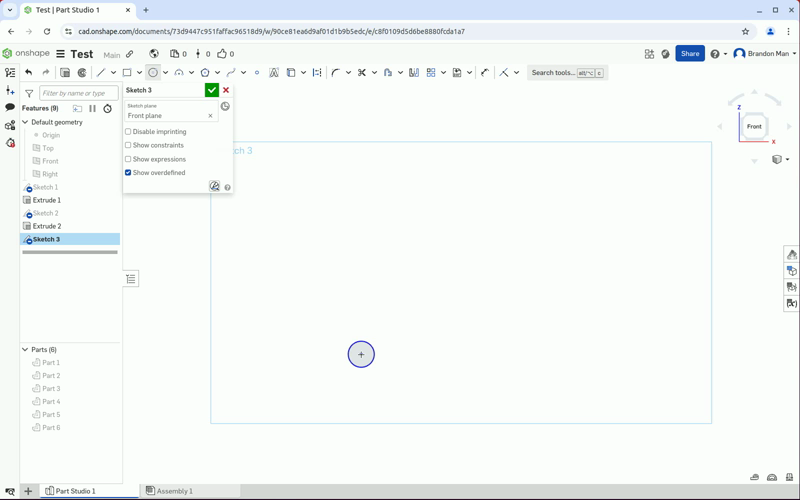
click(361, 354)
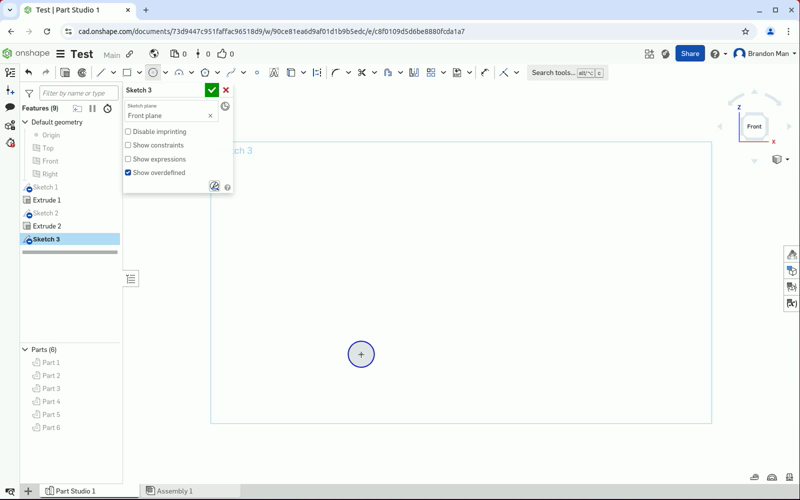
key_up(shift)
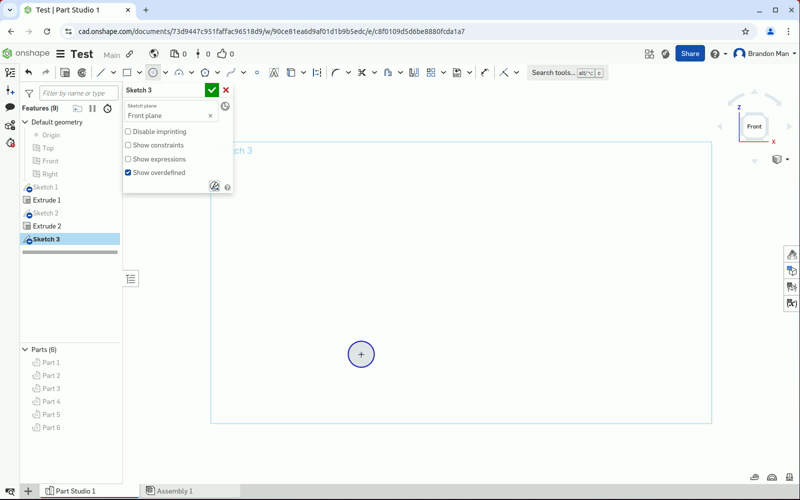
mouse_move(367, 354)
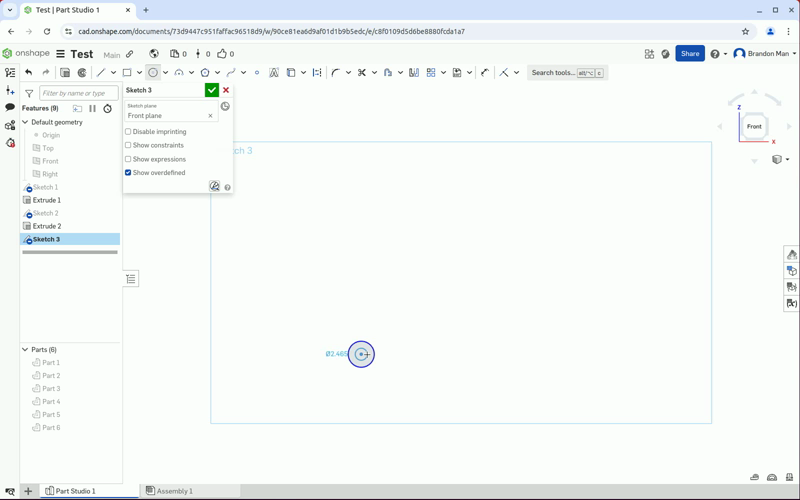
click(367, 354)
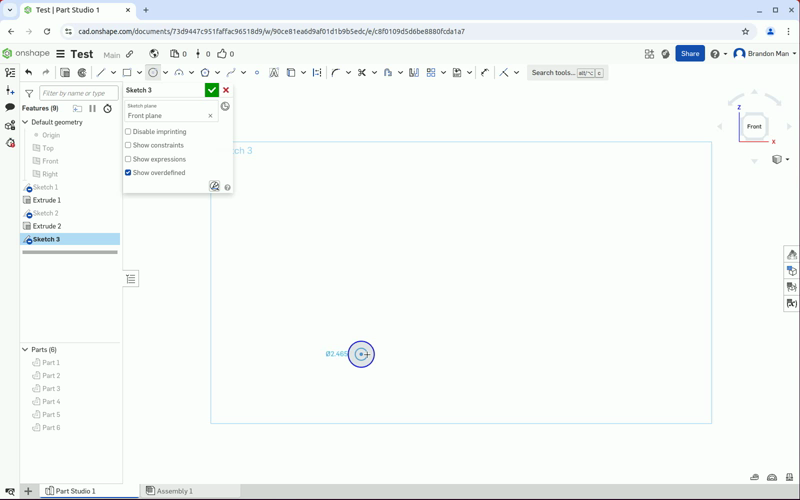
key(esc)
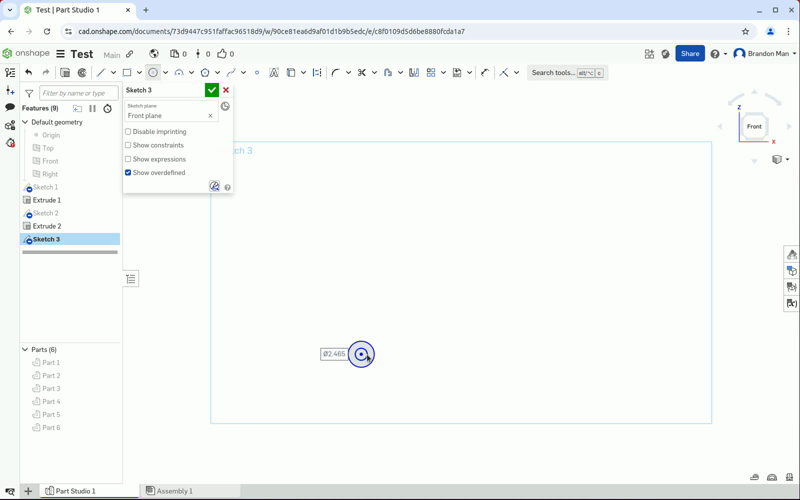
mouse_move(361, 362)
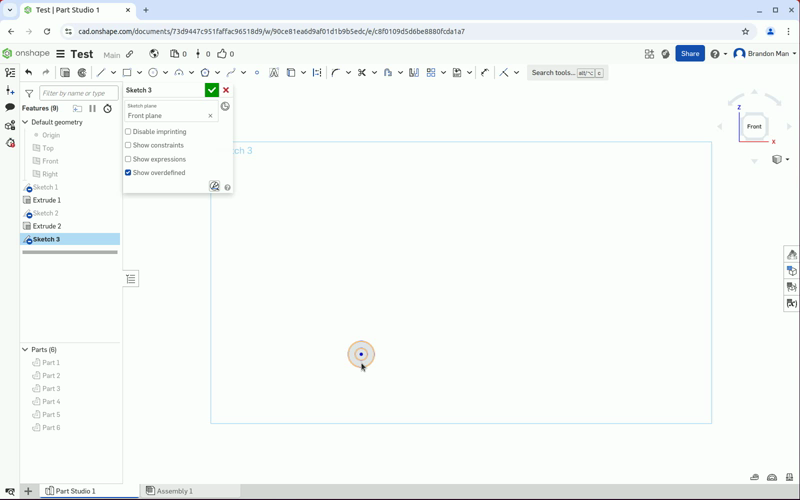
scroll(6)
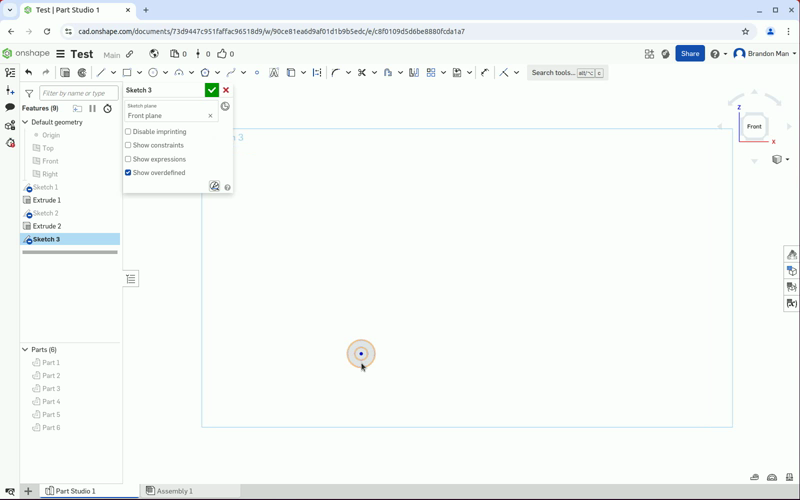
scroll(6)
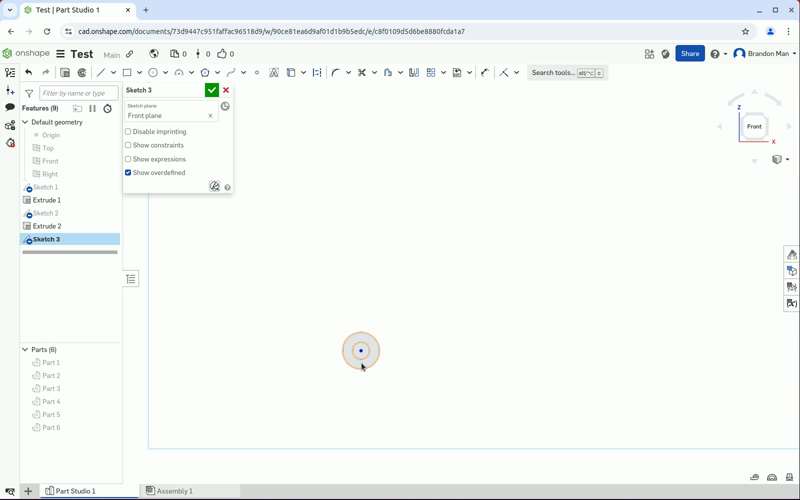
scroll(6)
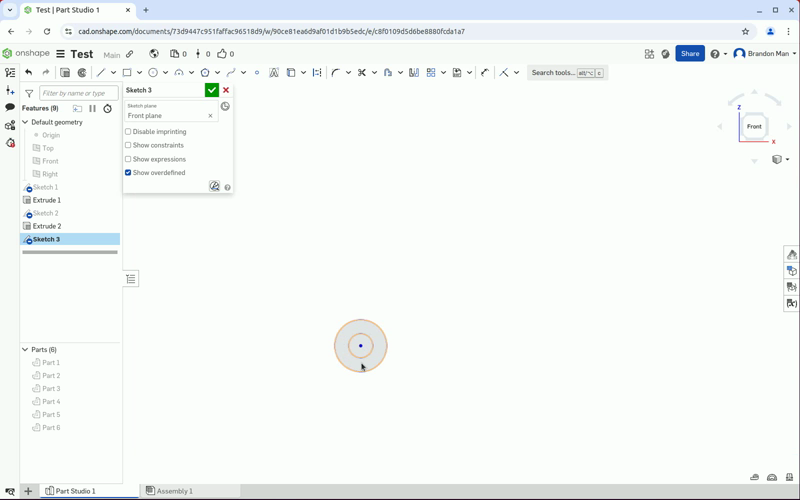
scroll(6)
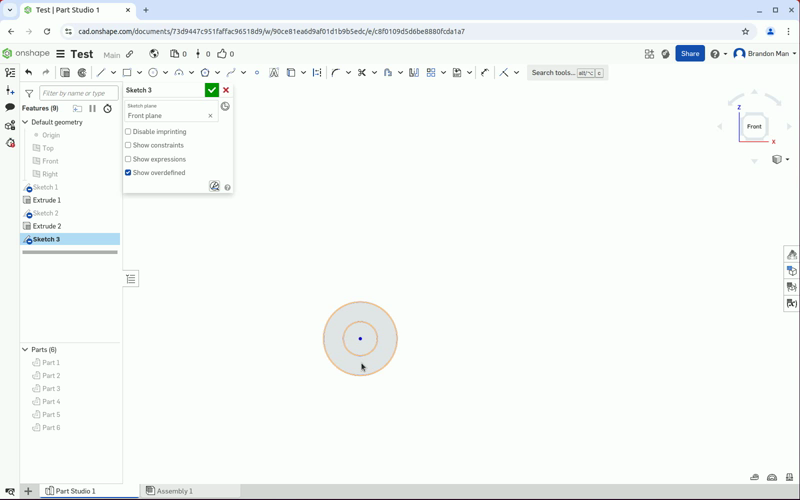
scroll(6)
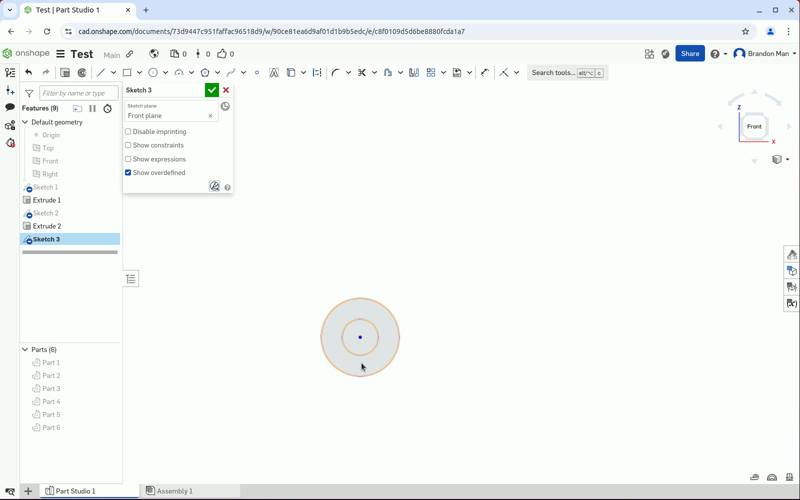
scroll(6)
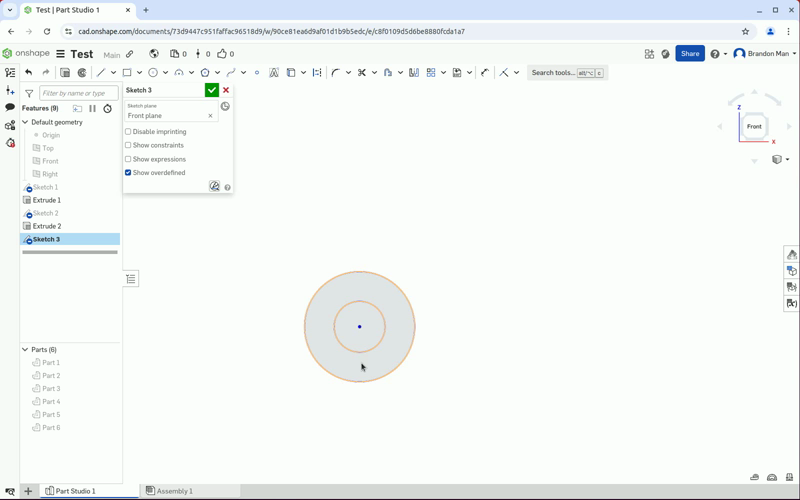
scroll(6)
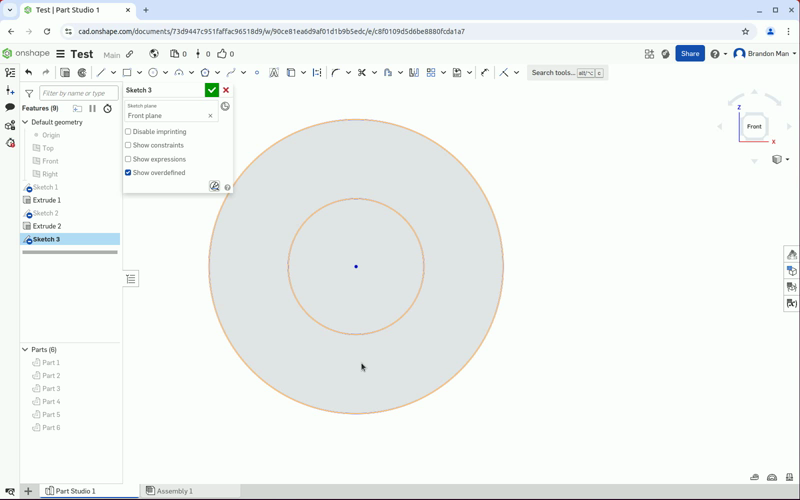
click(361, 362)
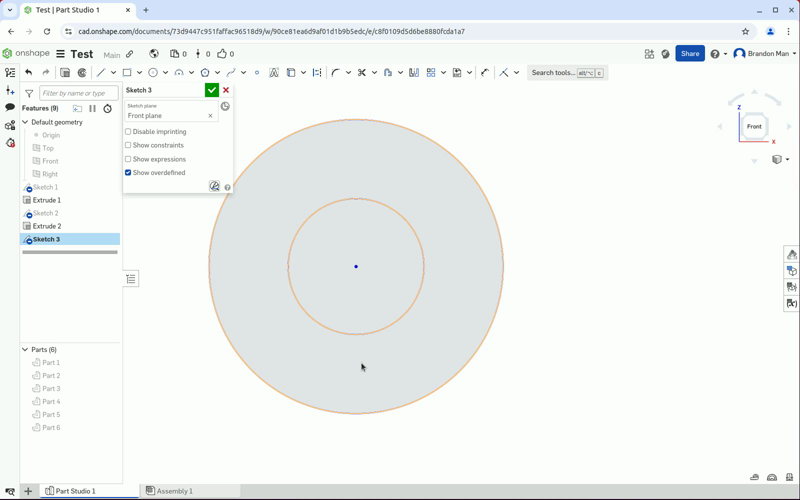
scroll(-6)
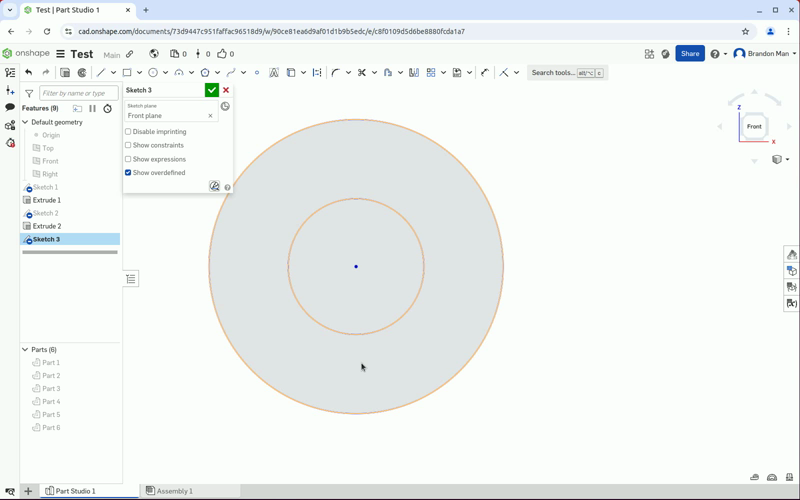
scroll(-6)
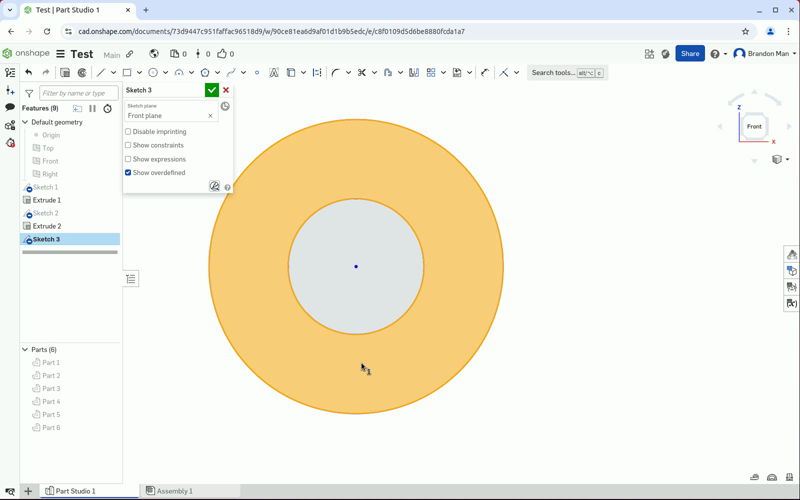
scroll(-6)
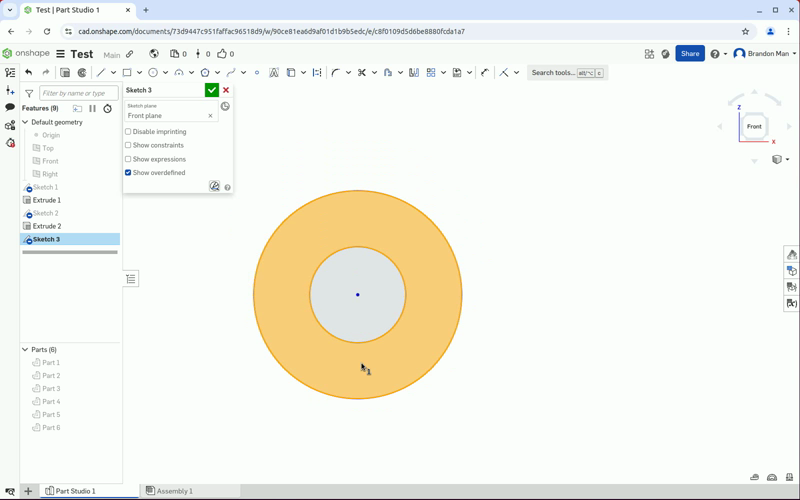
scroll(-6)
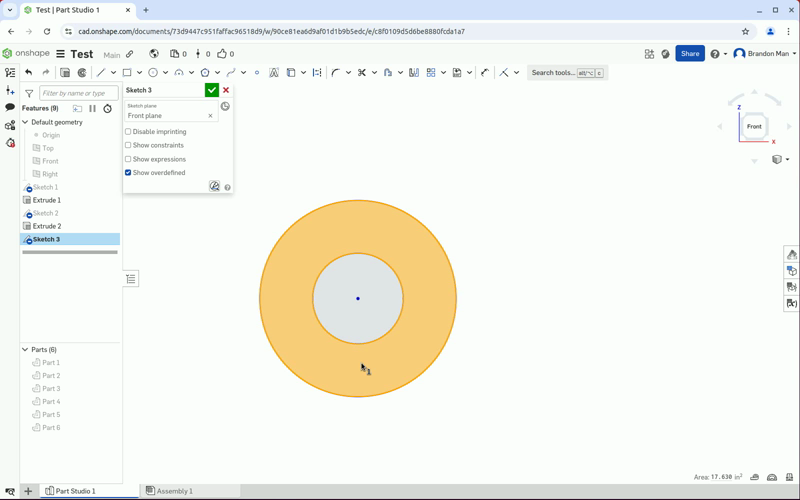
scroll(-6)
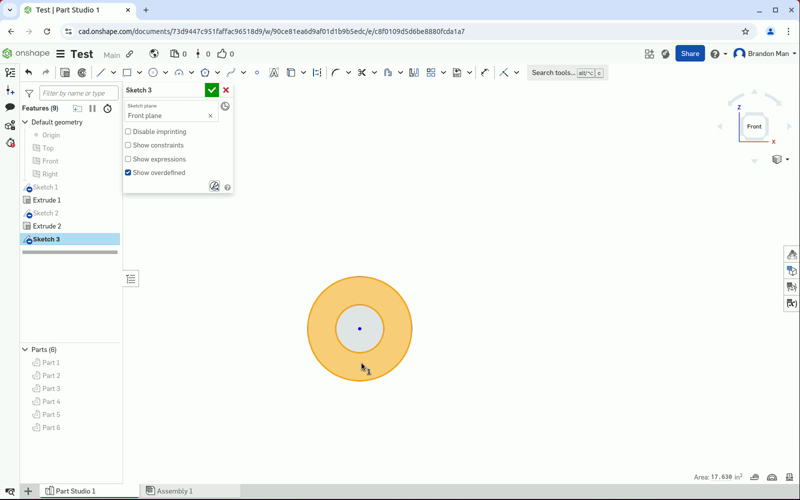
scroll(-6)
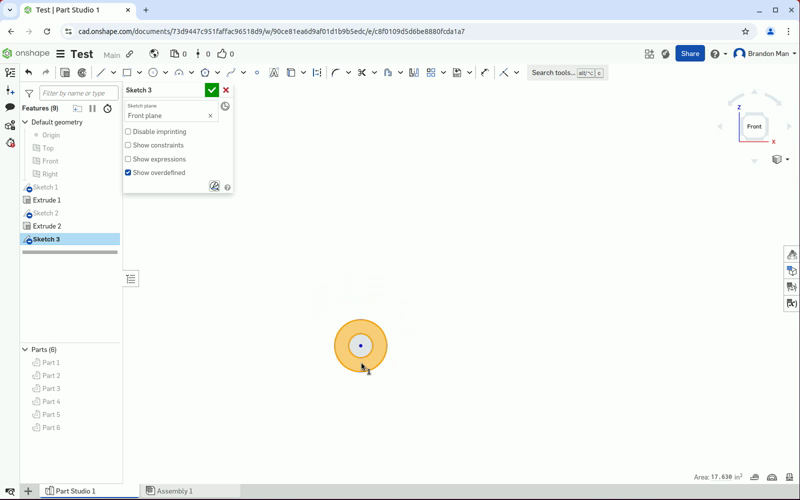
scroll(-6)
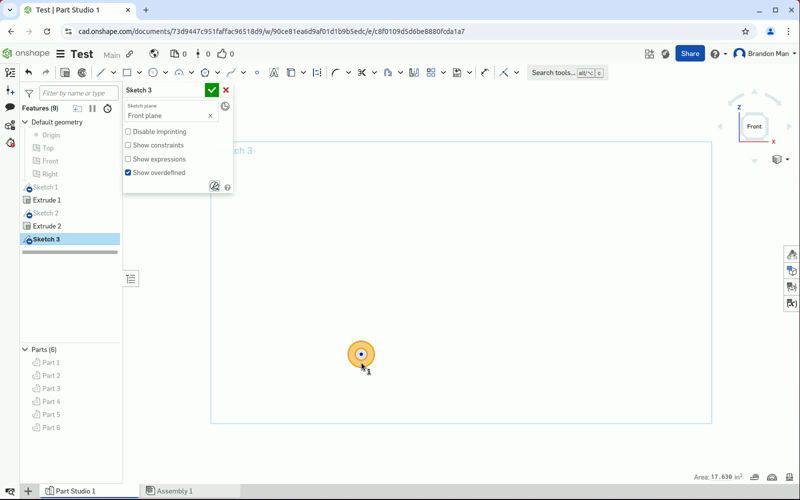
mouse_move(73, 352)
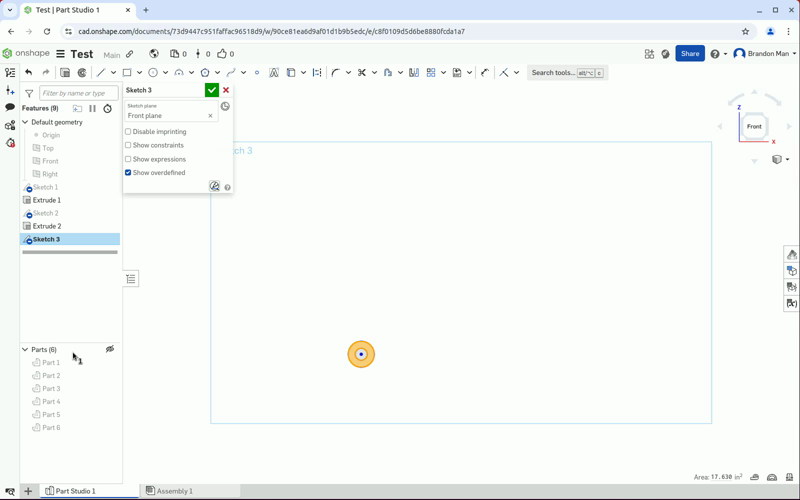
key(shift+y)
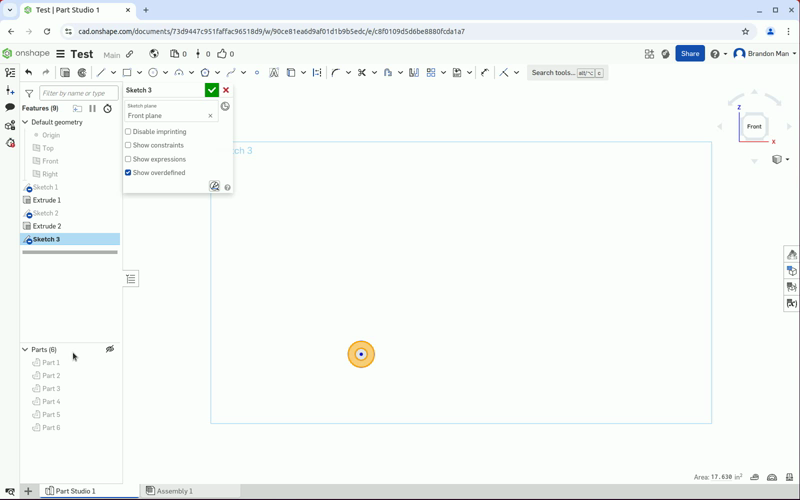
key(shift+e)
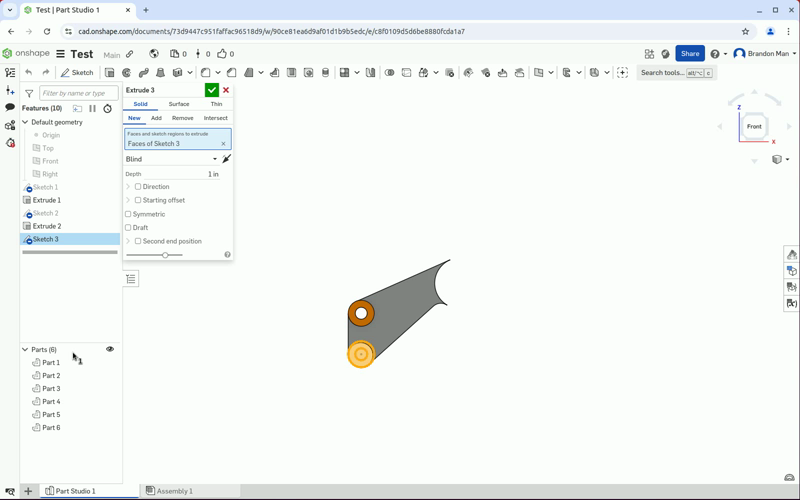
mouse_move(143, 106)
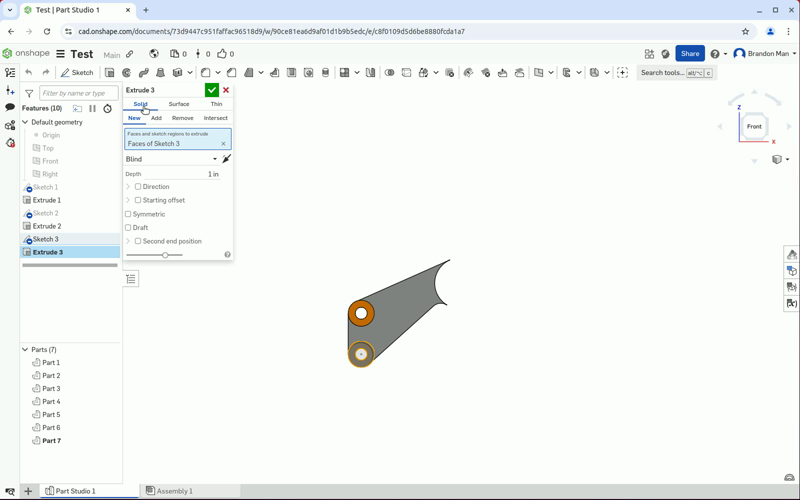
click(143, 106)
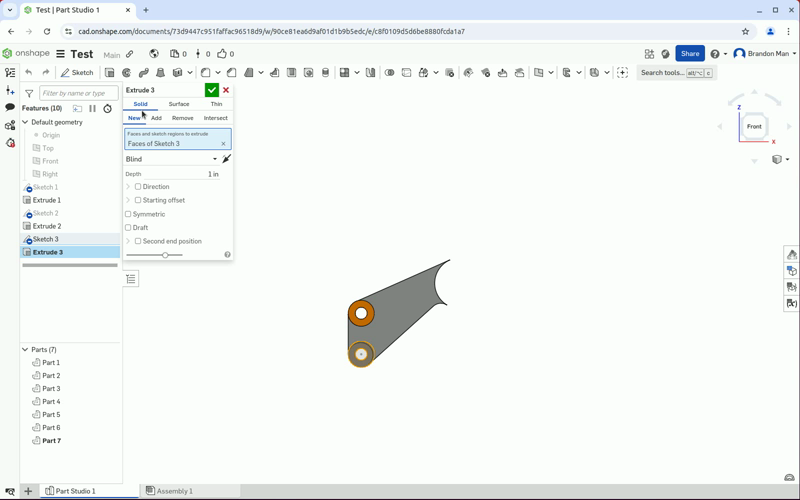
mouse_move(137, 120)
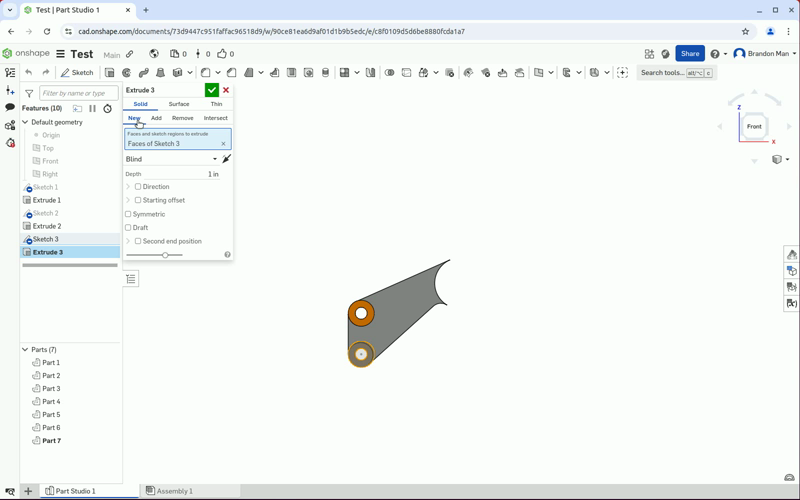
click(137, 120)
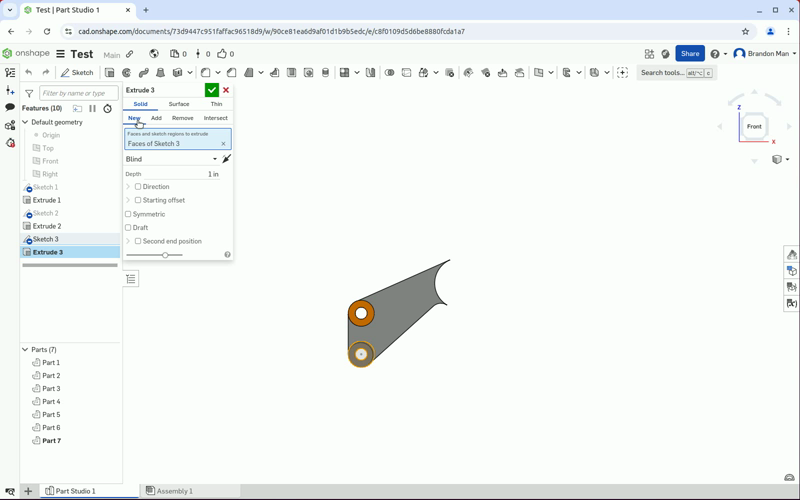
key(tab, 4)
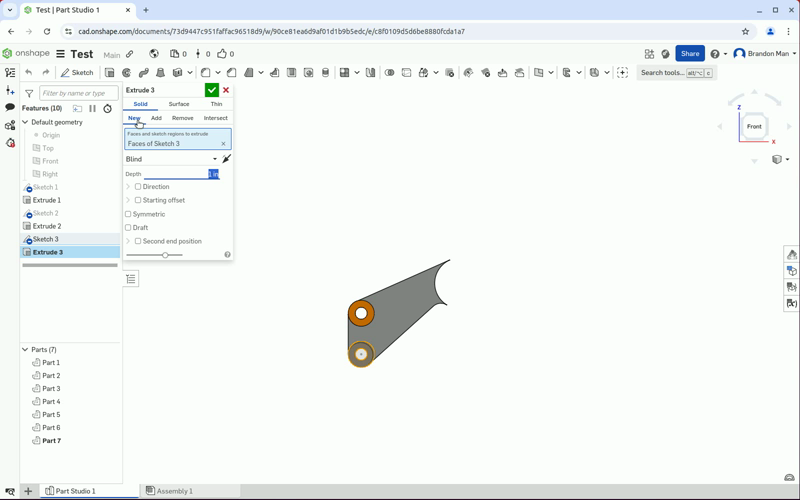
text(5.296)
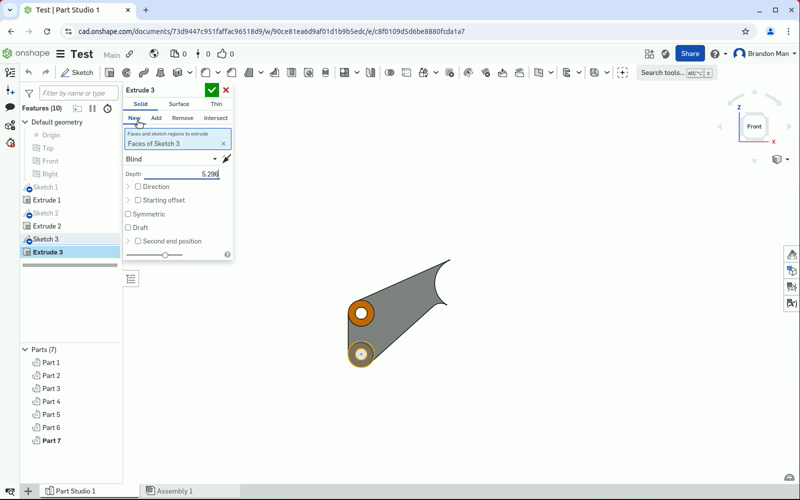
key(tab, 3)
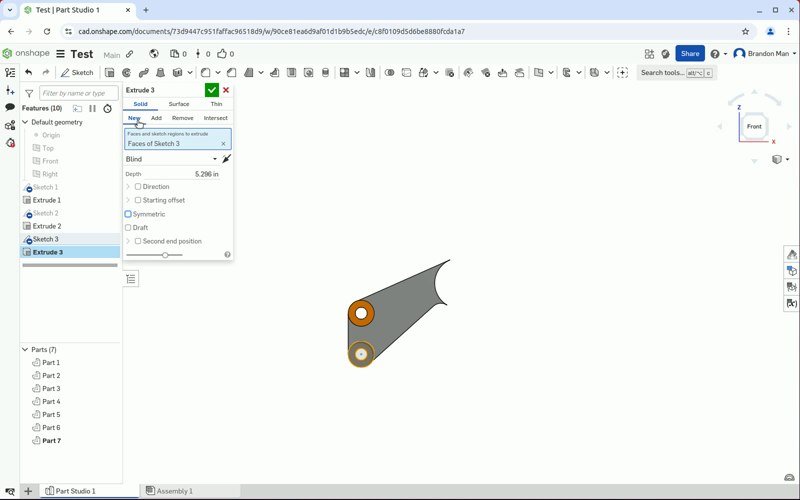
key(space)
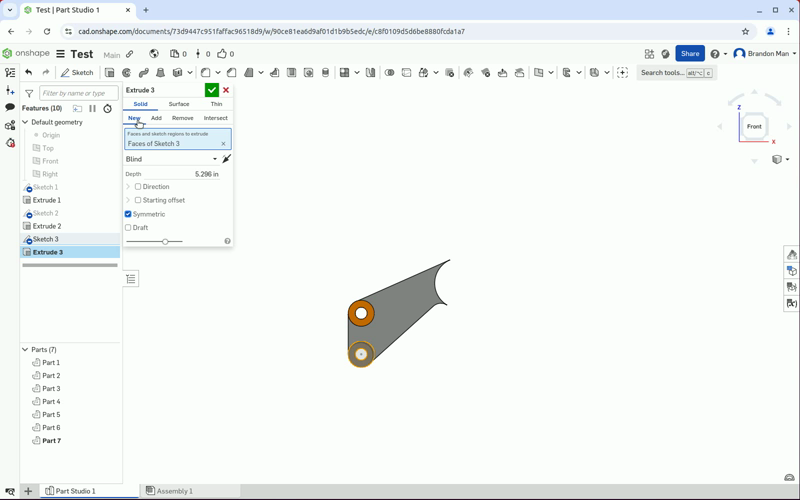
key(enter)
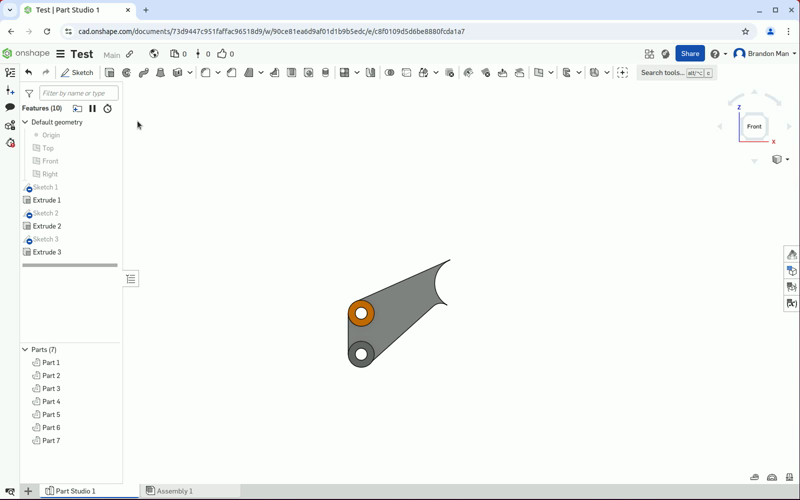
key(shift+h)
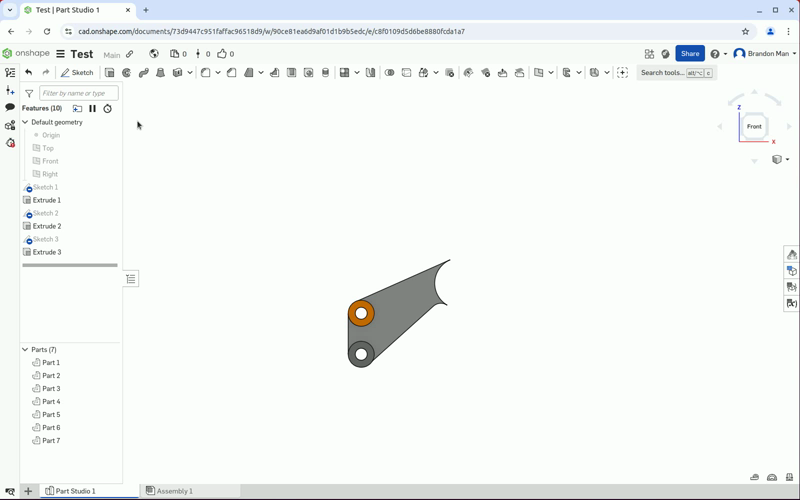
key(shift+h)
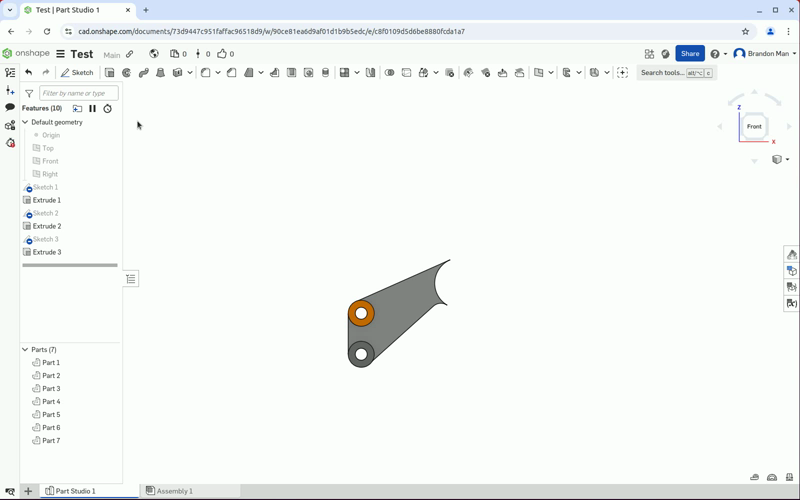
mouse_move(73, 189)
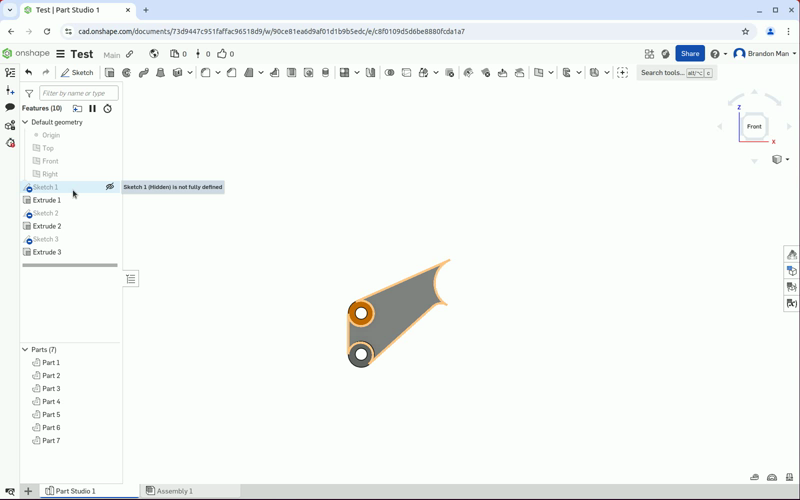
click(73, 189)
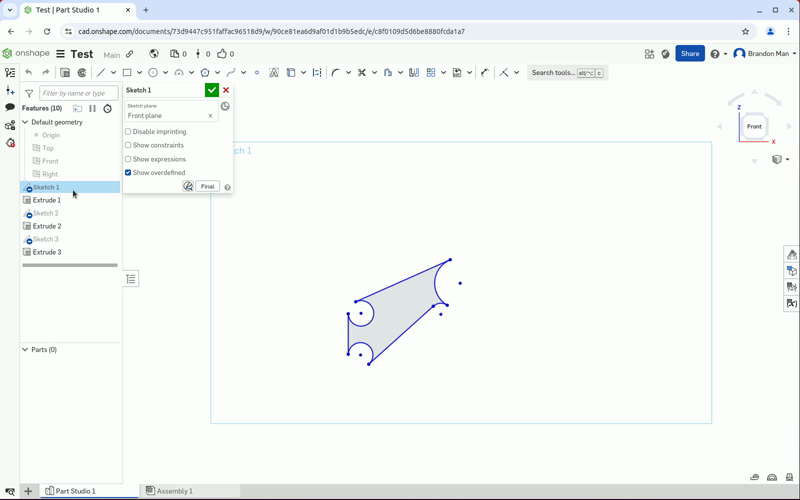
mouse_move(229, 92)
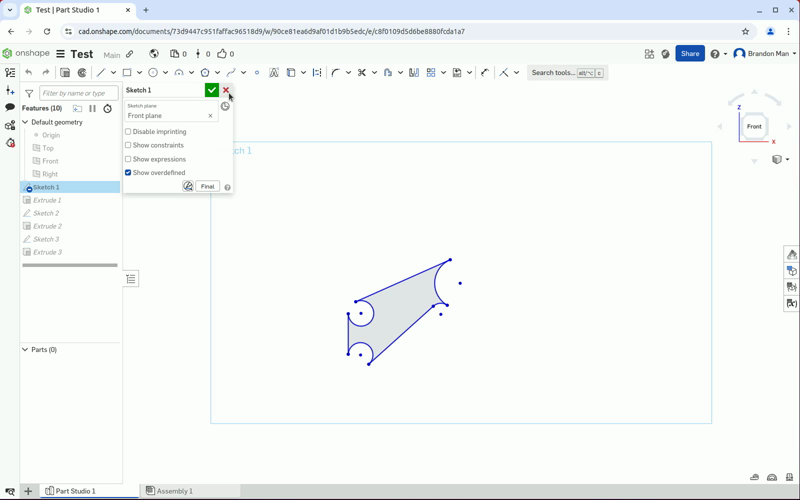
click(229, 92)
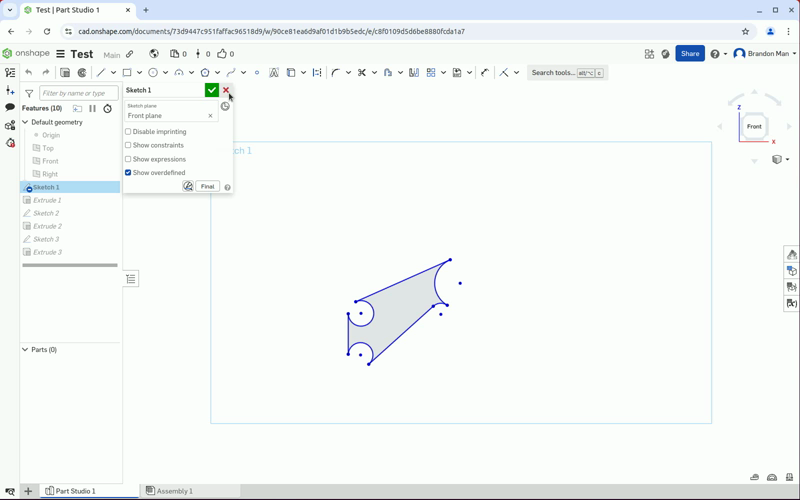
key(shift+s)
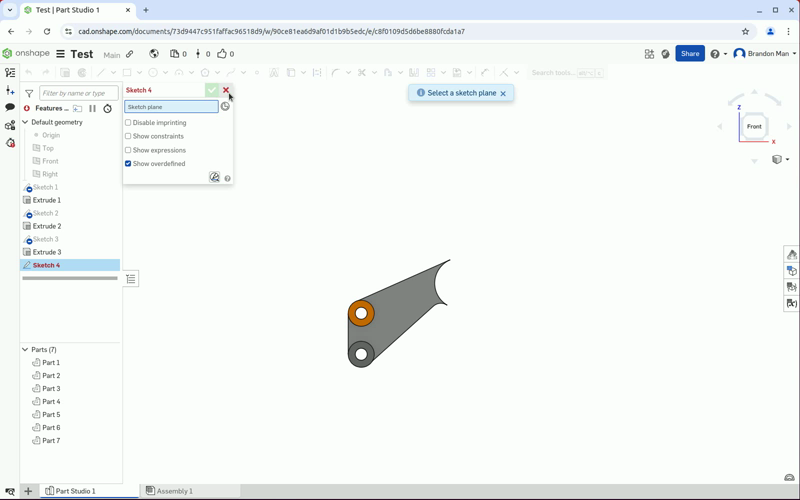
mouse_move(73, 163)
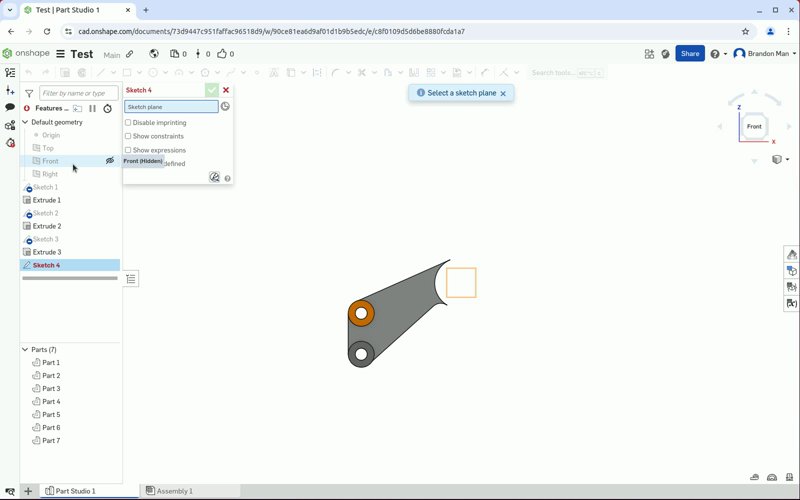
click(73, 163)
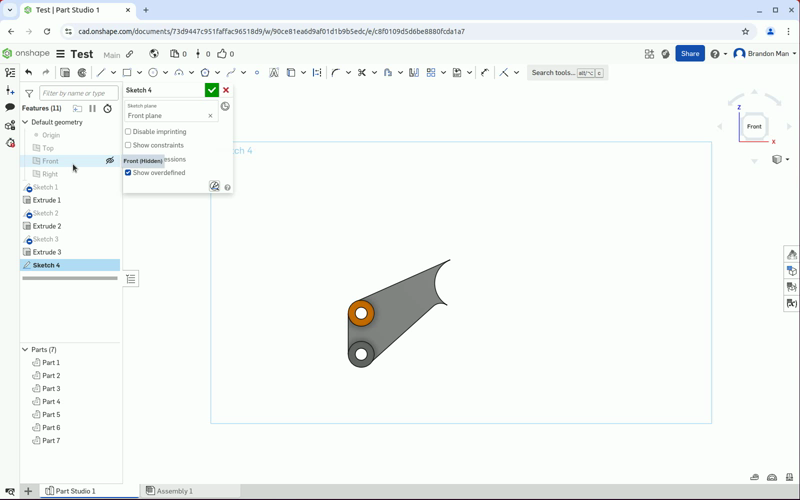
mouse_move(73, 352)
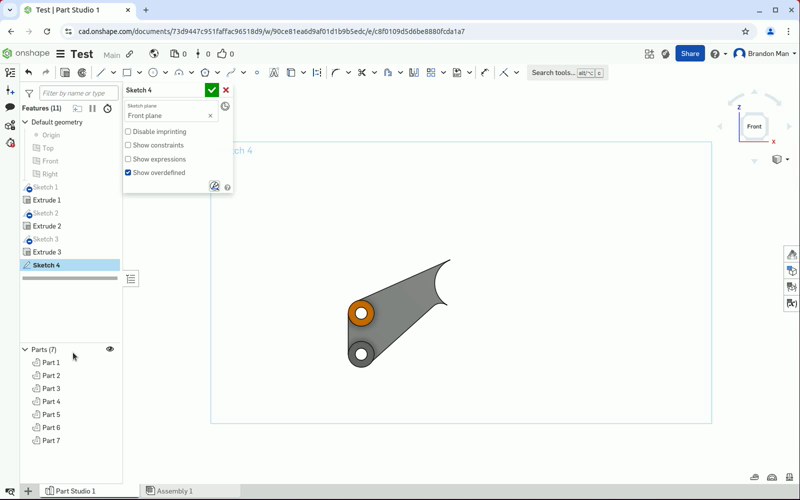
key(y)
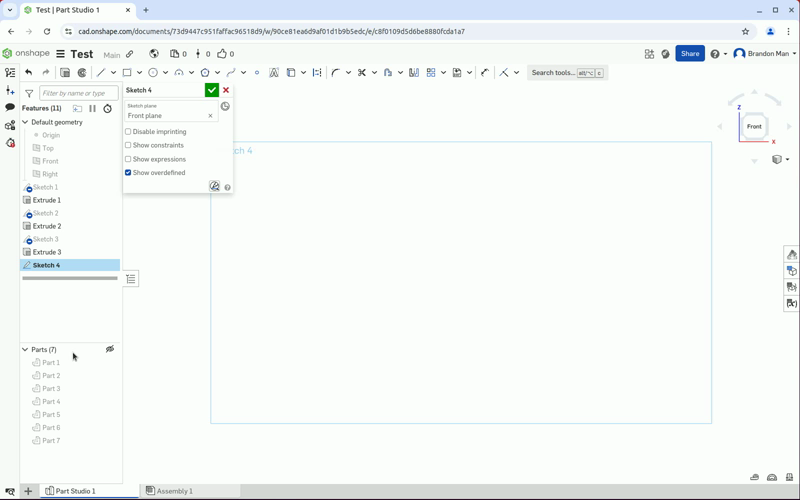
key(c)
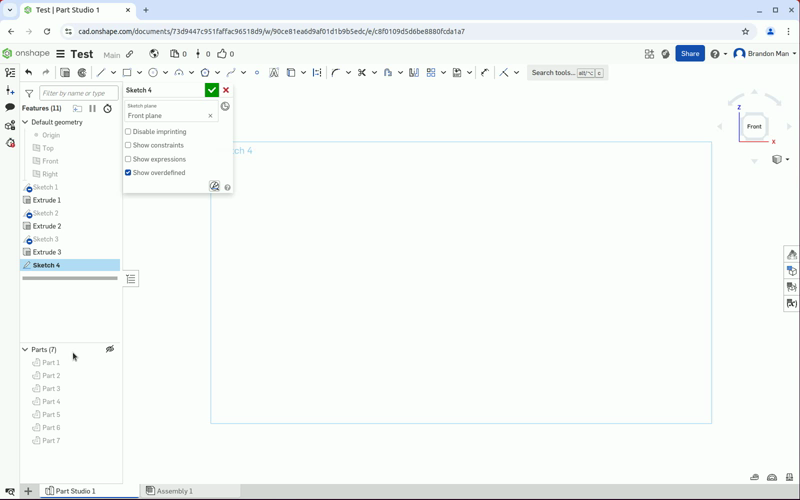
key_down(shift)
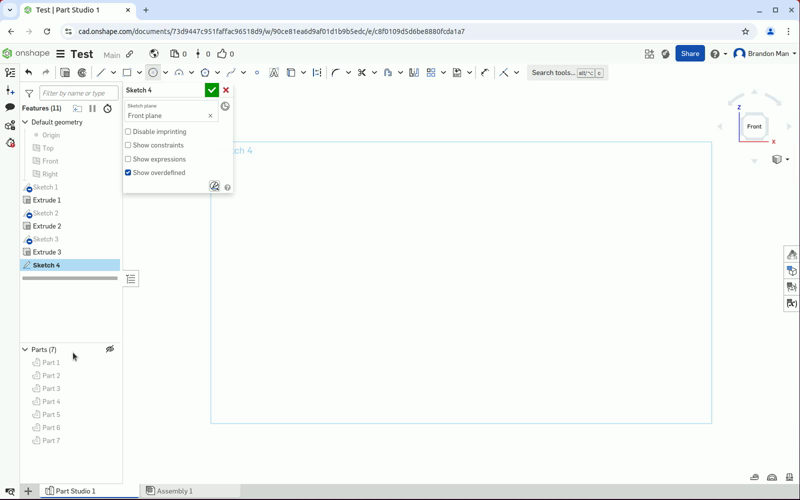
mouse_move(461, 282)
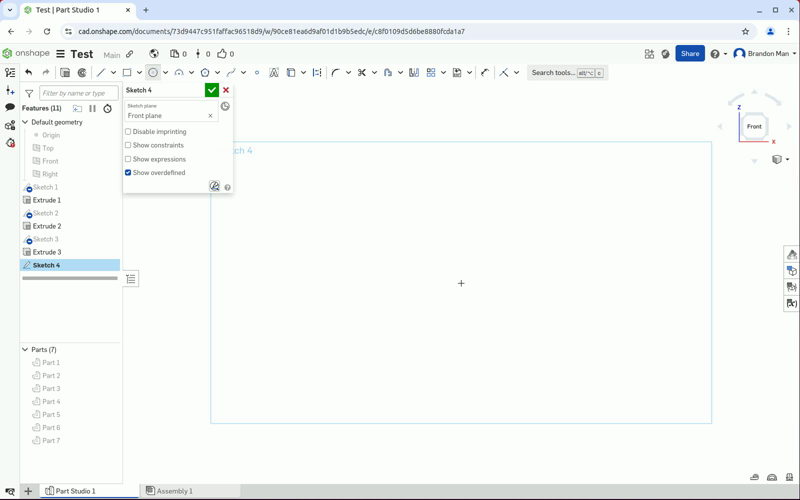
click(461, 282)
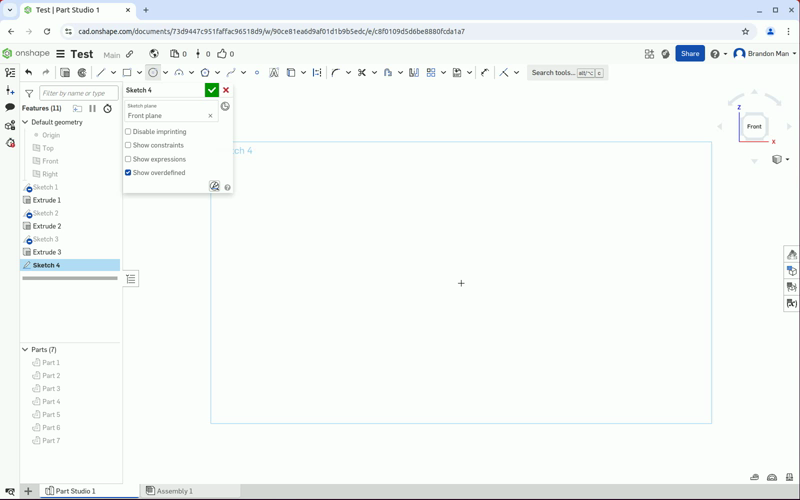
key_up(shift)
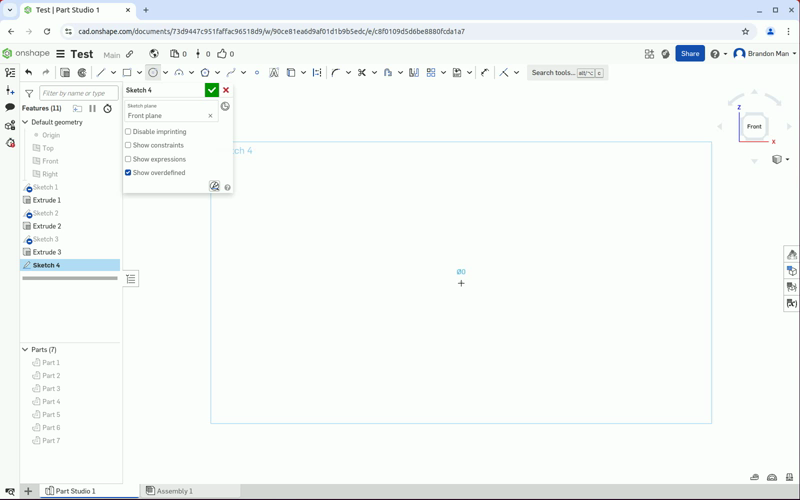
mouse_move(487, 282)
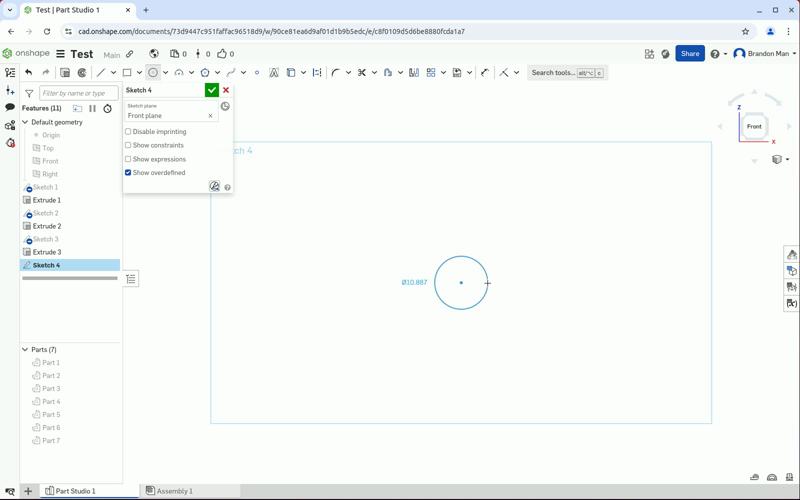
click(487, 282)
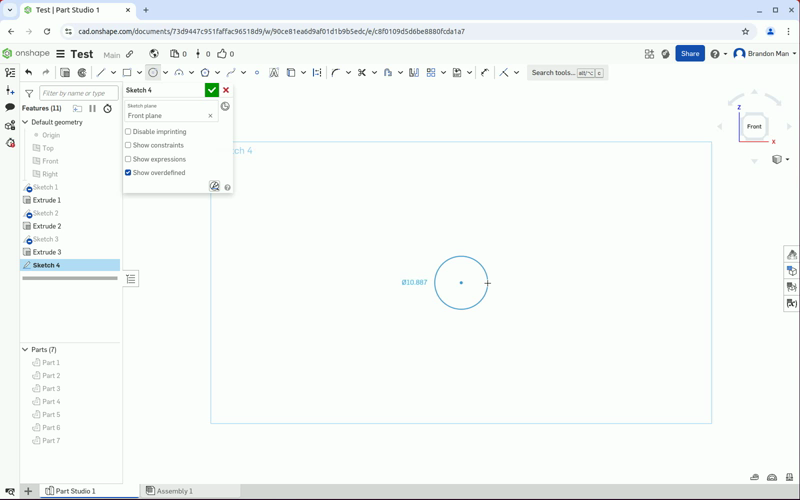
key(esc)
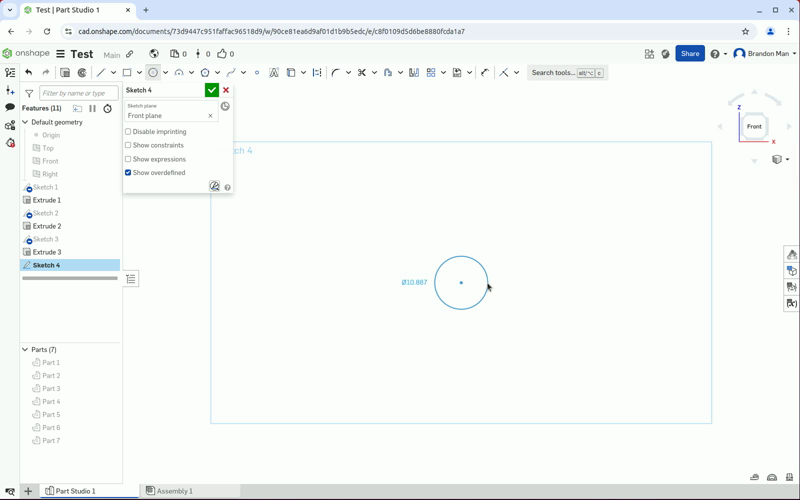
key(c)
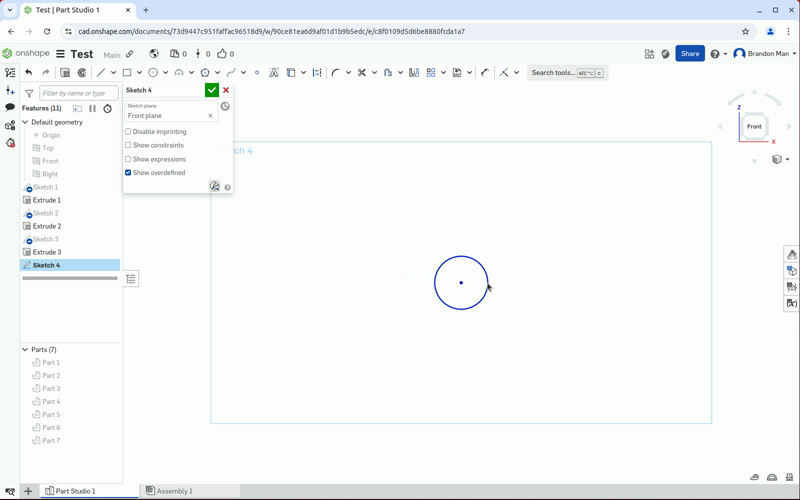
key_down(shift)
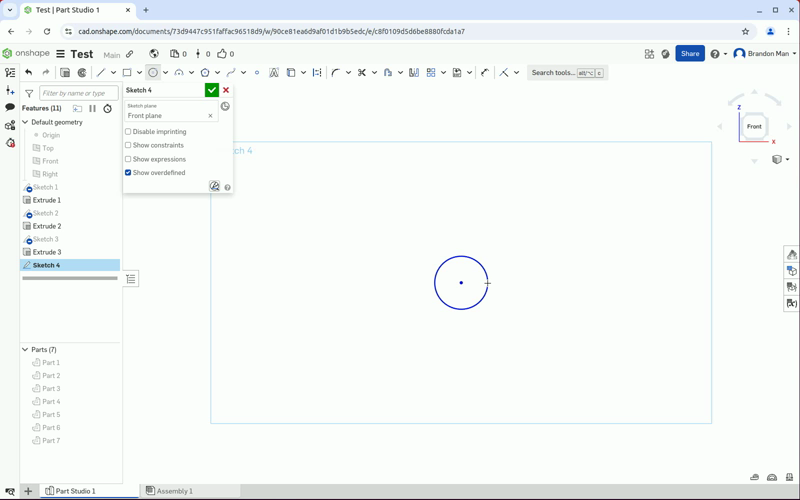
mouse_move(461, 282)
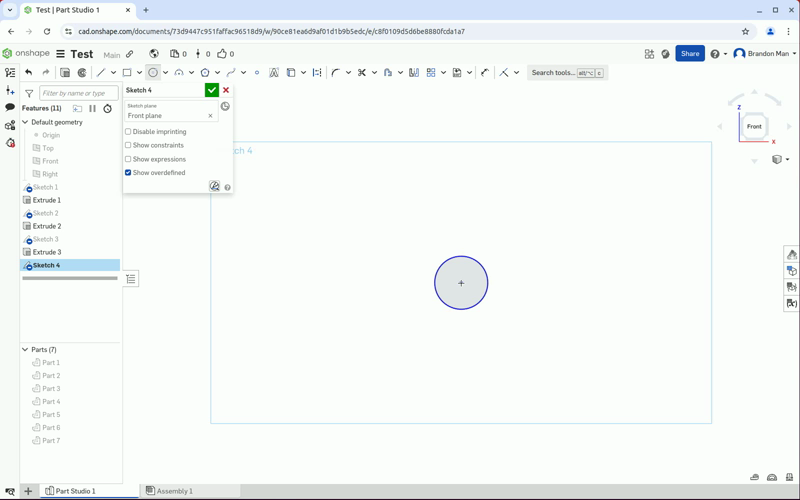
click(461, 282)
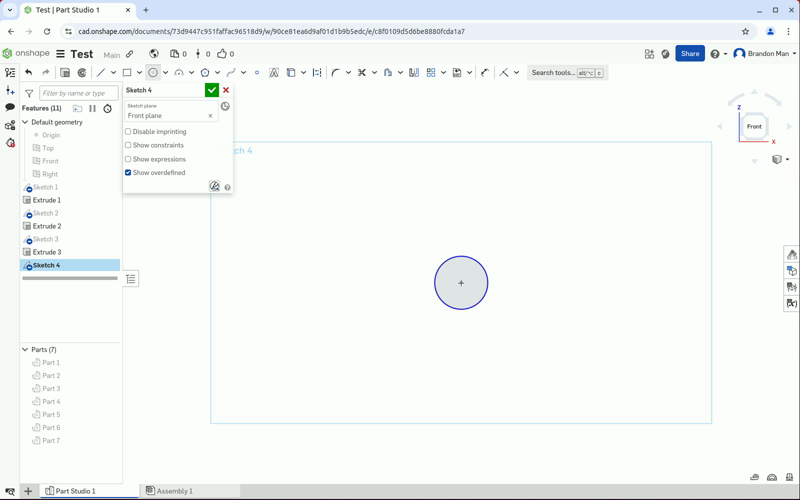
key_up(shift)
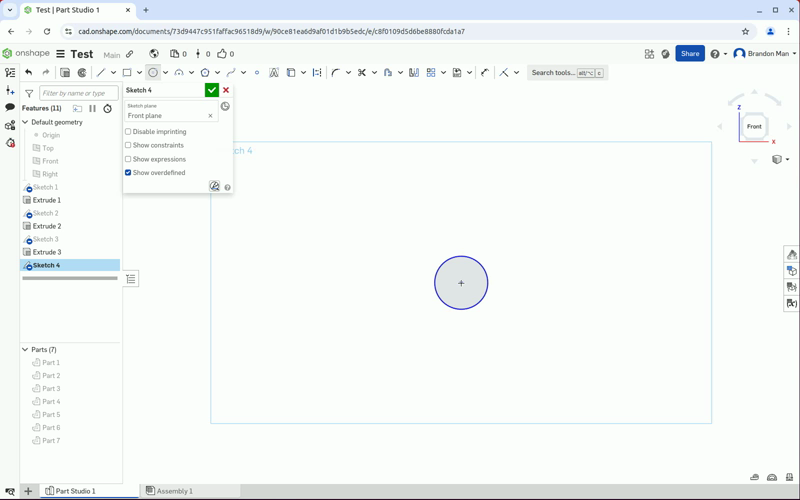
mouse_move(475, 282)
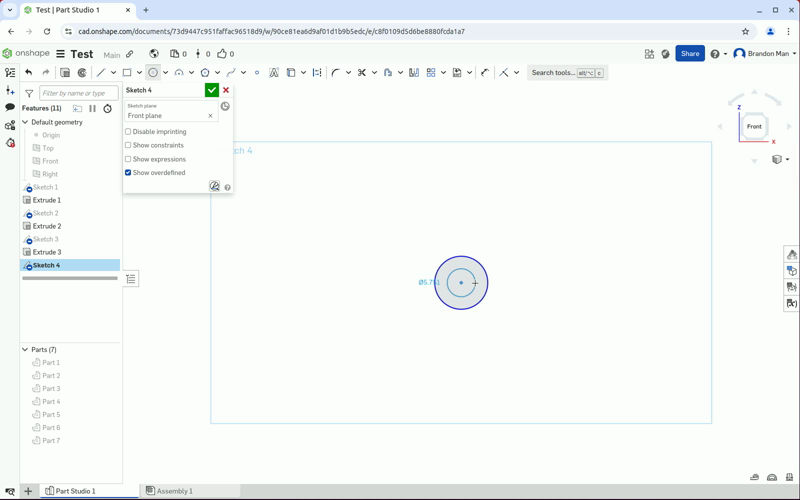
click(475, 282)
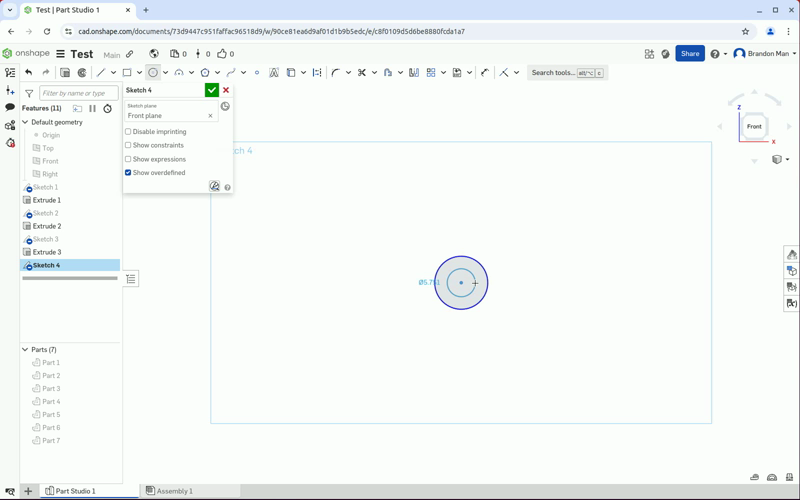
key(esc)
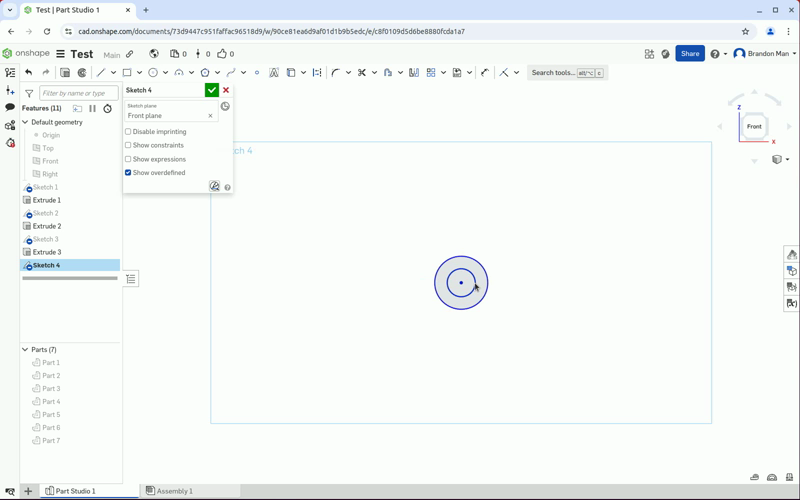
mouse_move(450, 294)
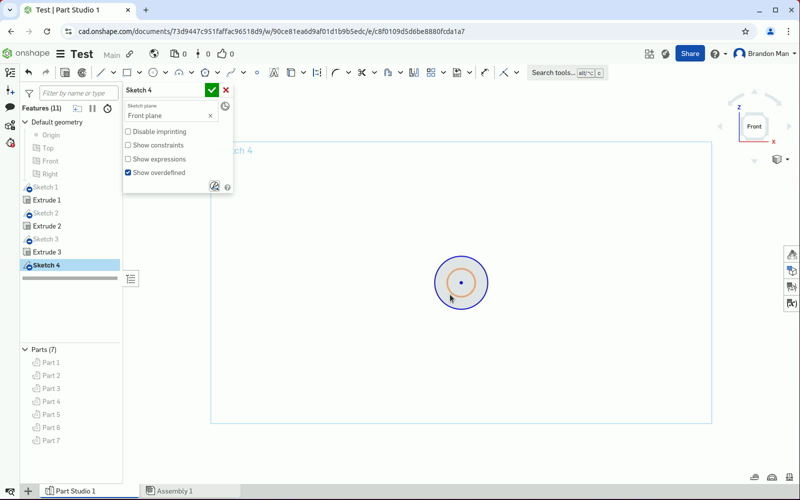
scroll(6)
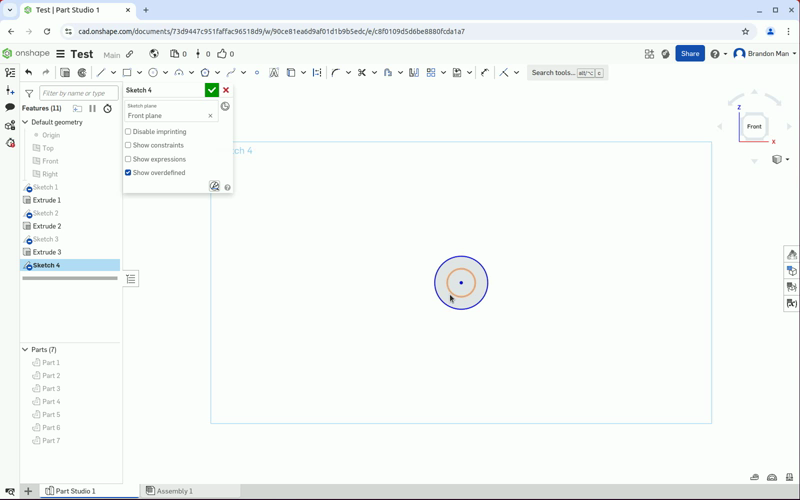
scroll(6)
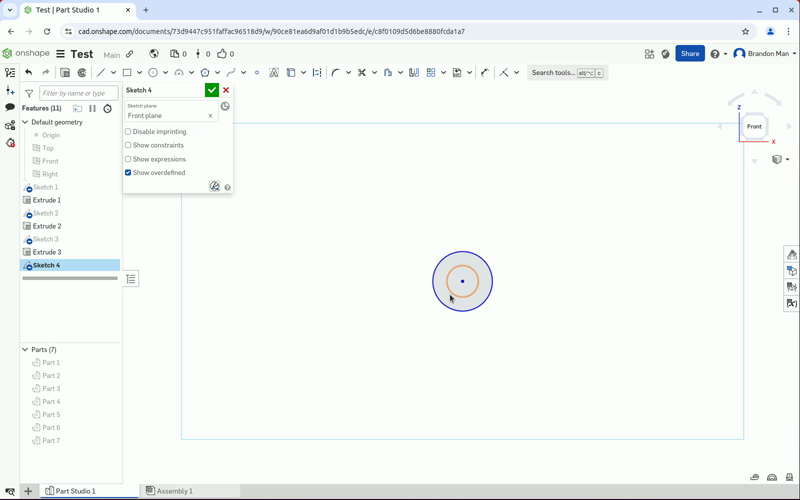
scroll(6)
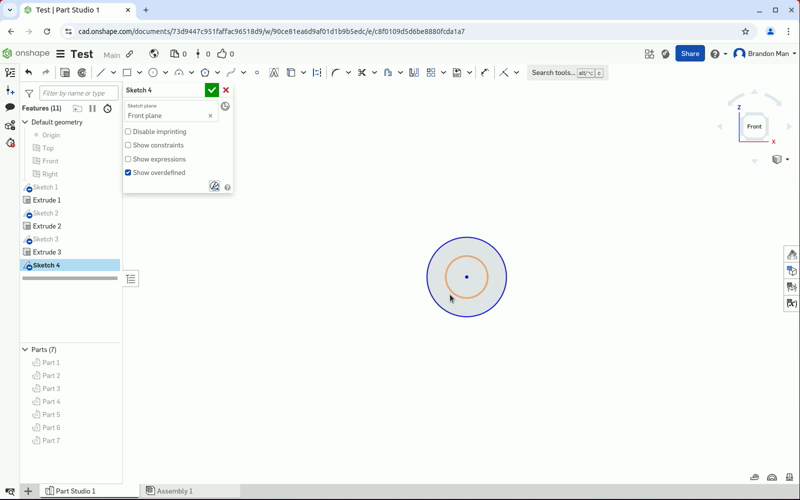
scroll(6)
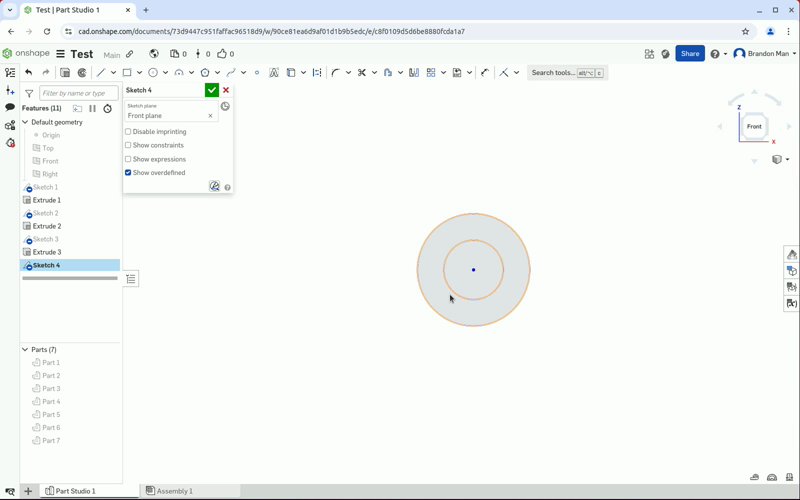
scroll(6)
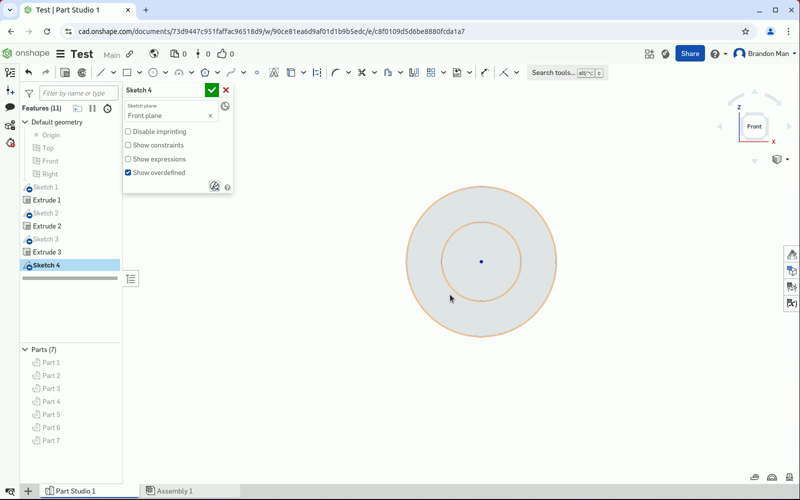
scroll(6)
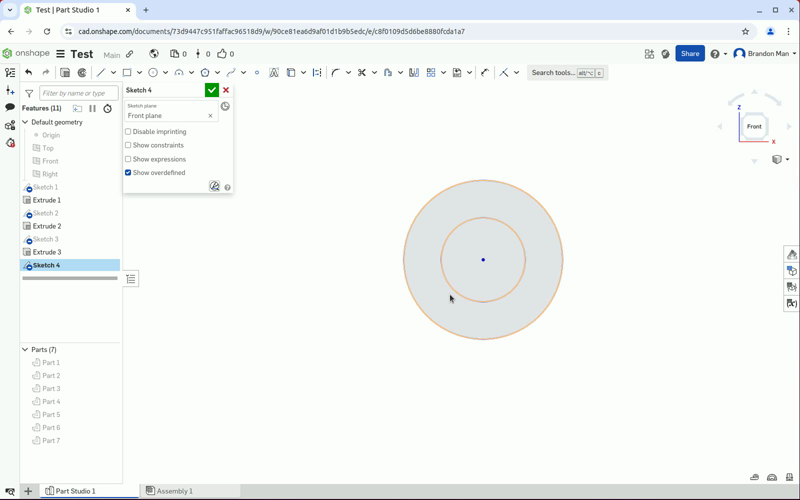
scroll(6)
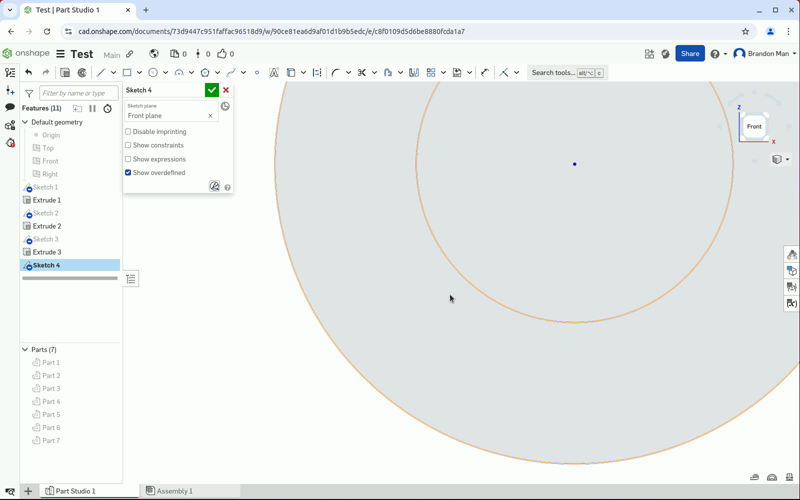
click(450, 294)
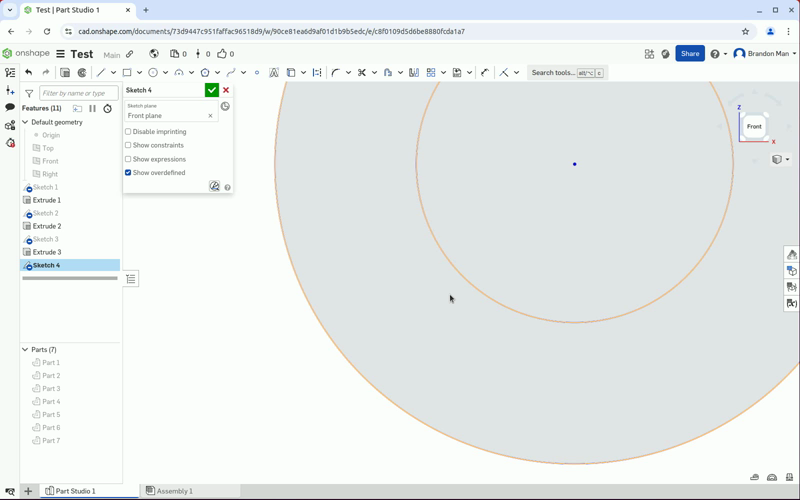
scroll(-6)
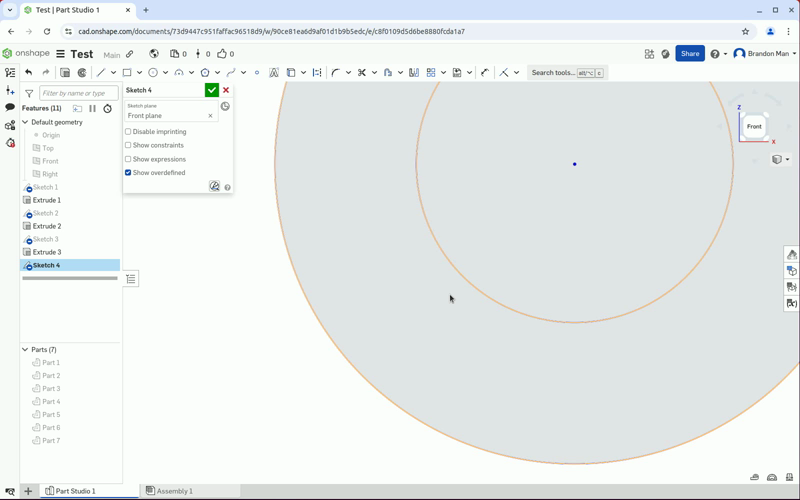
scroll(-6)
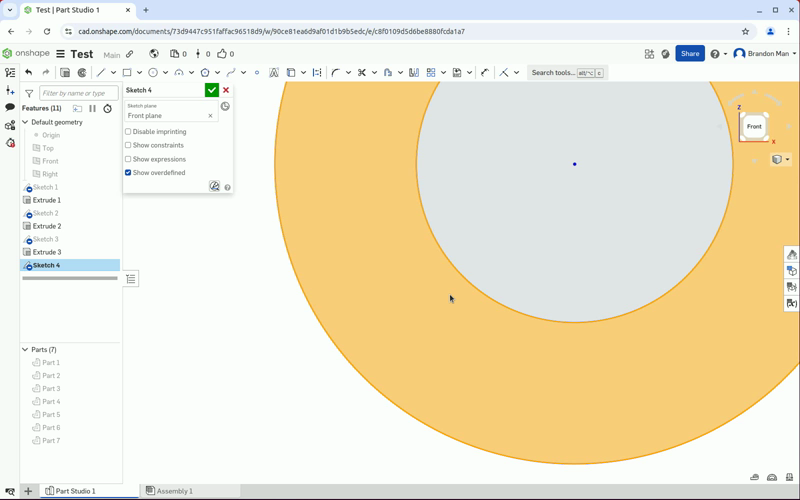
scroll(-6)
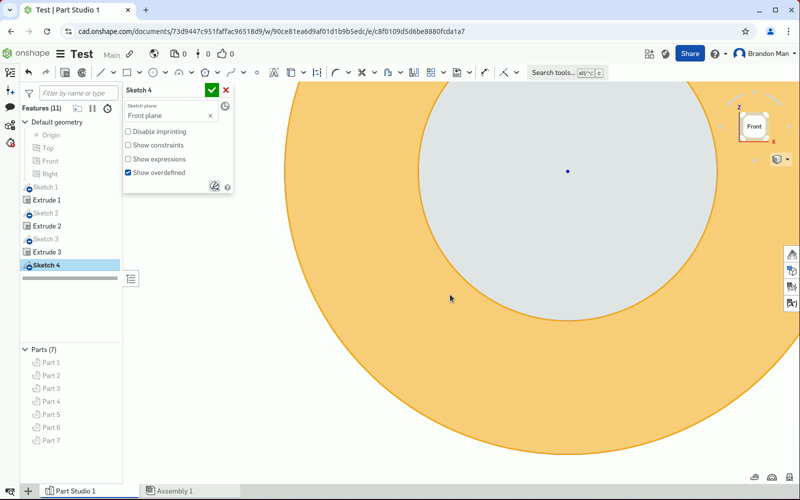
scroll(-6)
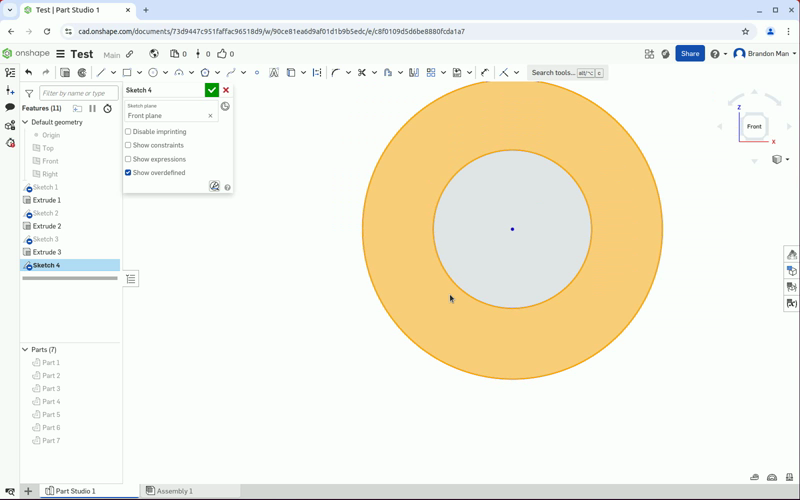
scroll(-6)
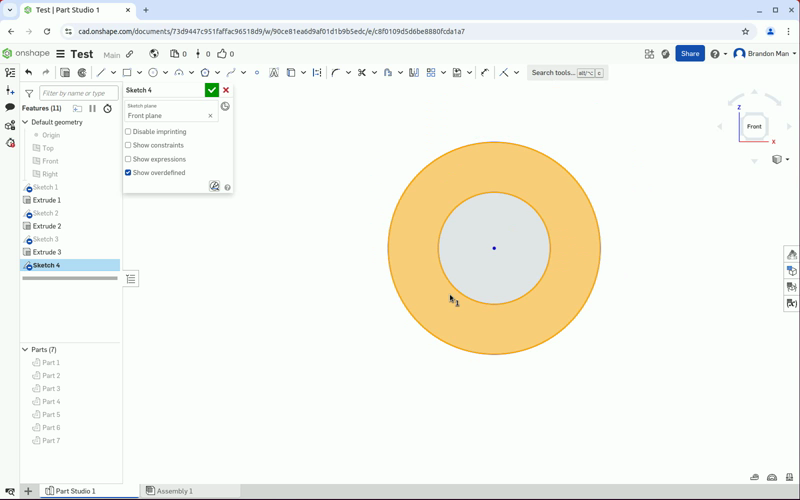
scroll(-6)
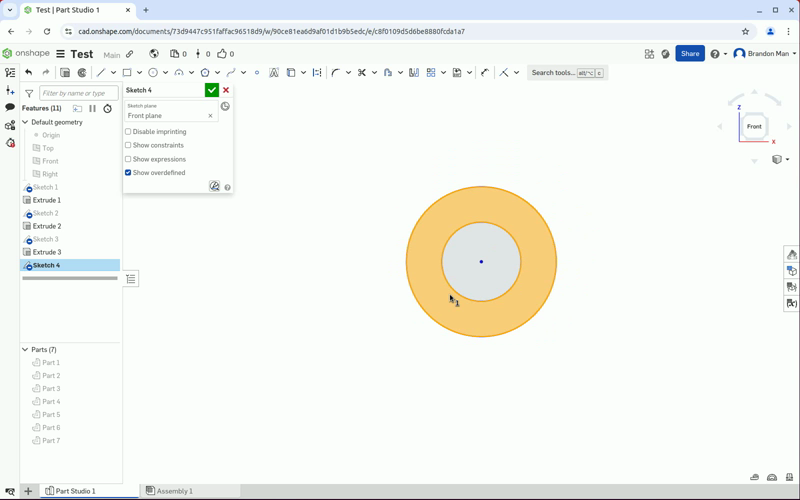
scroll(-6)
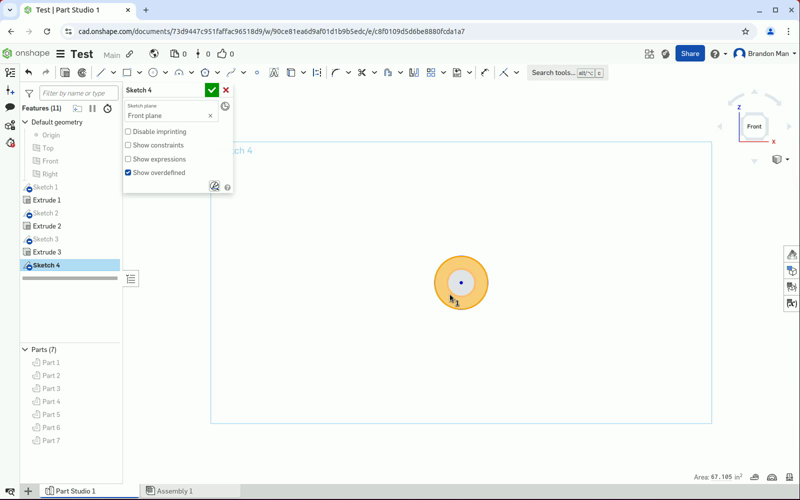
mouse_move(73, 352)
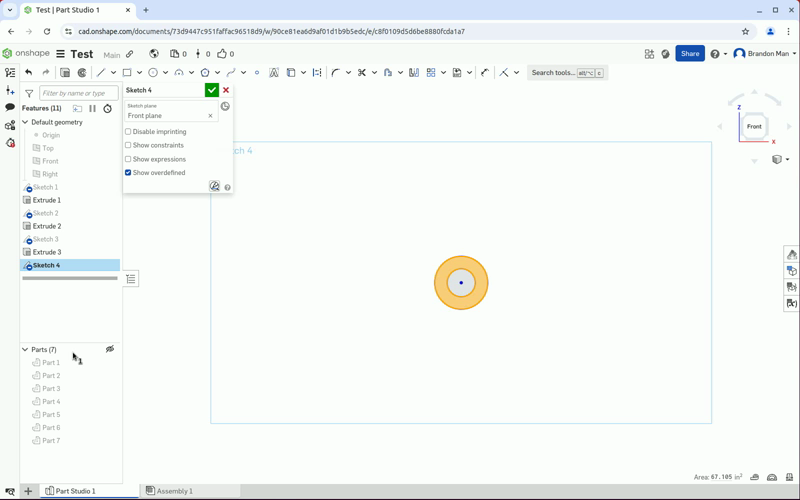
key(shift+y)
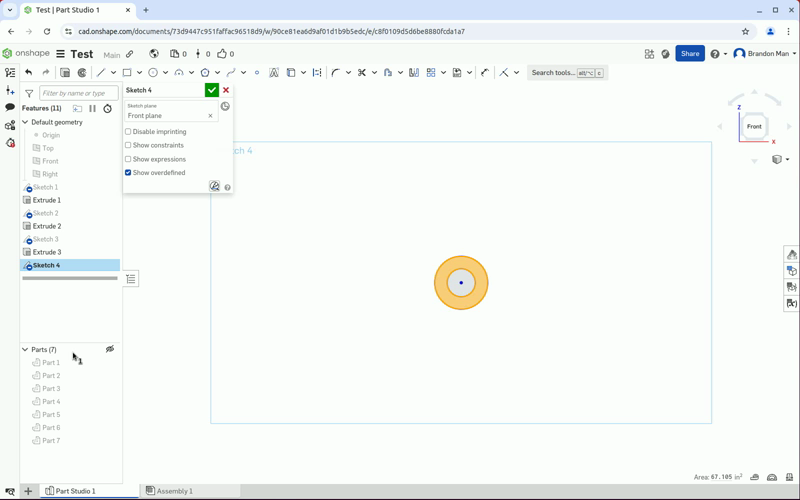
key(shift+e)
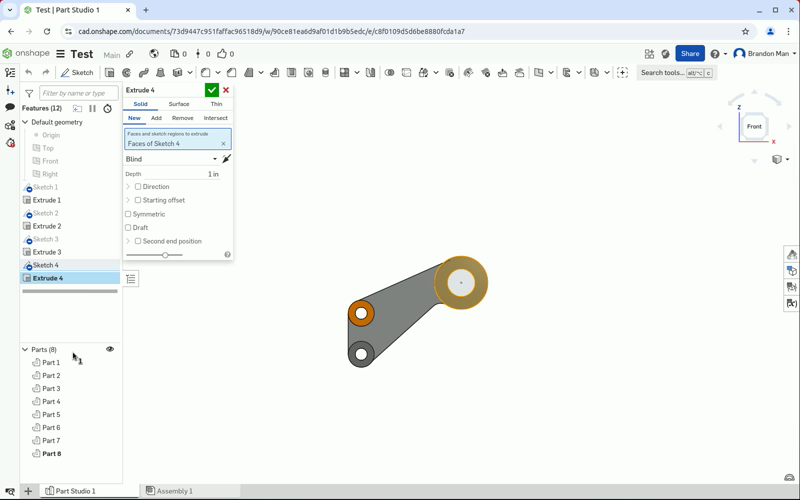
mouse_move(143, 106)
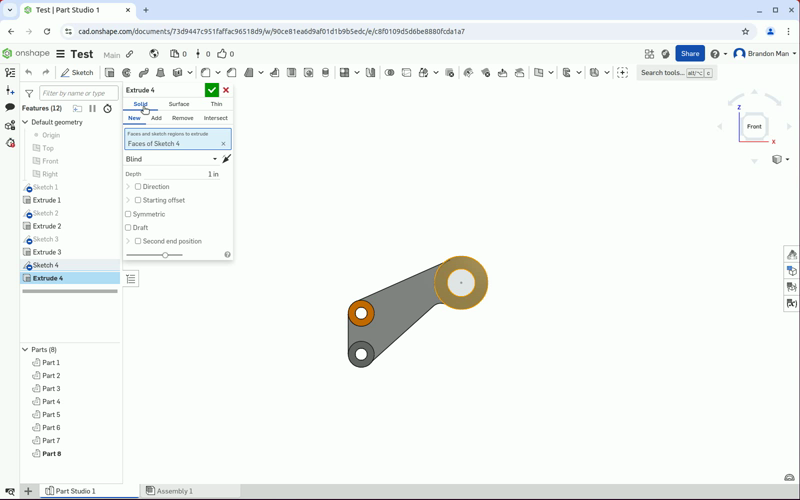
click(143, 106)
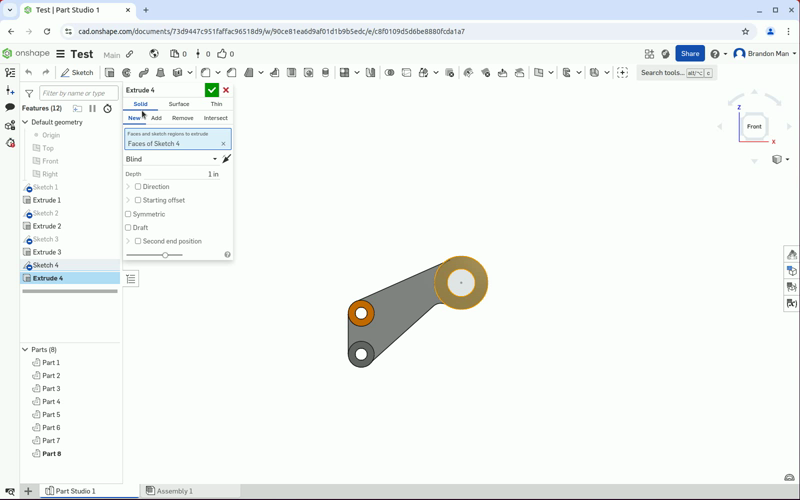
mouse_move(137, 120)
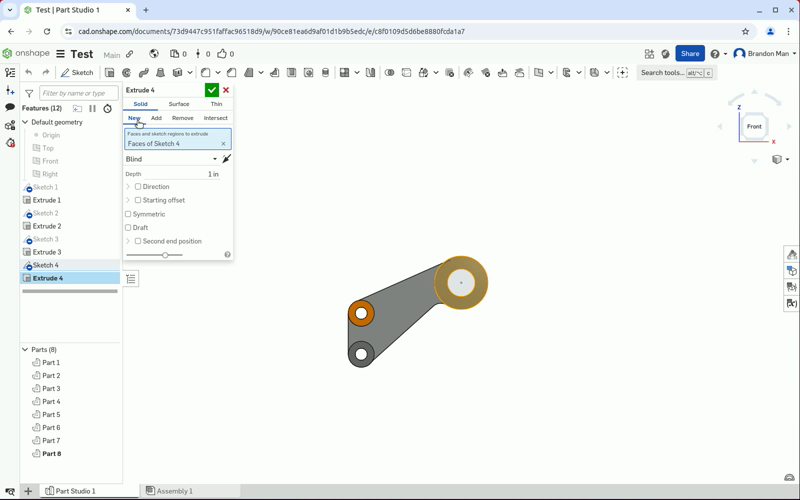
click(137, 120)
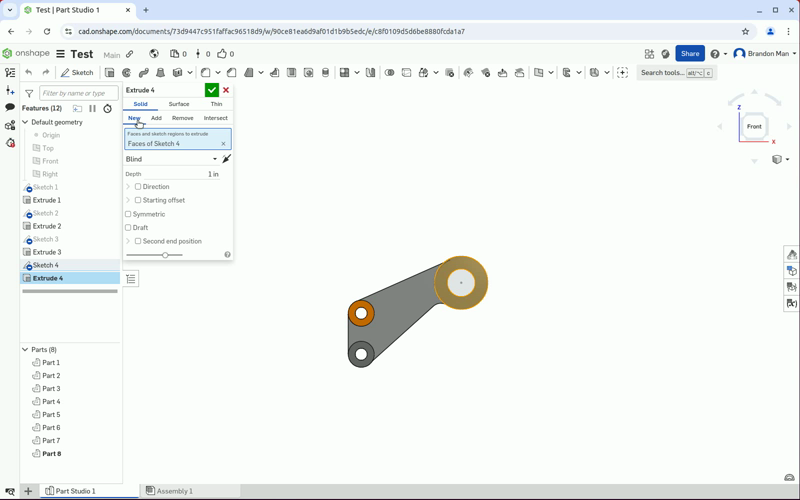
key(tab, 4)
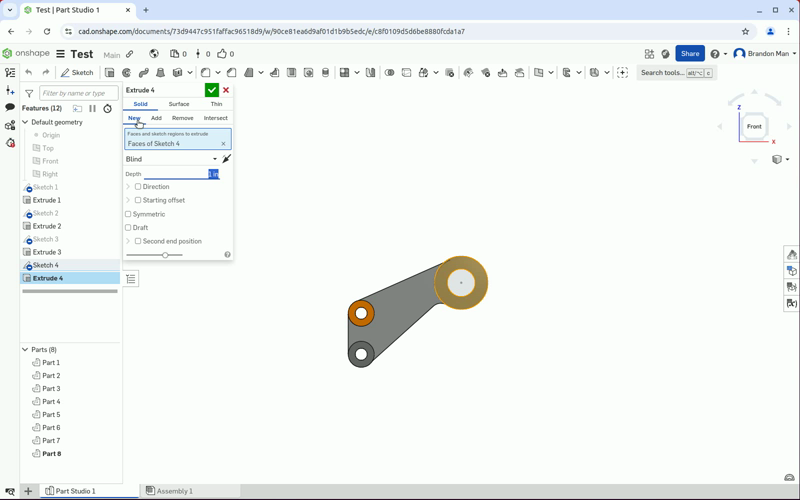
text(8.184)
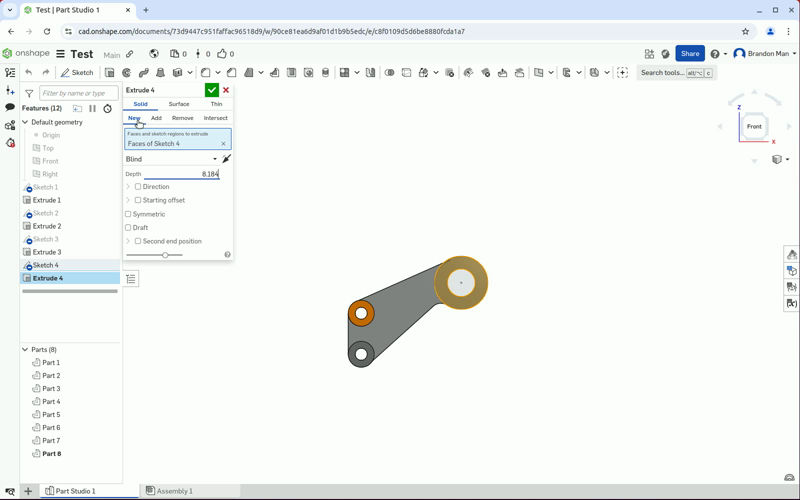
key(tab, 3)
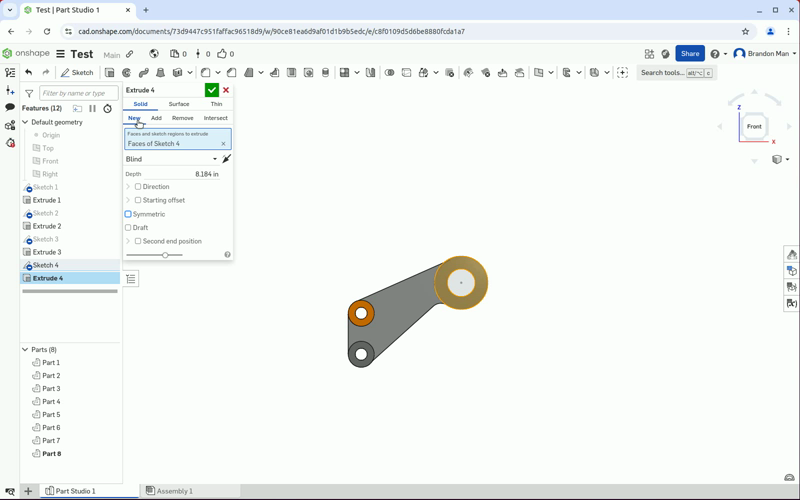
key(space)
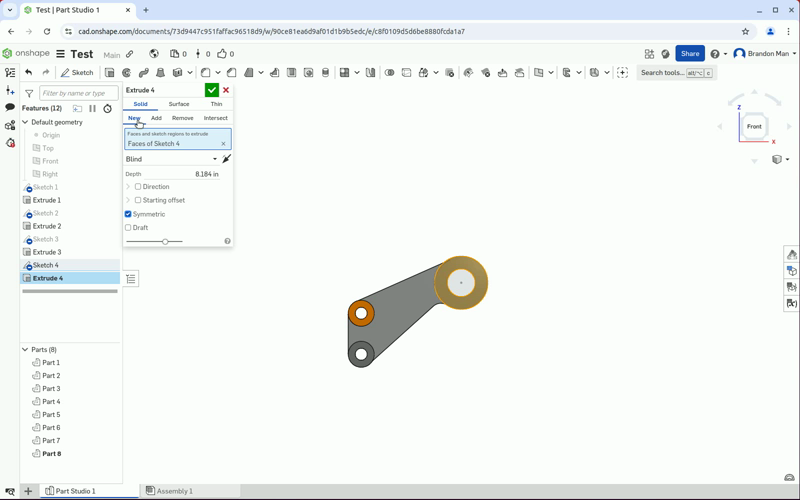
key(enter)
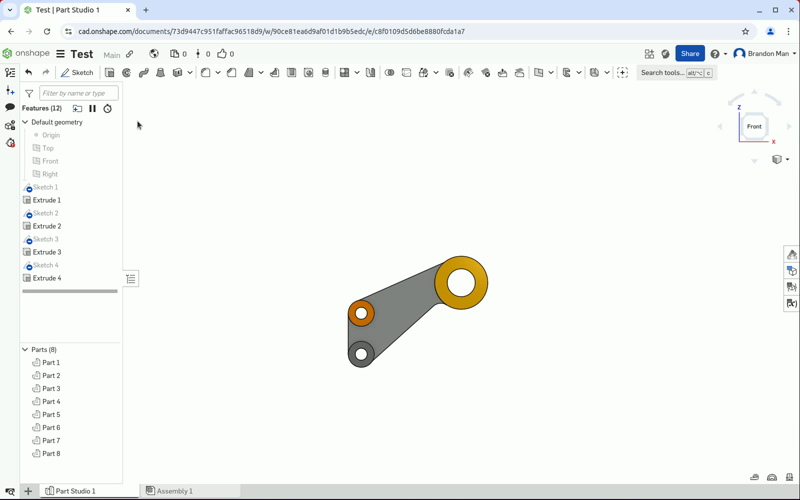
key(shift+h)
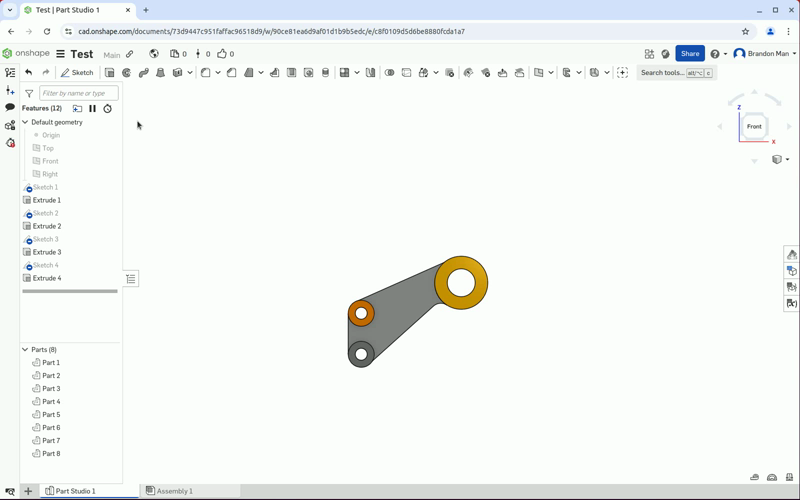
key(shift+h)
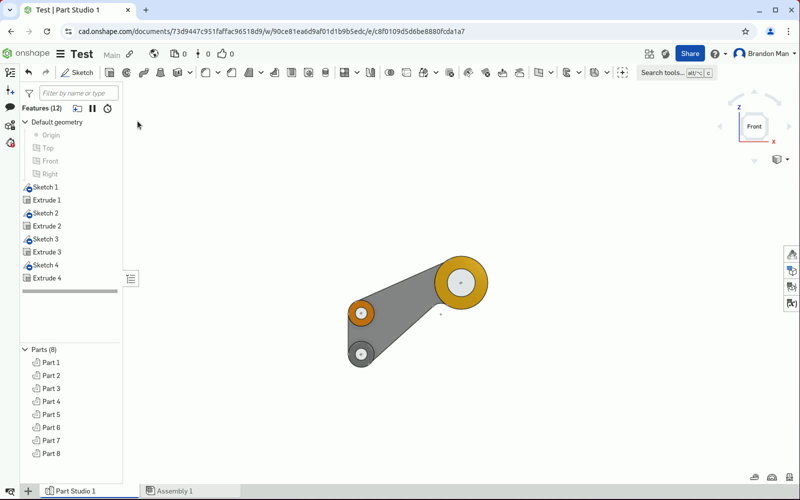
key(shift+7)
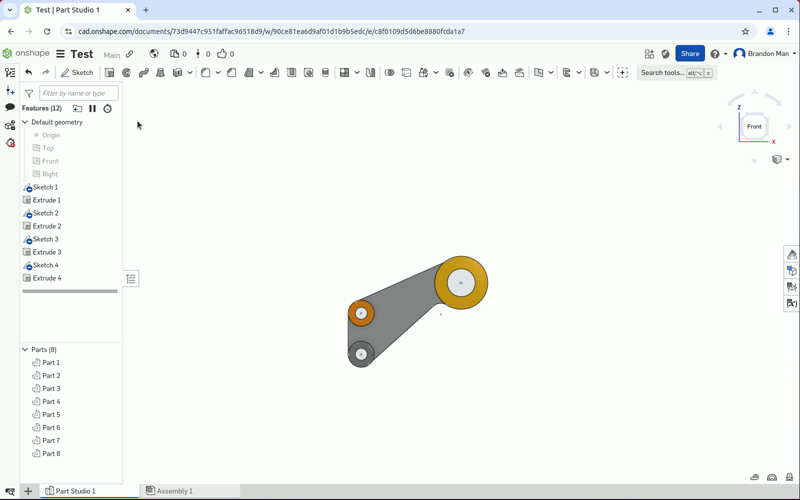
key(left, 2)
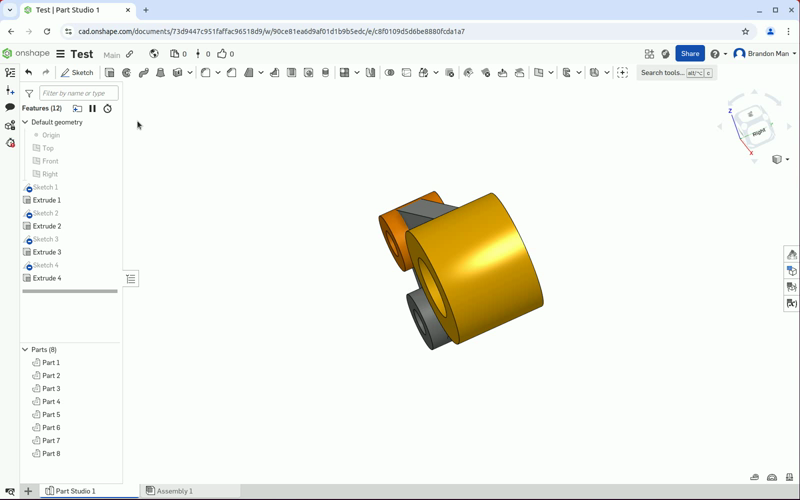
key(down, 2)
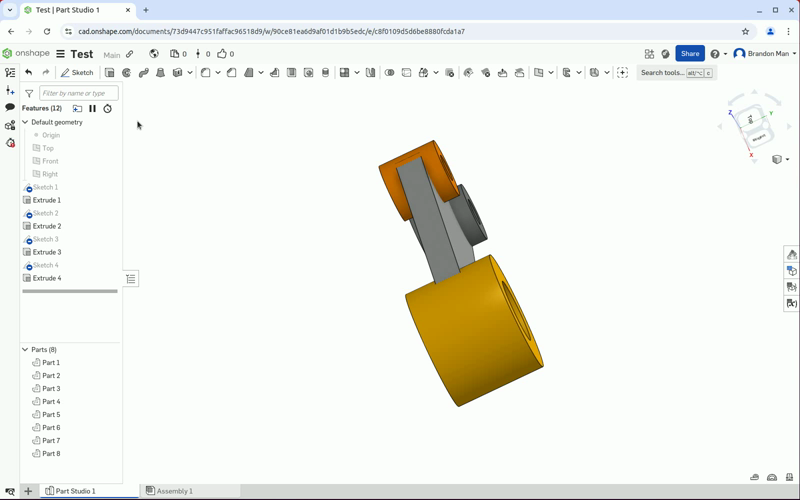
key(up, 2)
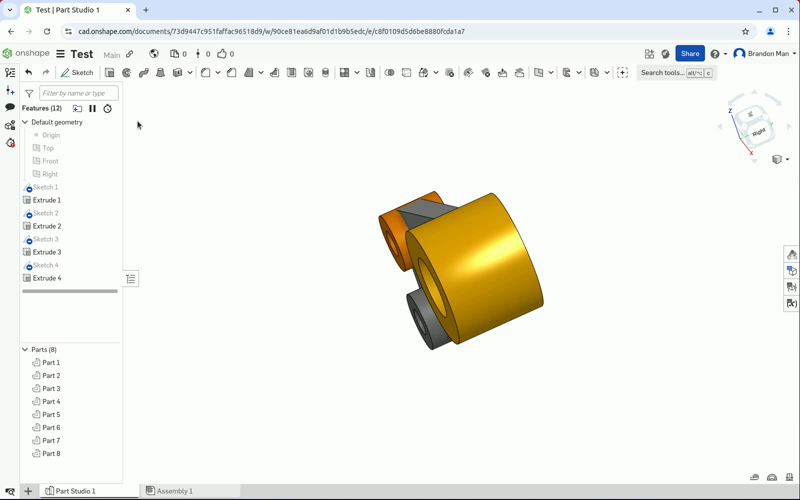
key(right, 2)
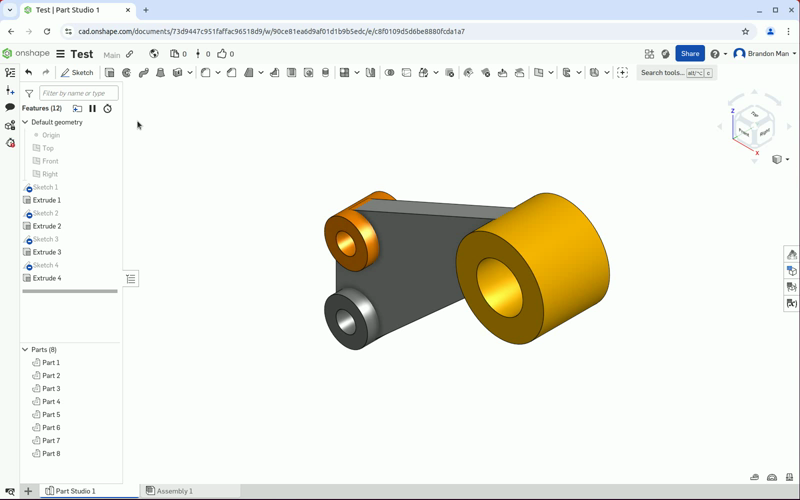
mouse_move(73, 189)
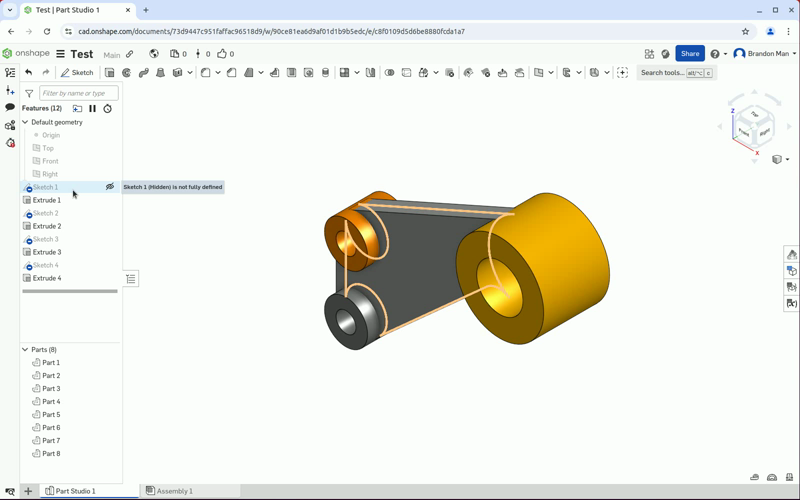
click(73, 189)